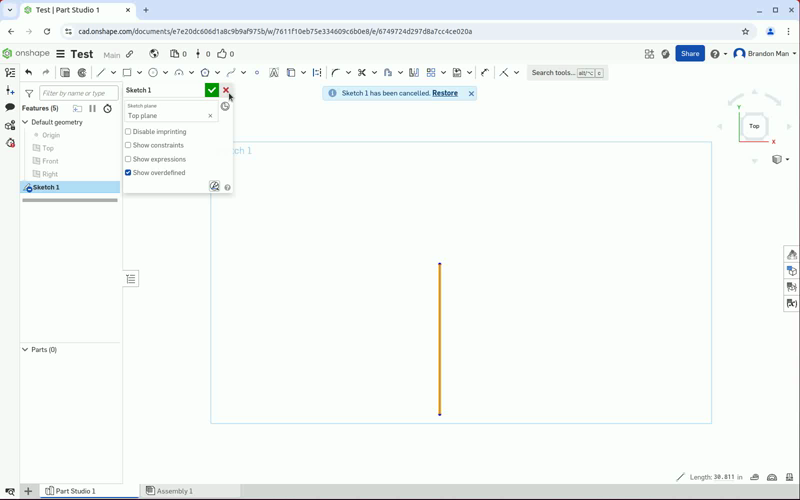
key(shift+h)
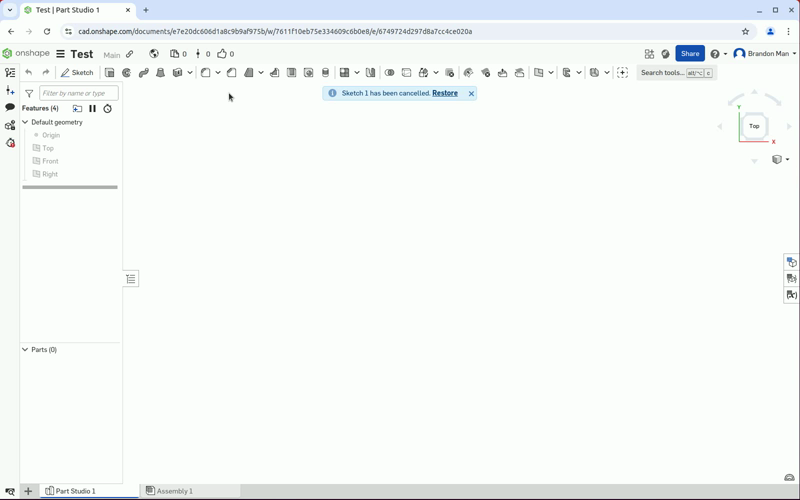
mouse_move(73, 352)
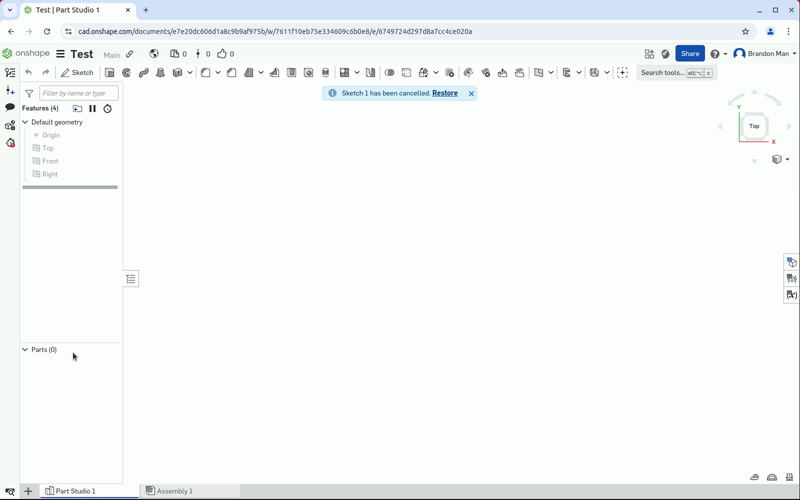
key(y)
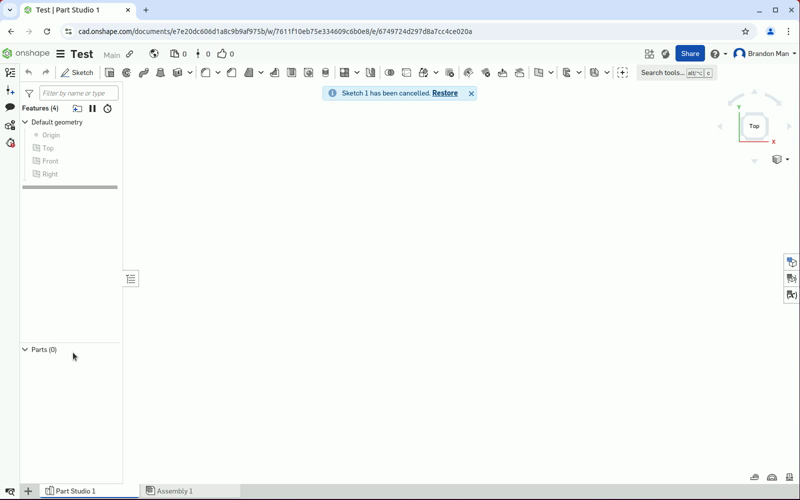
key(shift+p)
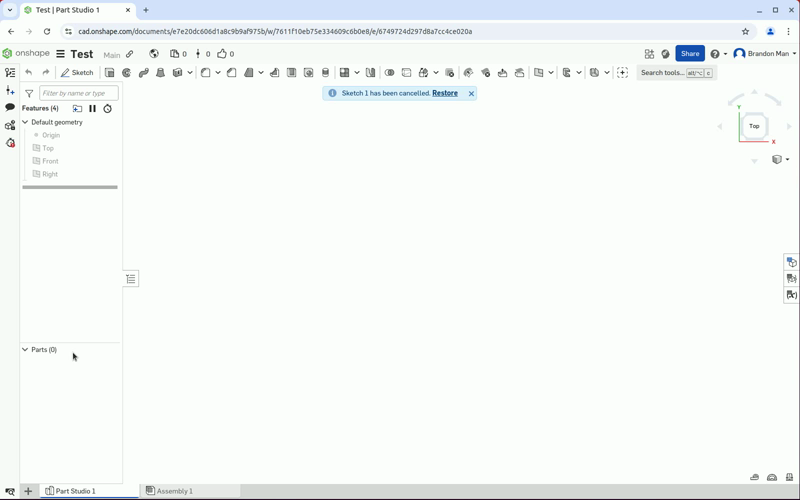
key(space)
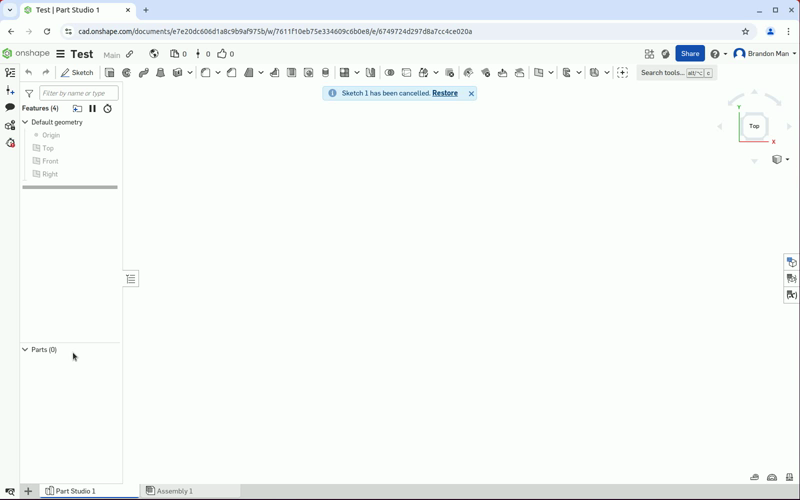
key_down(shift)
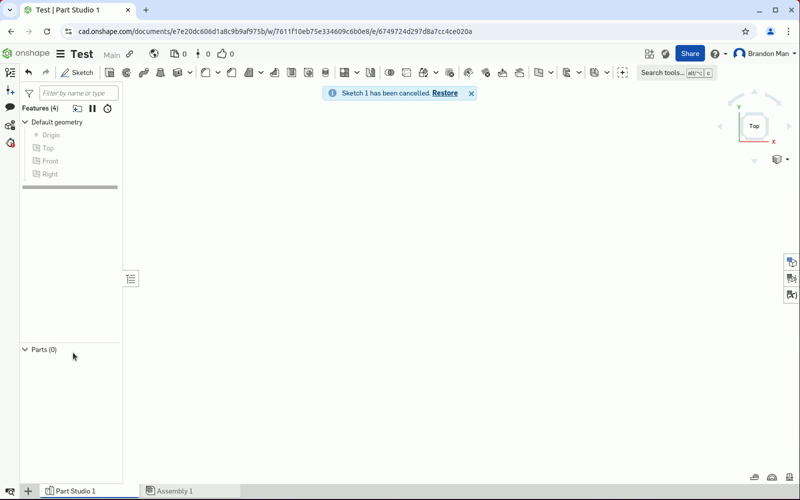
key(up)
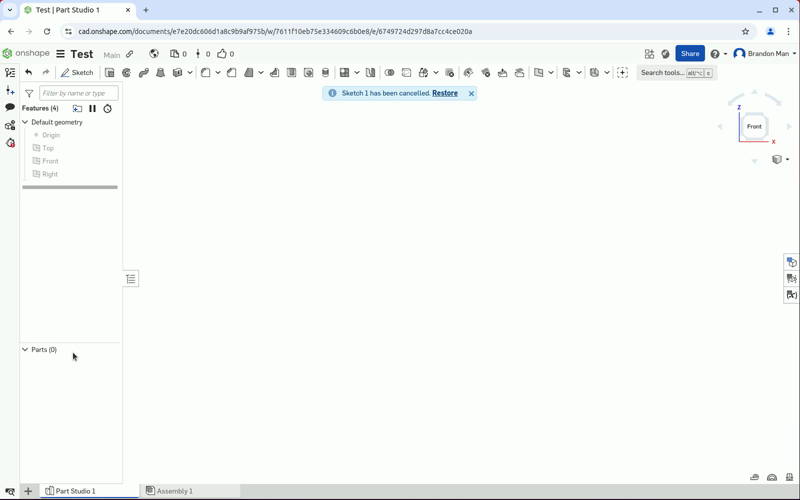
key_up(shift)
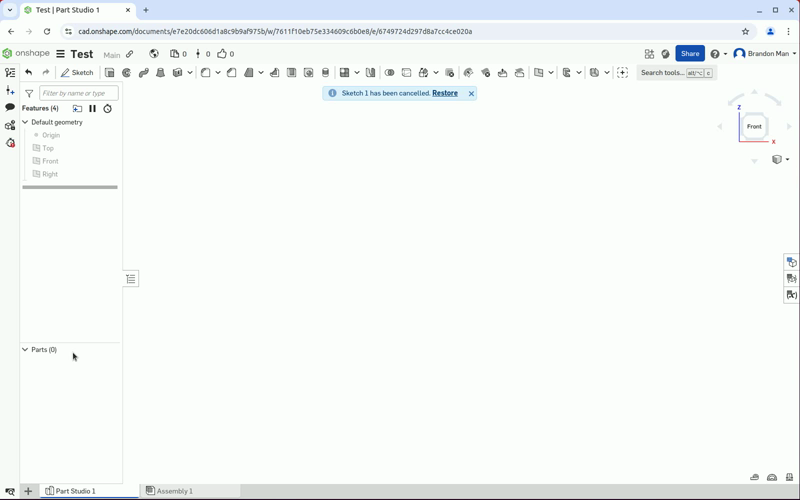
mouse_move(73, 352)
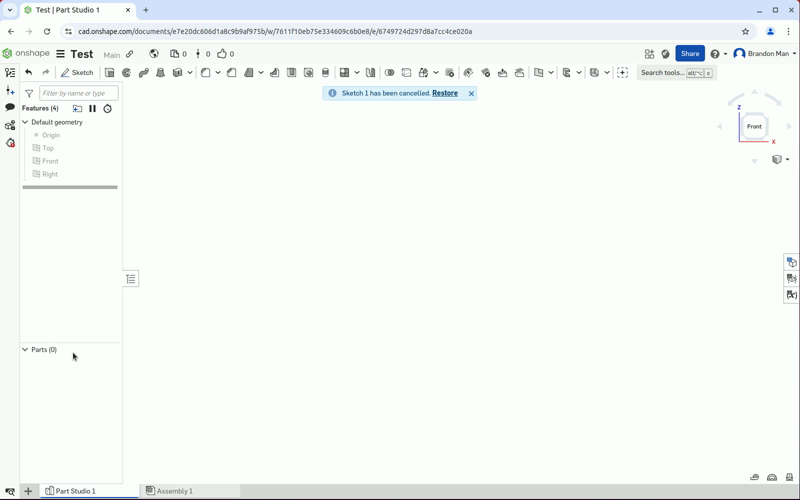
key(shift+y)
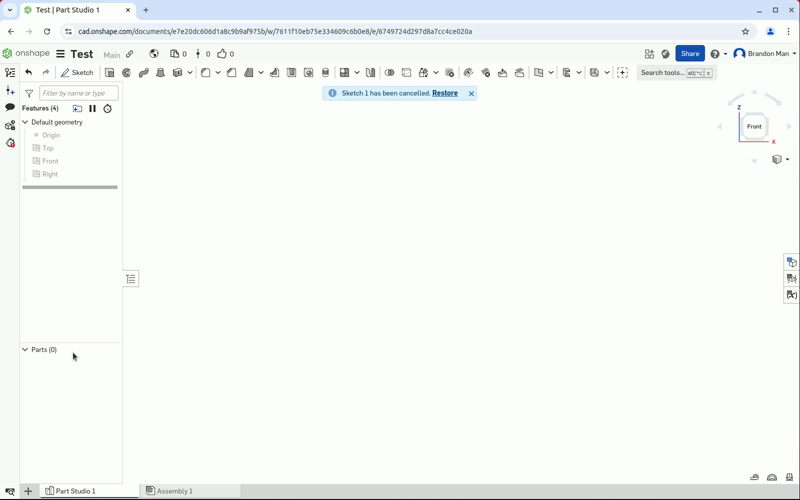
key(shift+s)
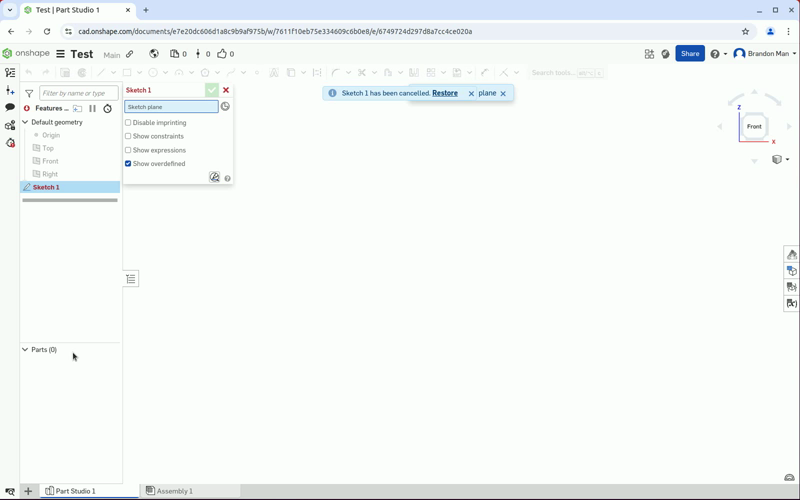
mouse_move(73, 163)
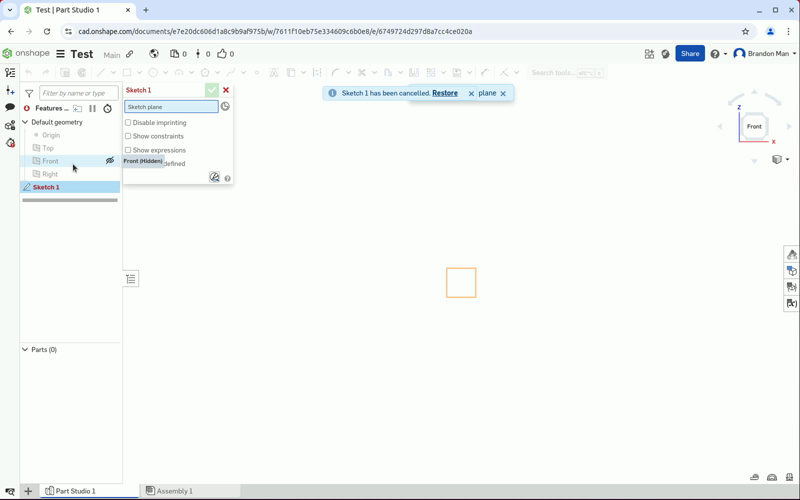
click(73, 163)
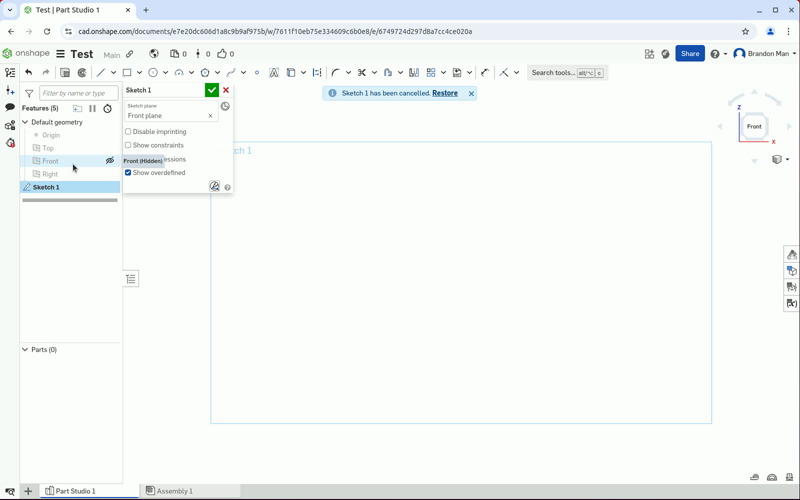
mouse_move(73, 352)
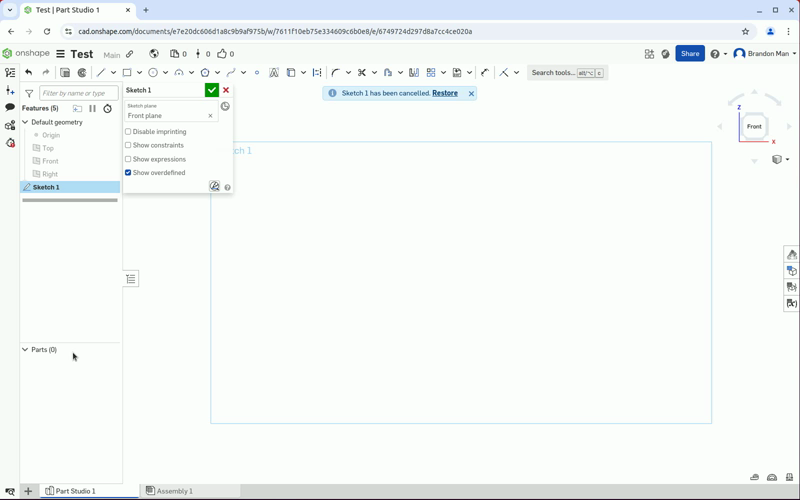
key(y)
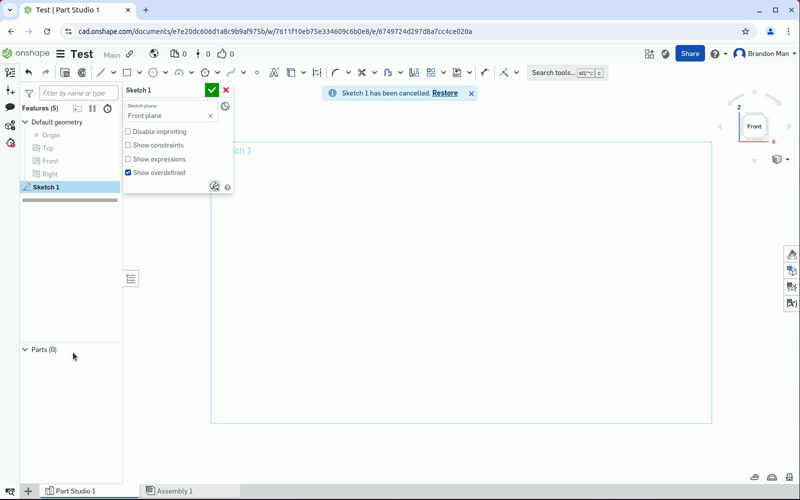
key(l)
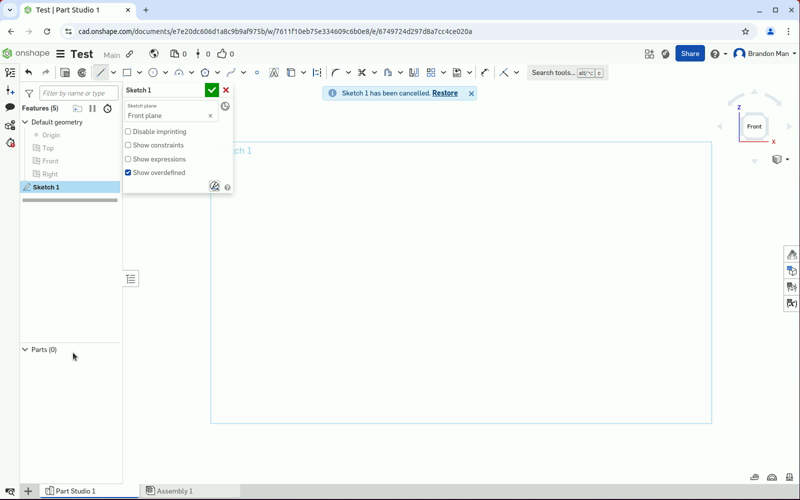
key_down(shift)
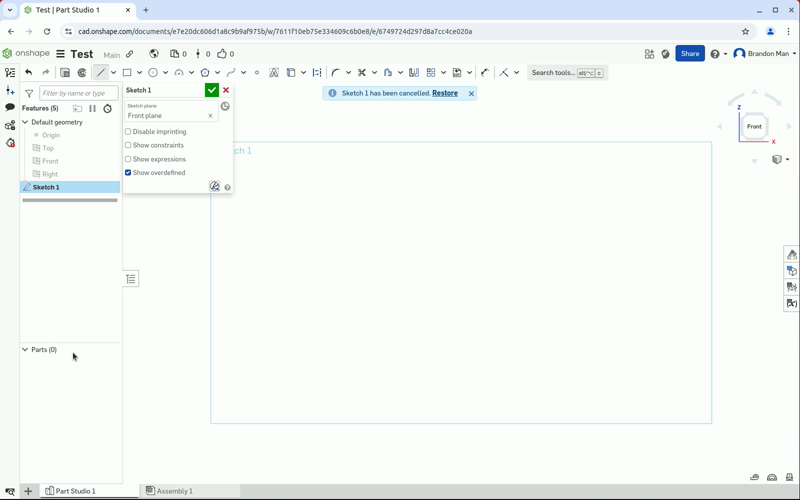
mouse_move(399, 212)
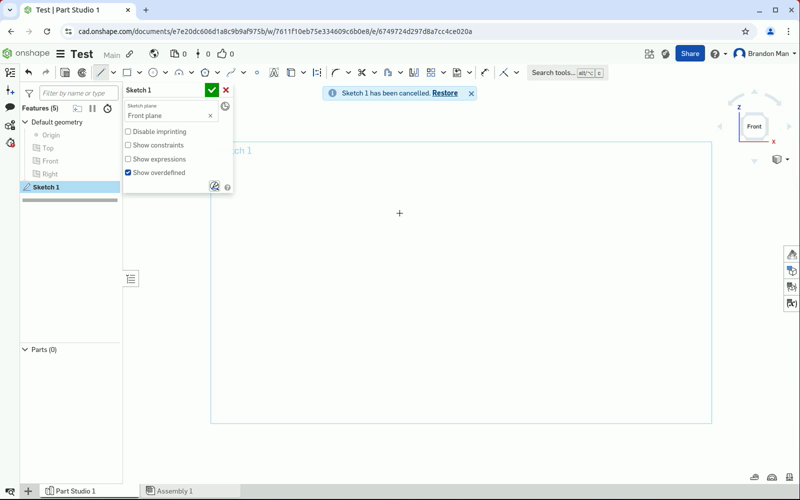
click(399, 212)
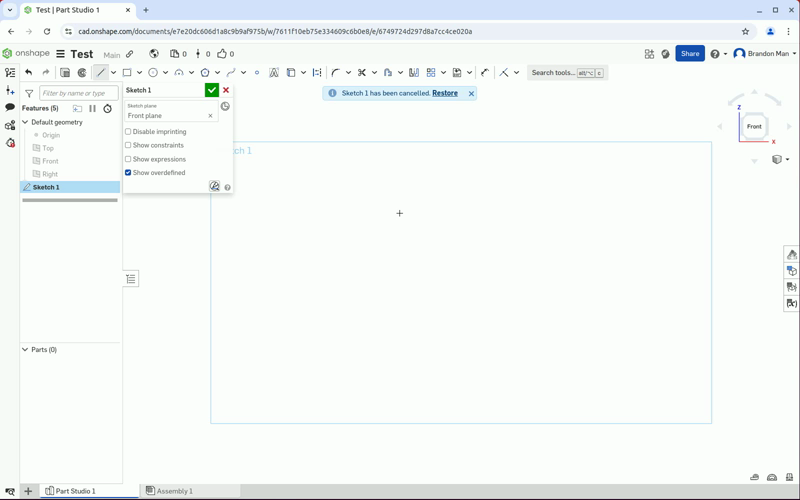
key_up(shift)
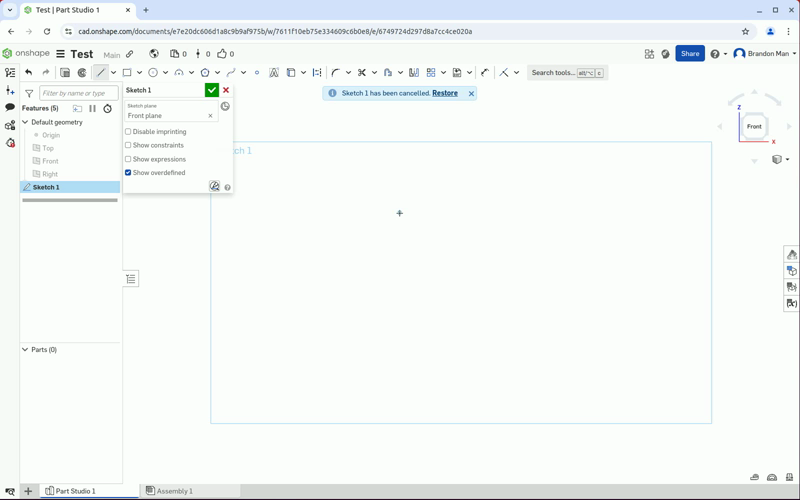
key_down(shift)
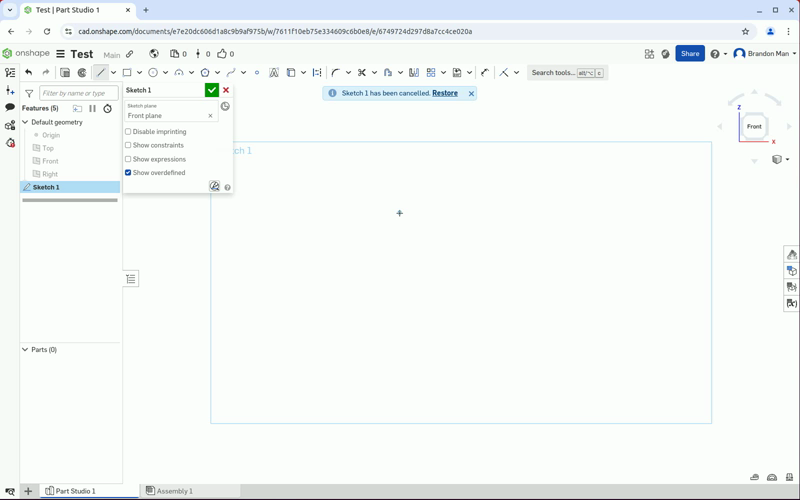
mouse_move(429, 212)
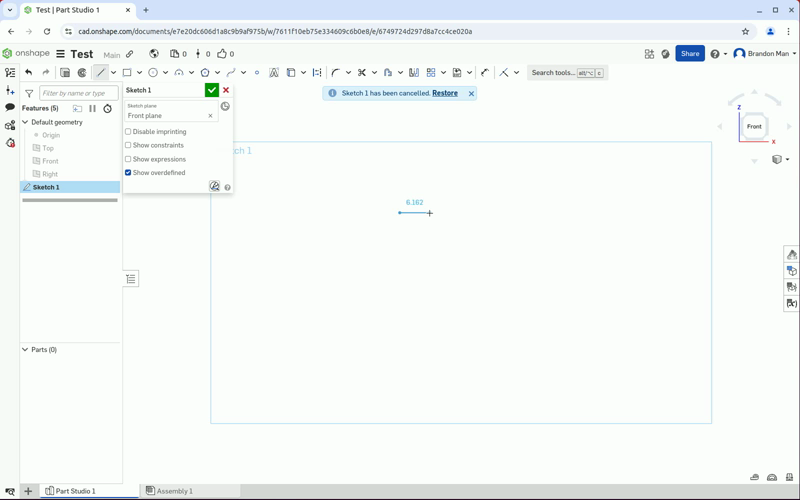
mouse_move(442, 212)
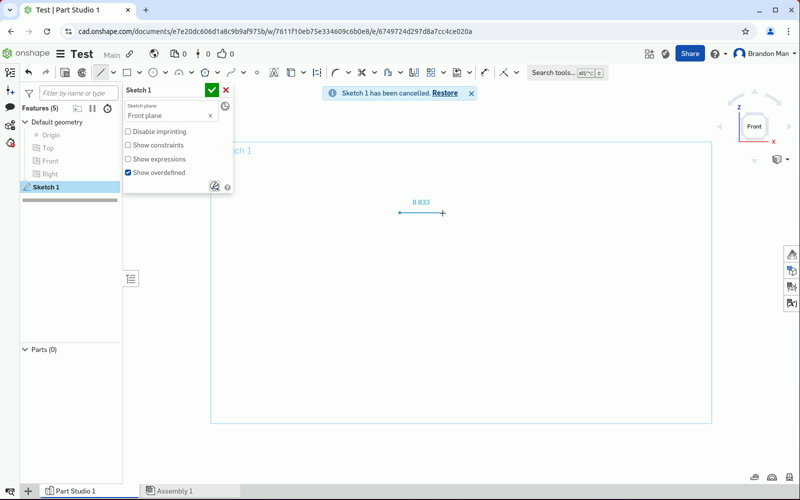
click(442, 212)
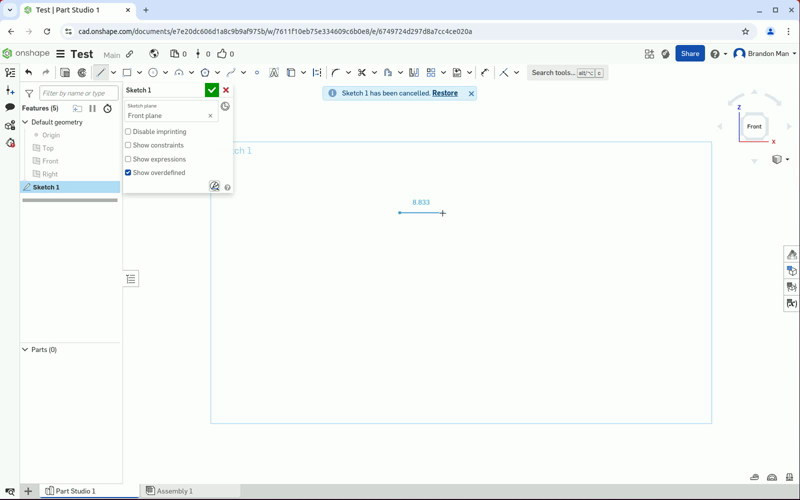
key_up(shift)
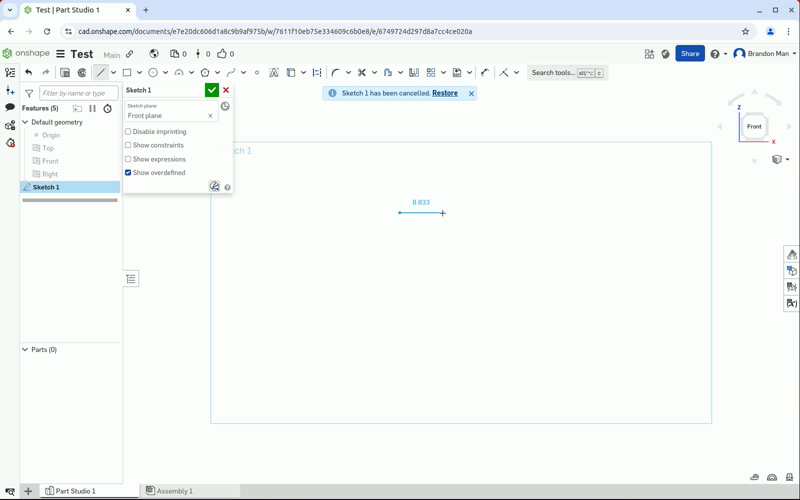
key_down(shift)
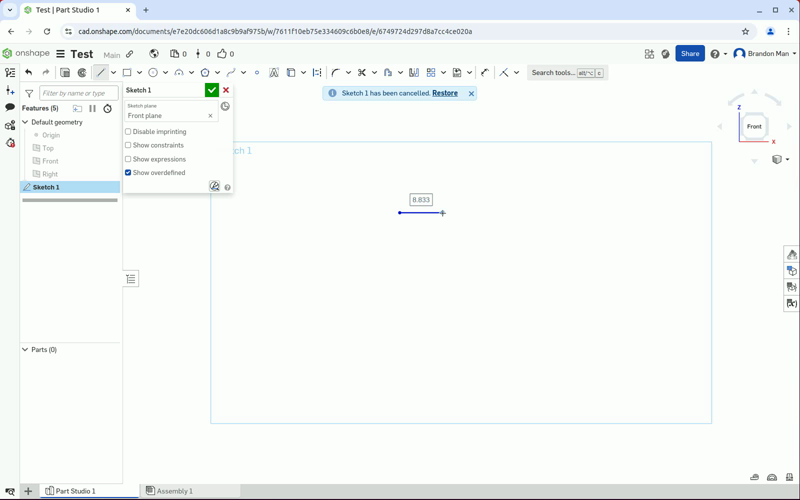
mouse_move(472, 212)
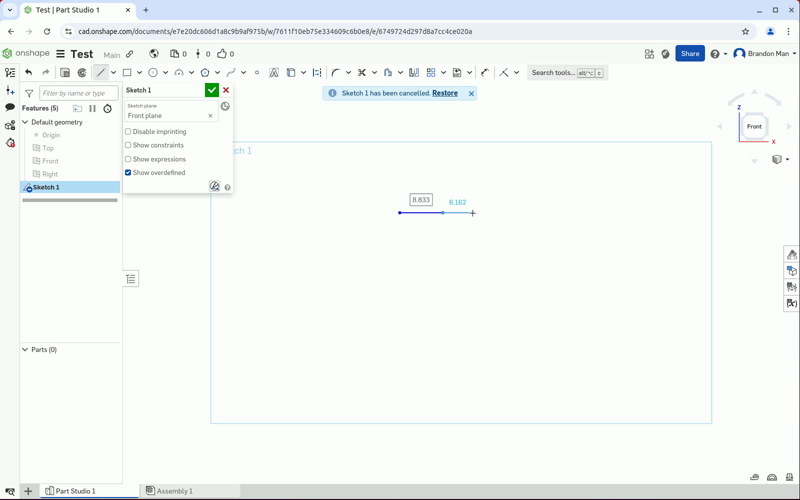
mouse_move(442, 169)
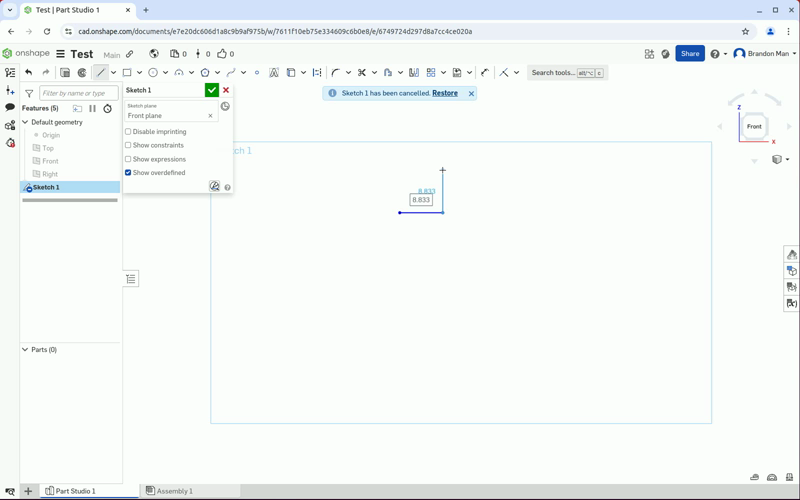
click(442, 169)
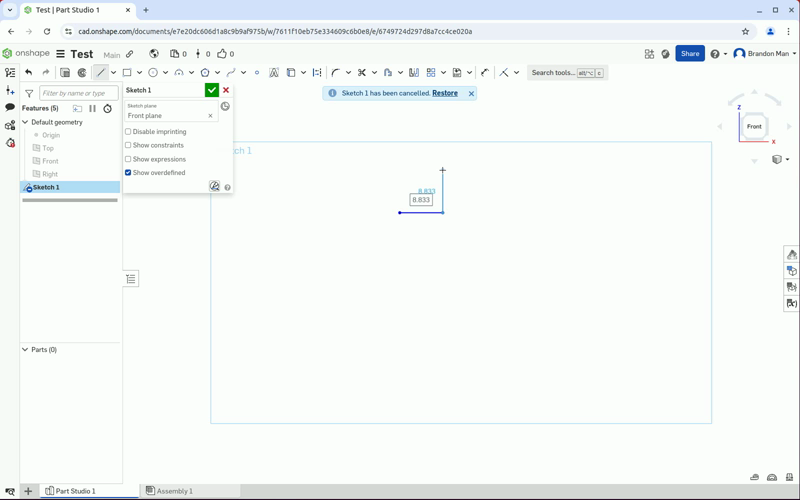
key_up(shift)
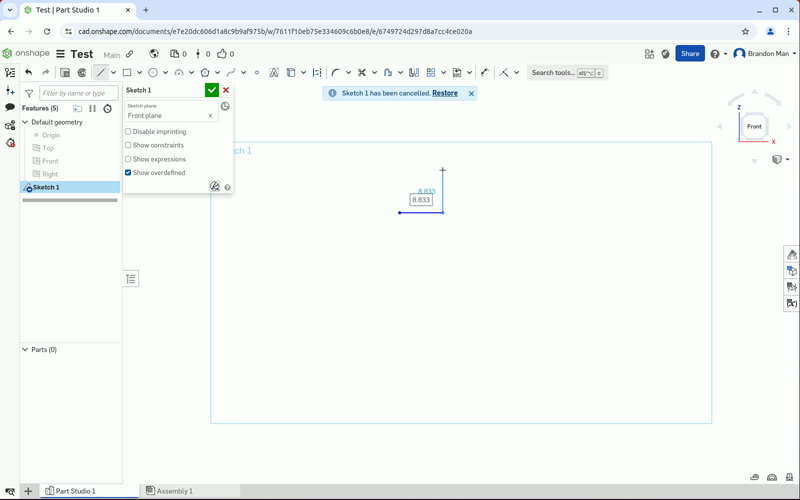
key_down(shift)
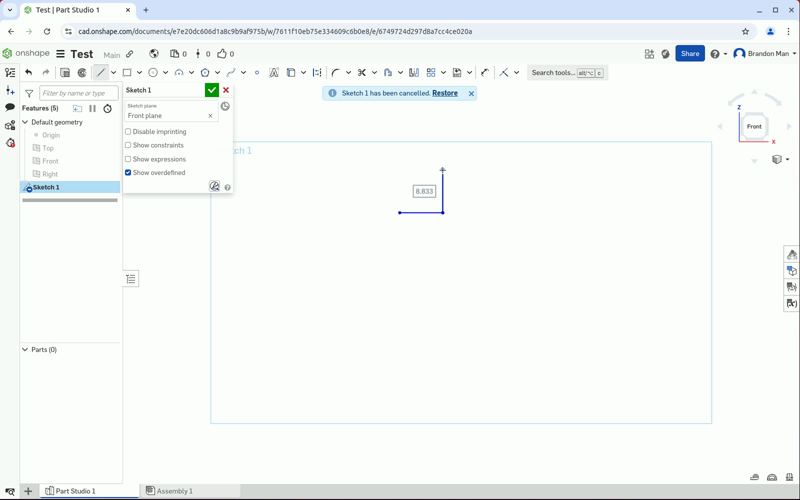
mouse_move(472, 169)
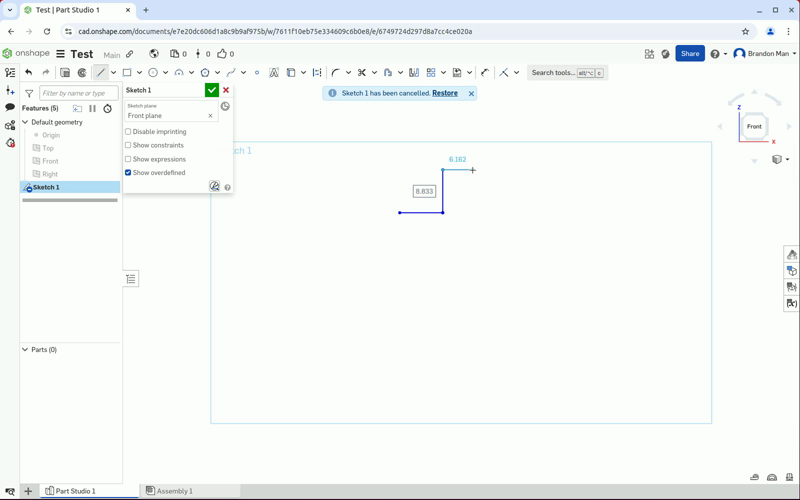
mouse_move(399, 169)
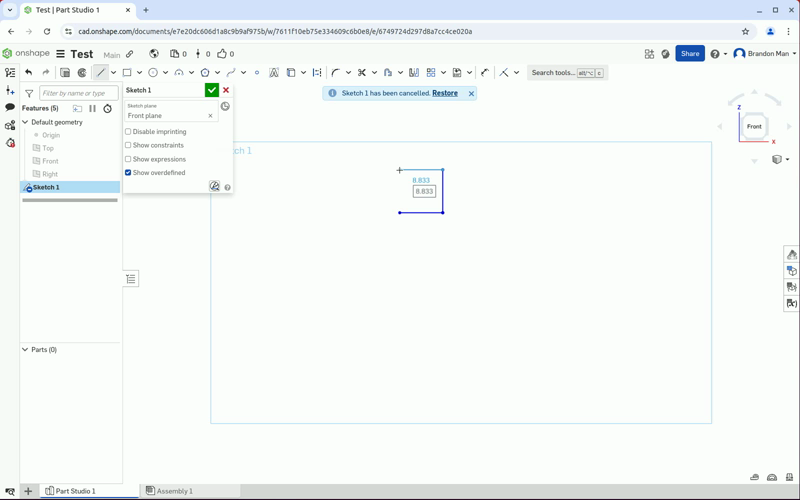
click(399, 169)
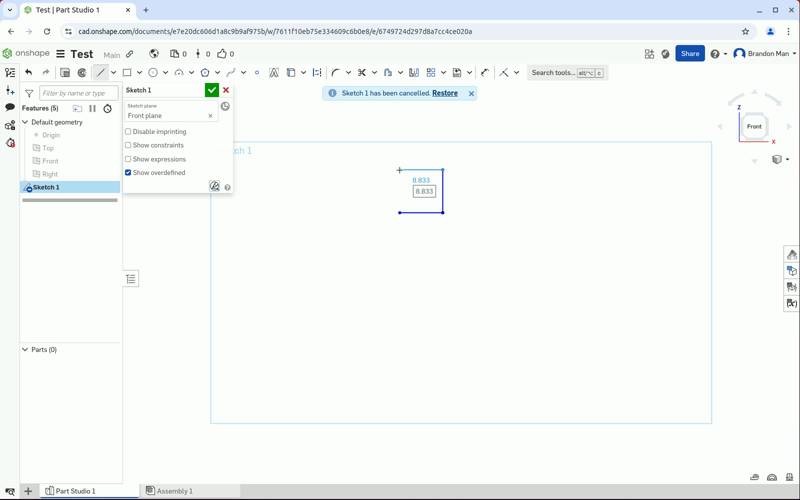
key_up(shift)
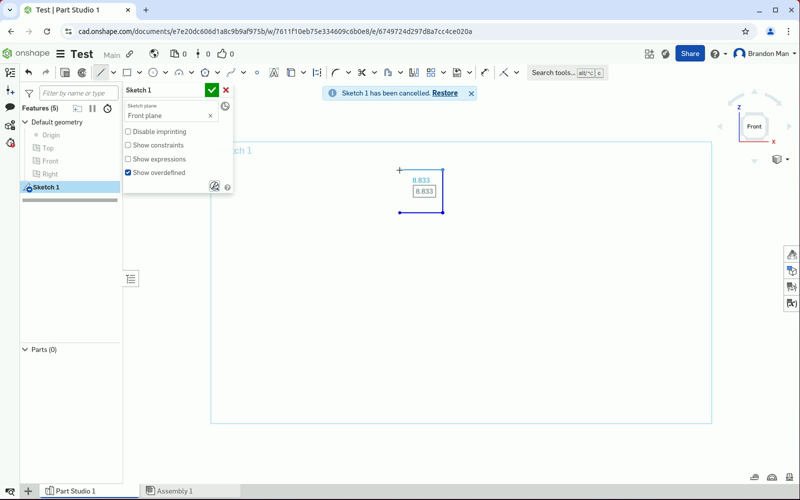
mouse_move(429, 169)
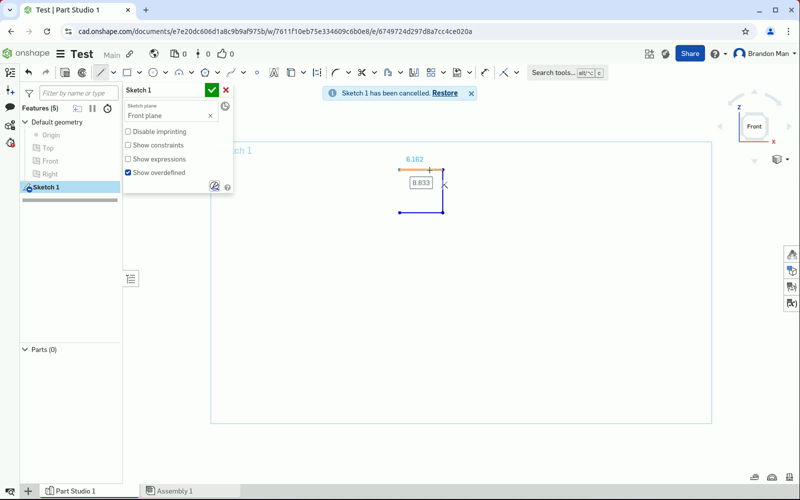
key_down(shift)
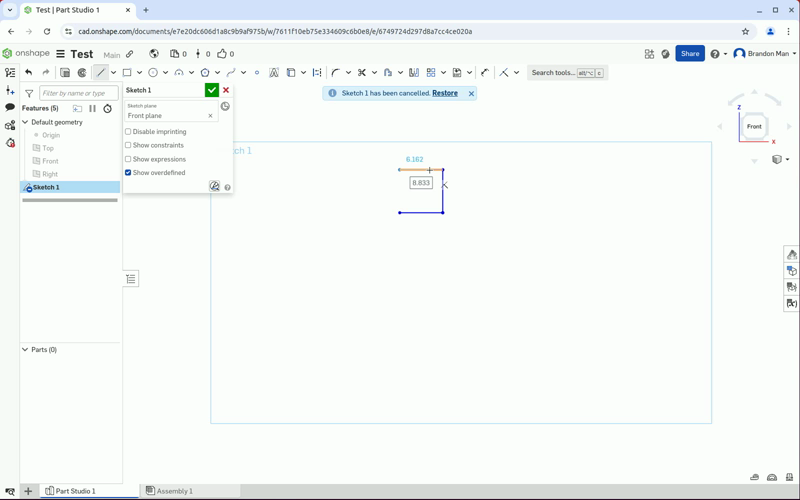
mouse_move(399, 212)
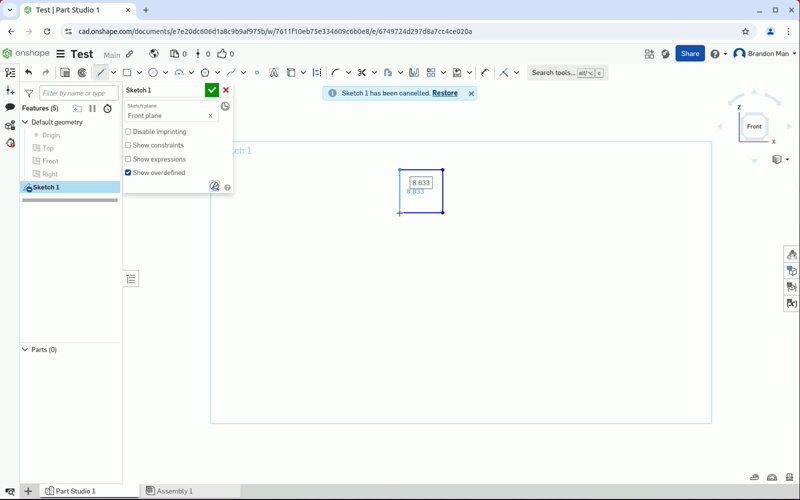
key_up(shift)
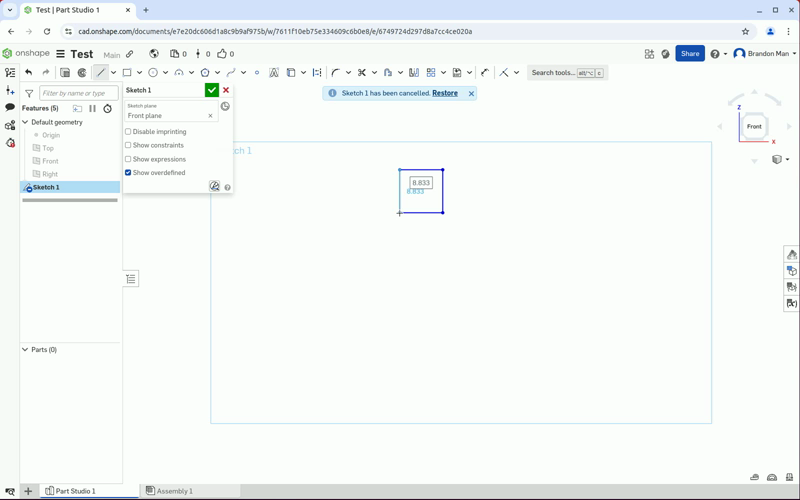
click(399, 212)
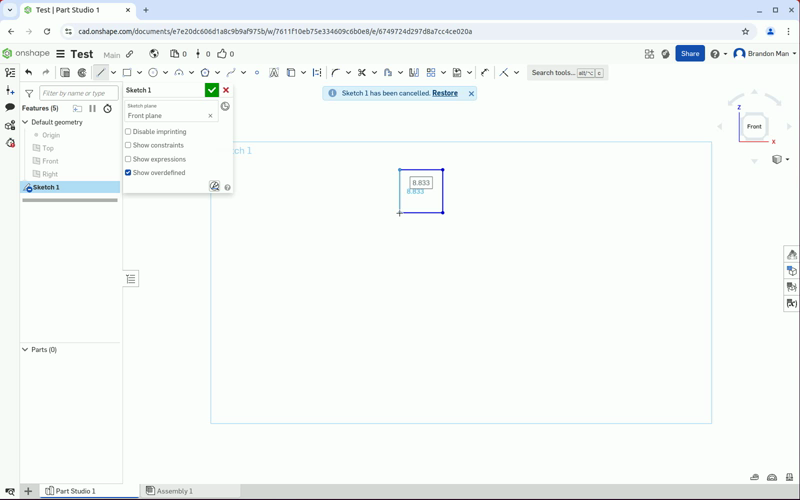
key(esc)
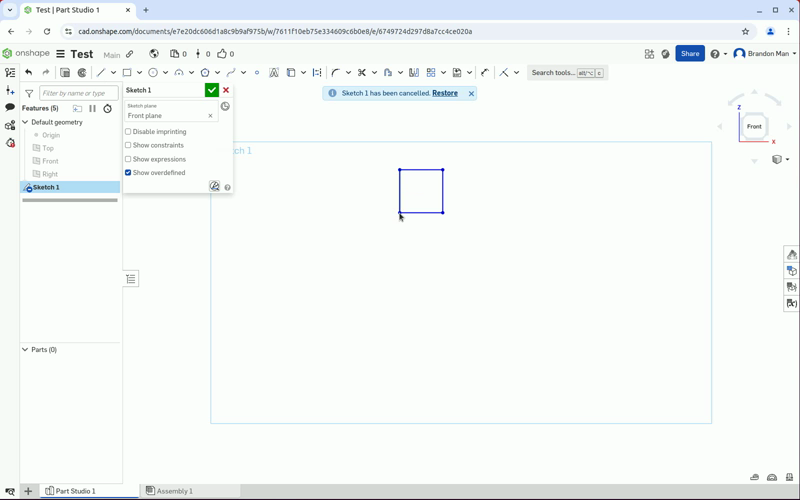
mouse_move(414, 193)
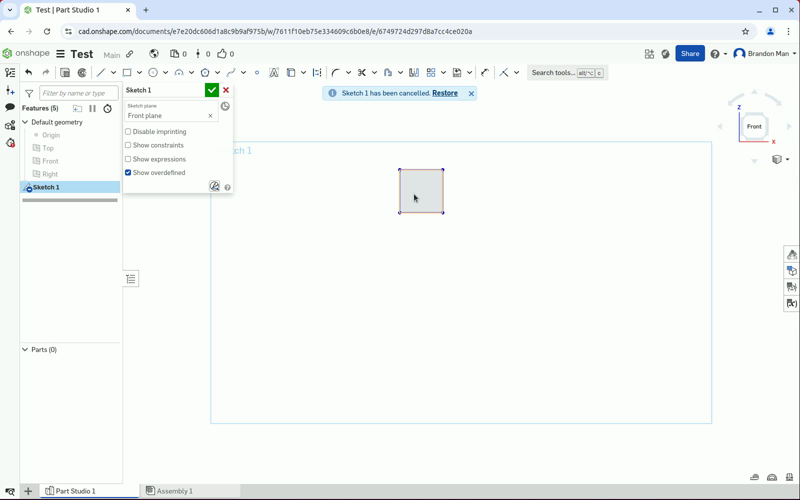
click(414, 193)
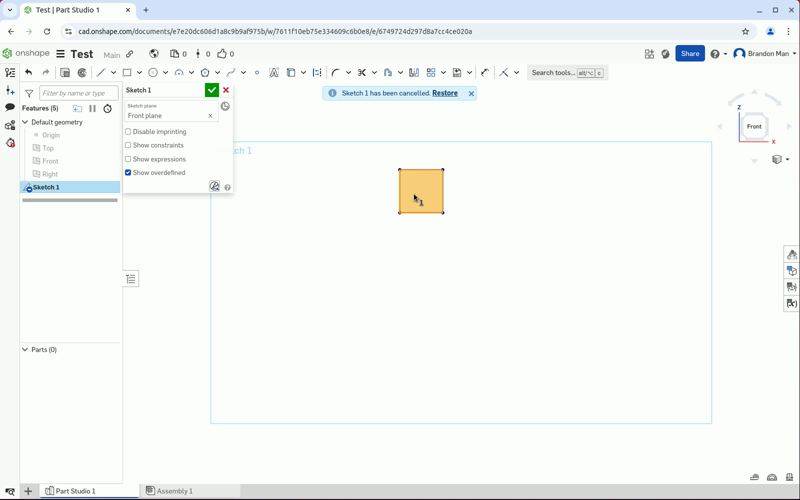
mouse_move(73, 352)
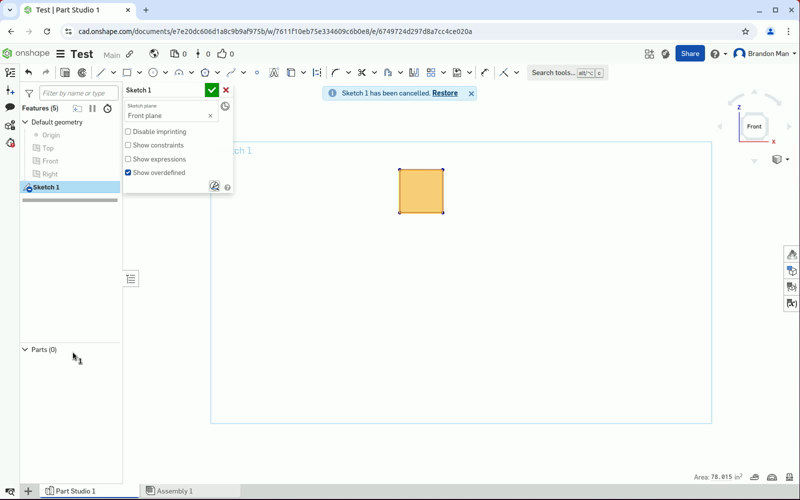
key(shift+y)
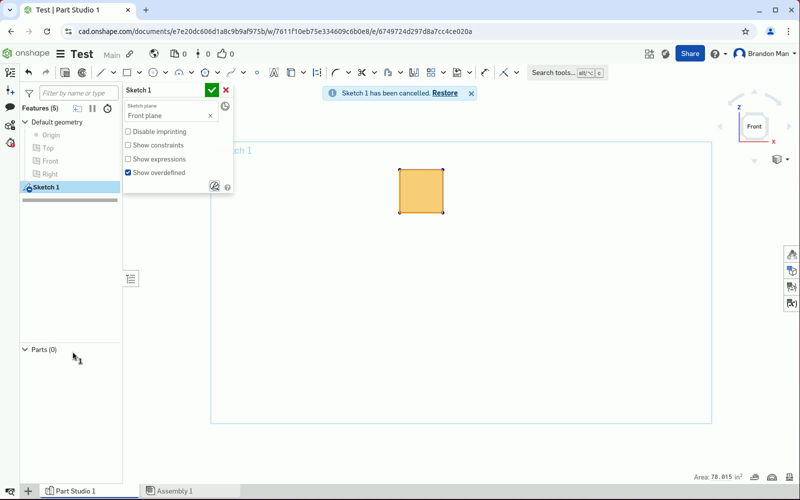
key(shift+e)
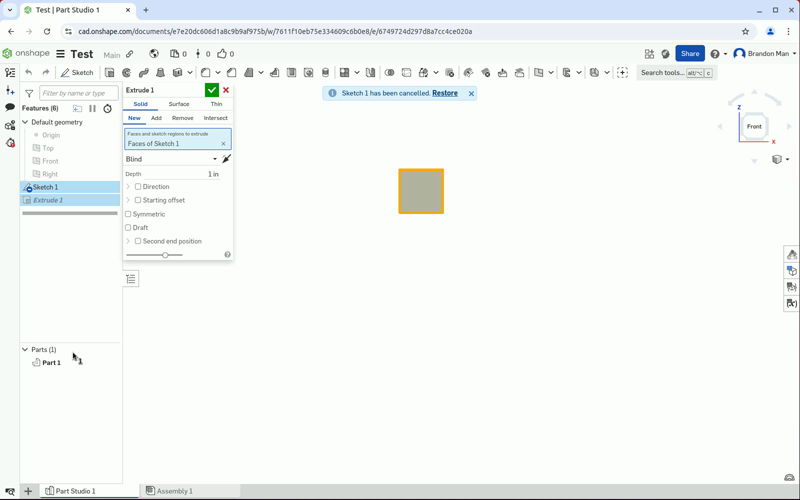
mouse_move(143, 106)
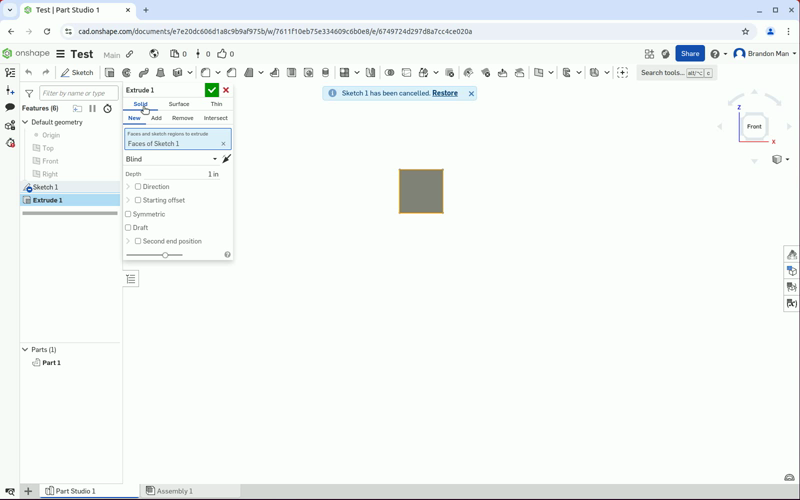
click(143, 106)
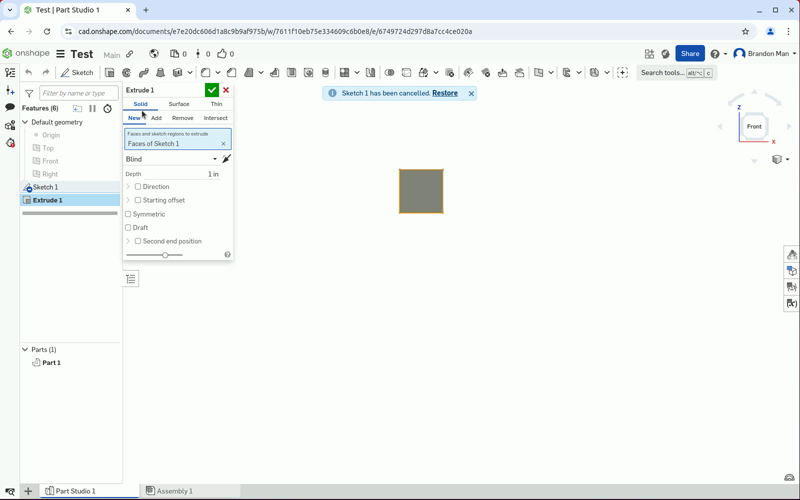
mouse_move(137, 120)
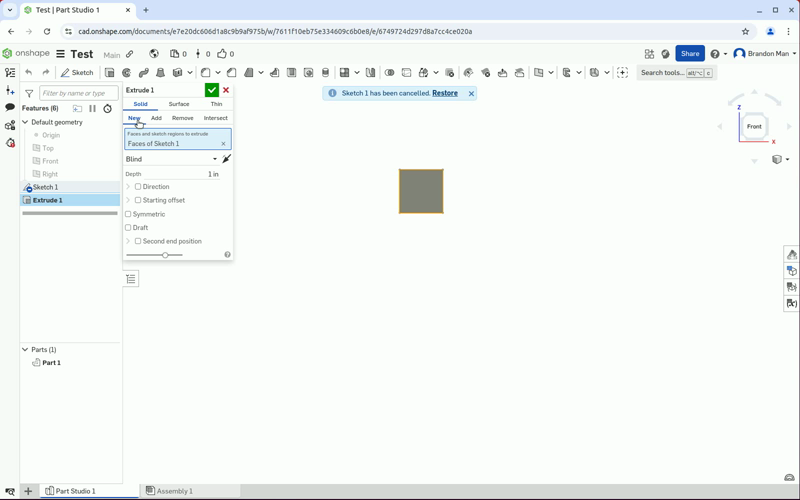
click(137, 120)
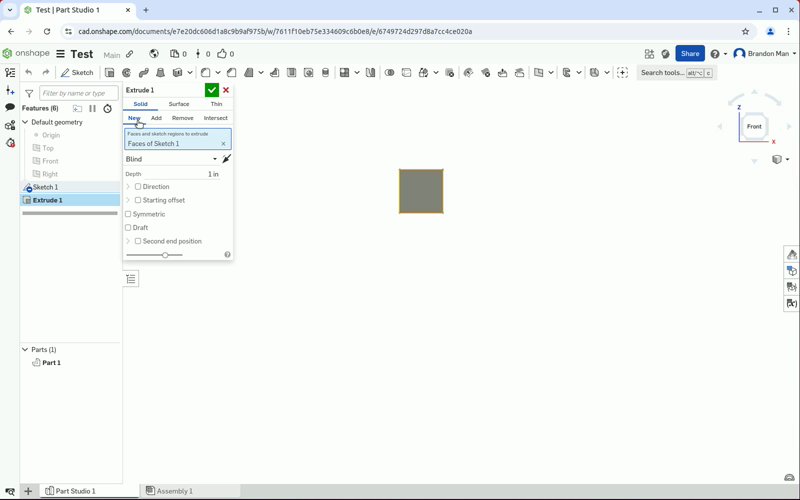
key(tab, 4)
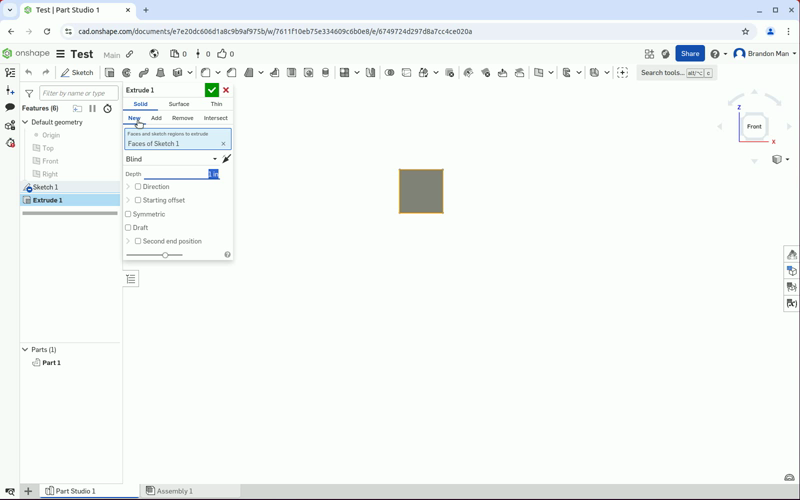
text(17.572)
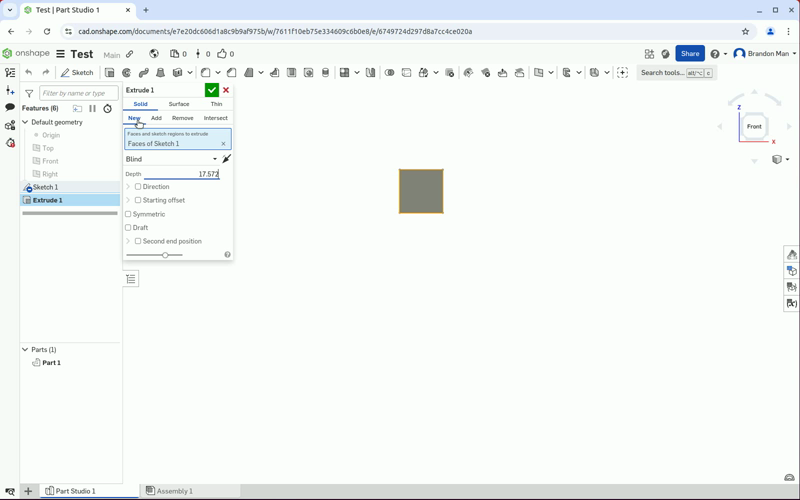
key(enter)
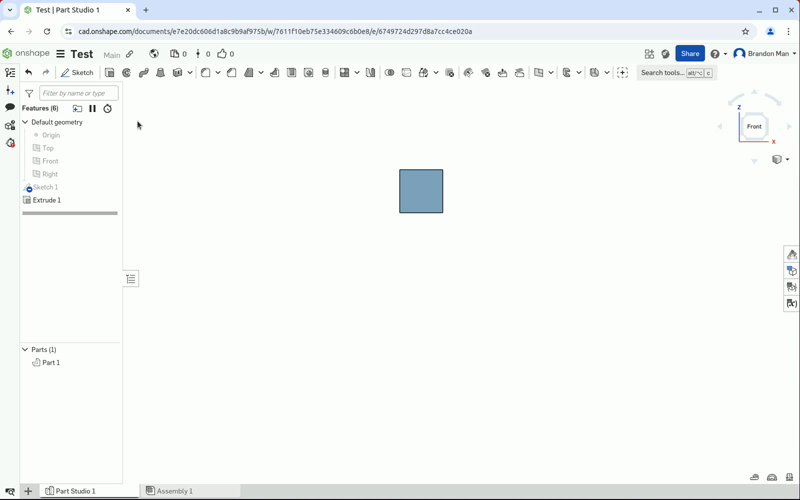
key(shift+h)
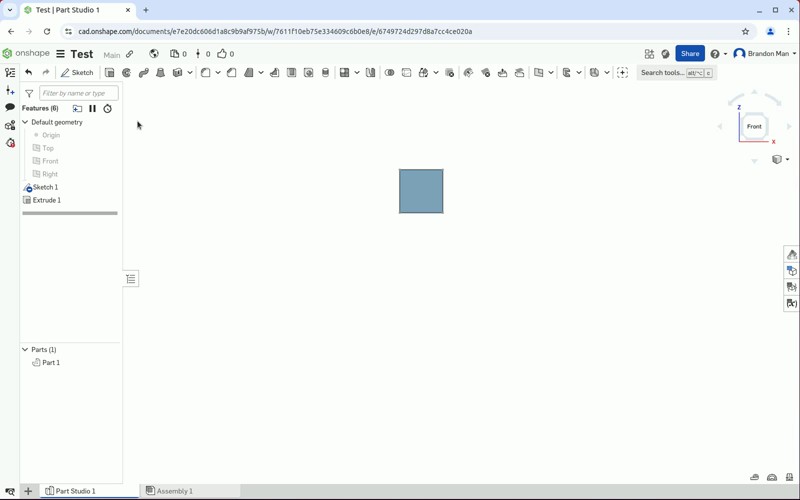
key(shift+h)
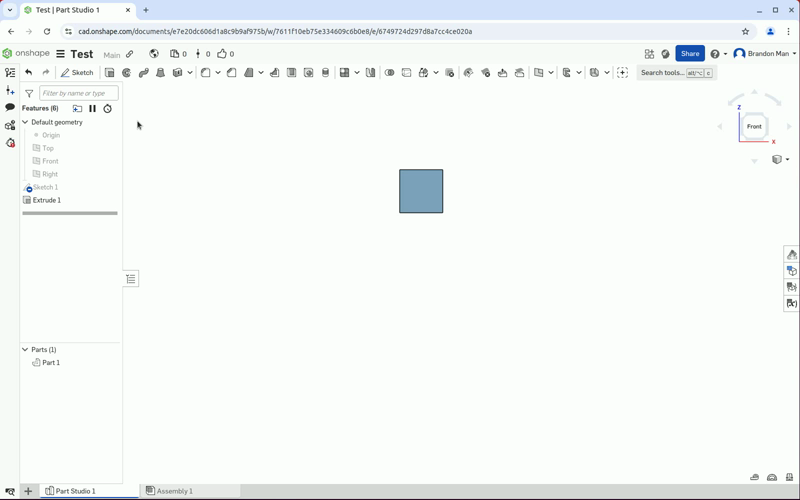
mouse_move(73, 189)
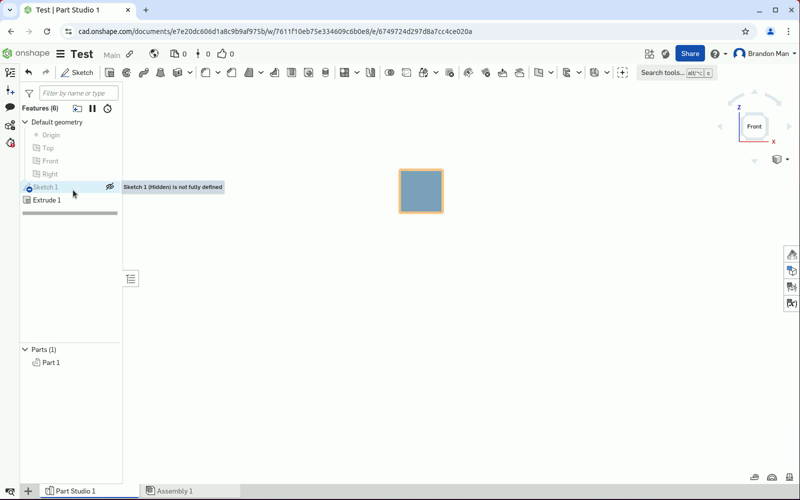
click(73, 189)
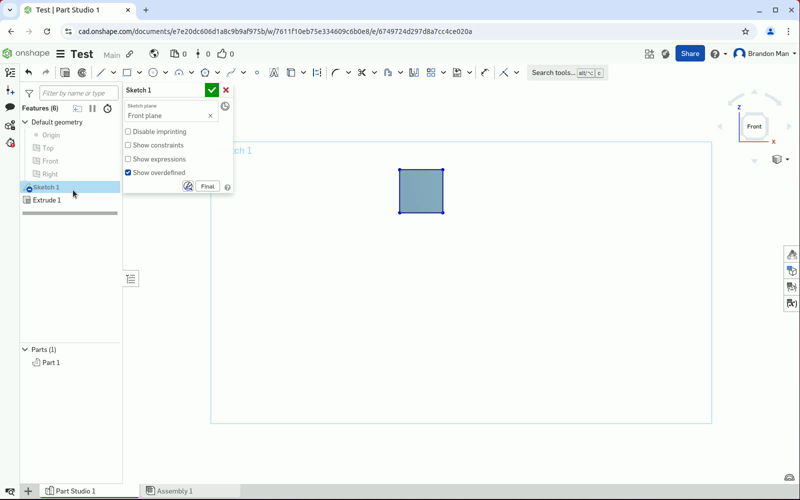
mouse_move(229, 92)
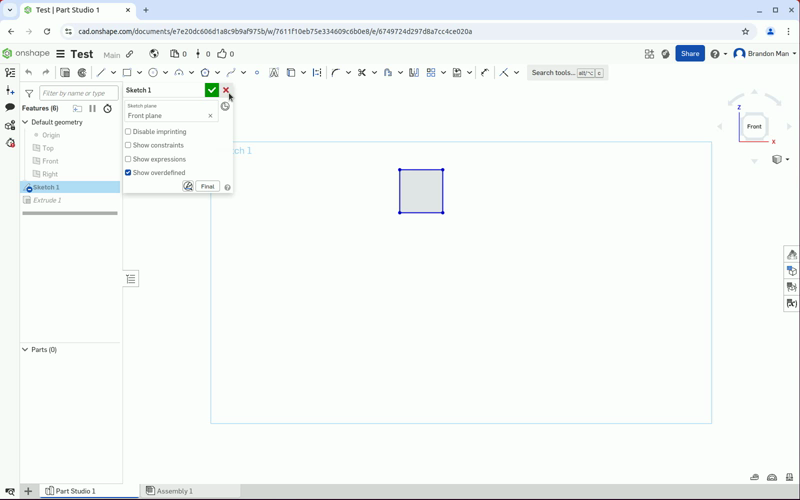
click(229, 92)
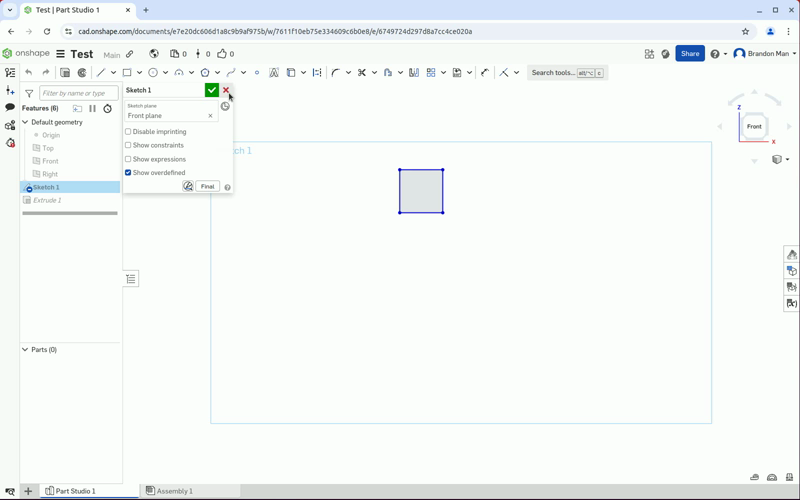
key(shift+s)
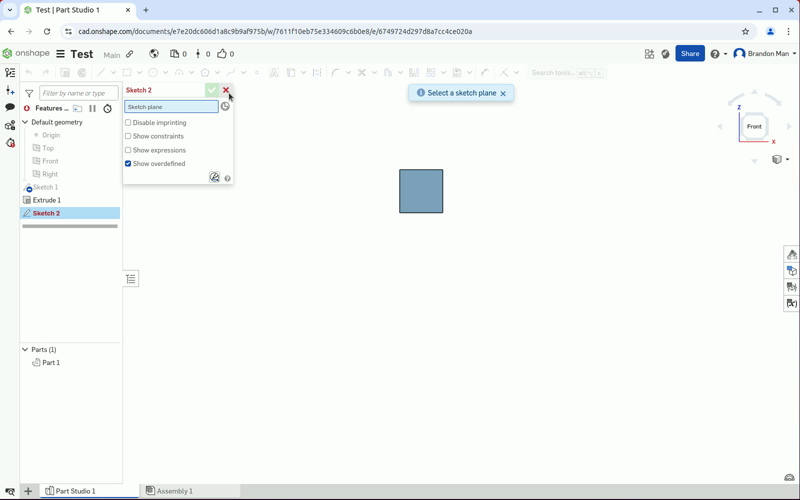
mouse_move(73, 163)
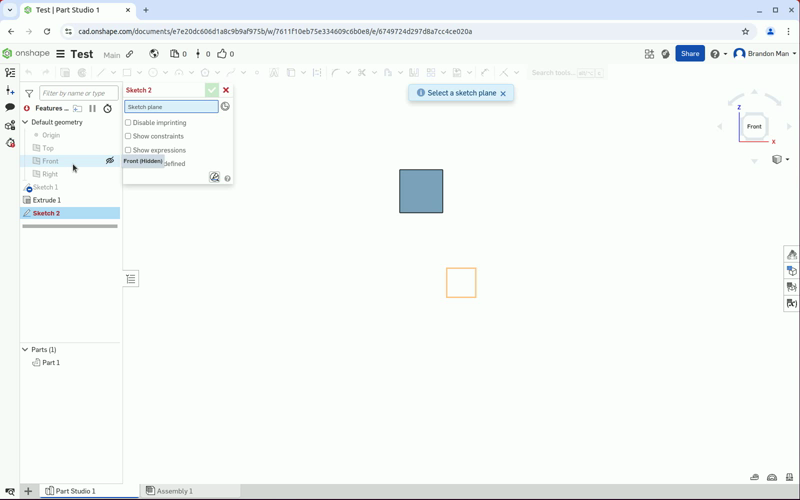
click(73, 163)
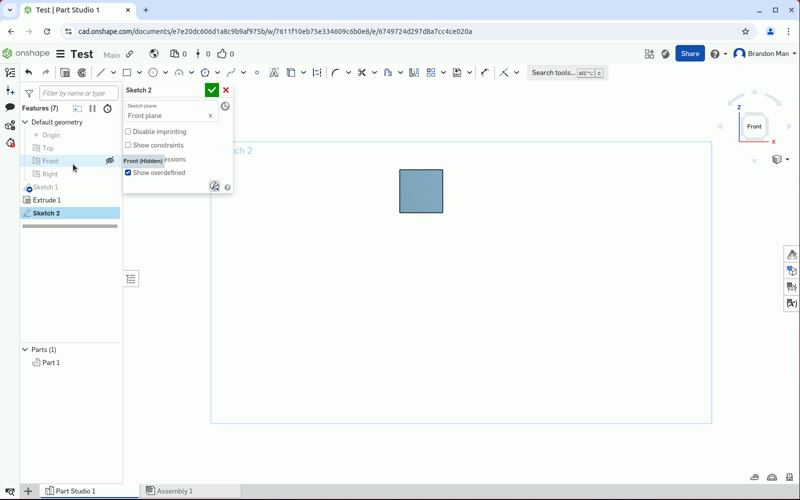
mouse_move(73, 352)
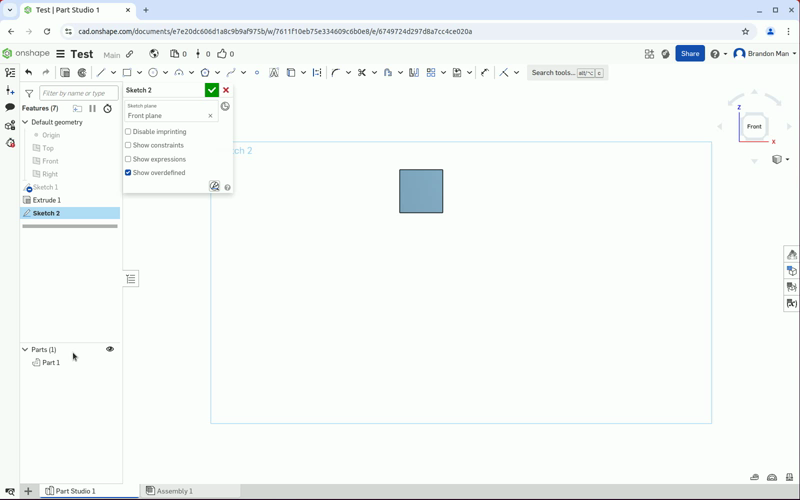
key(y)
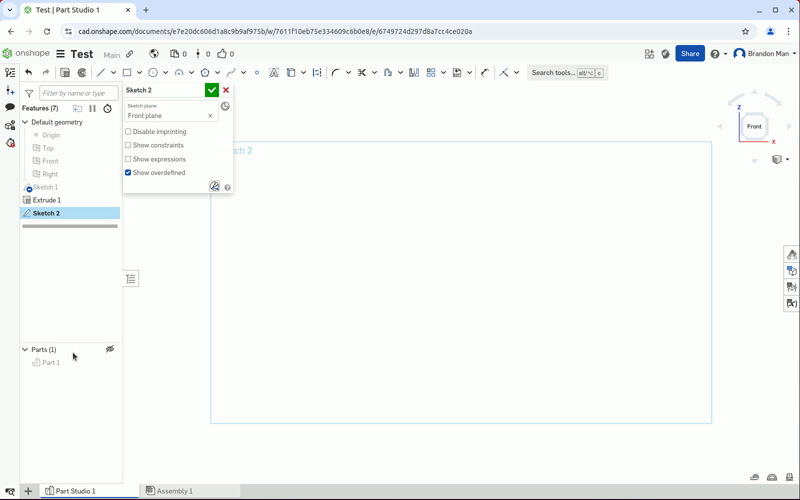
key(l)
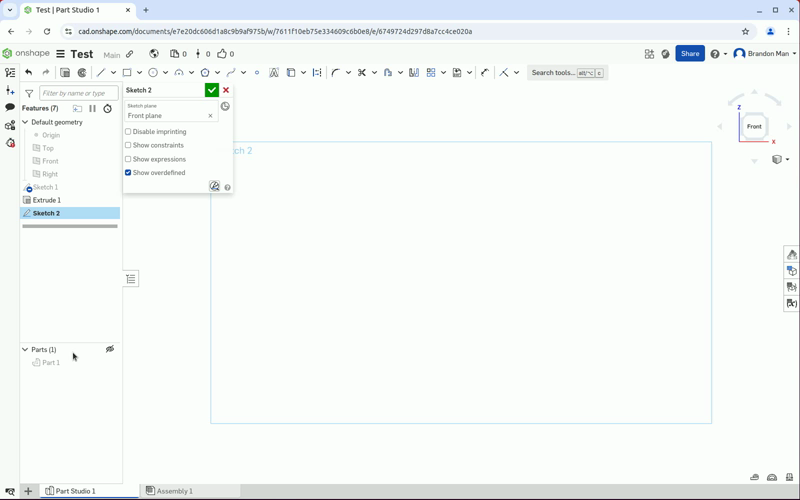
key_down(shift)
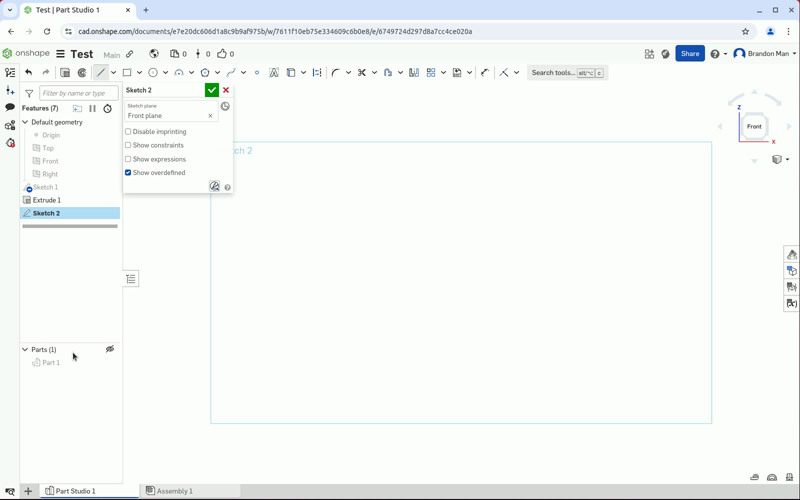
mouse_move(399, 255)
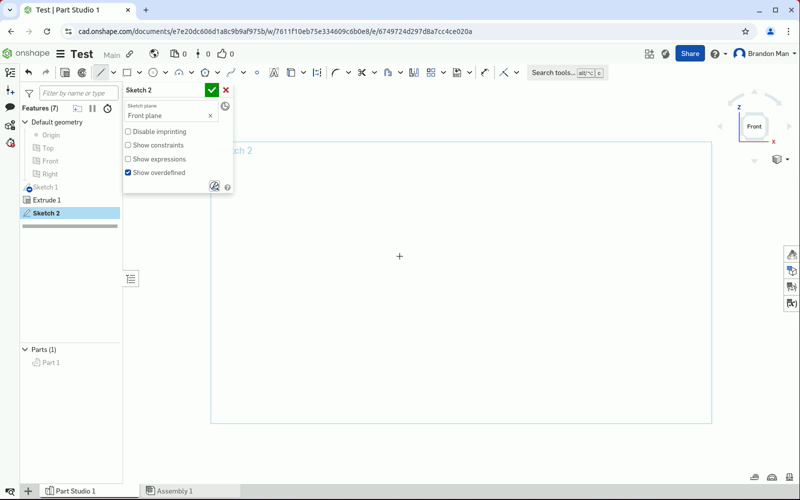
click(399, 255)
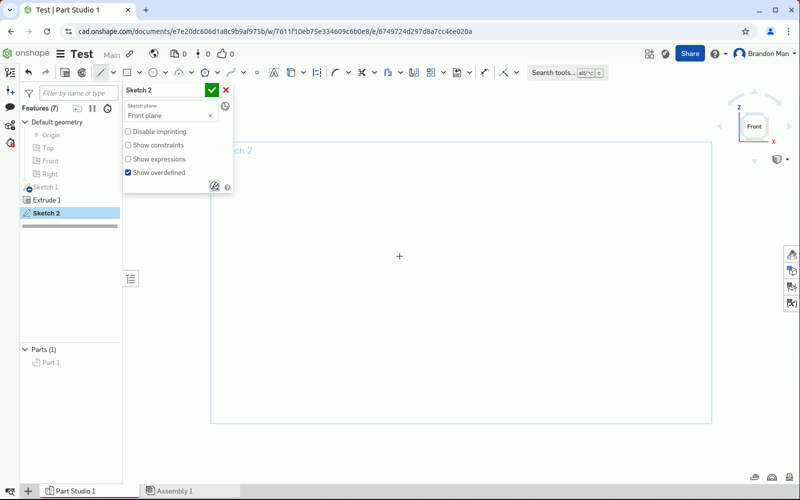
key_up(shift)
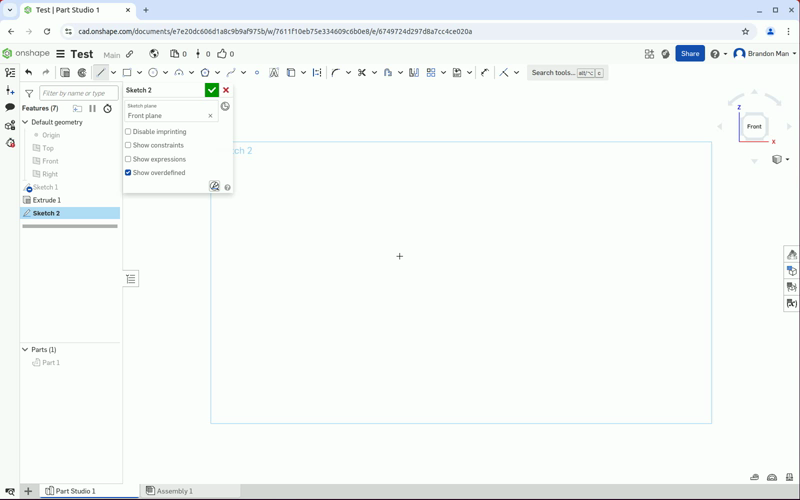
key_down(shift)
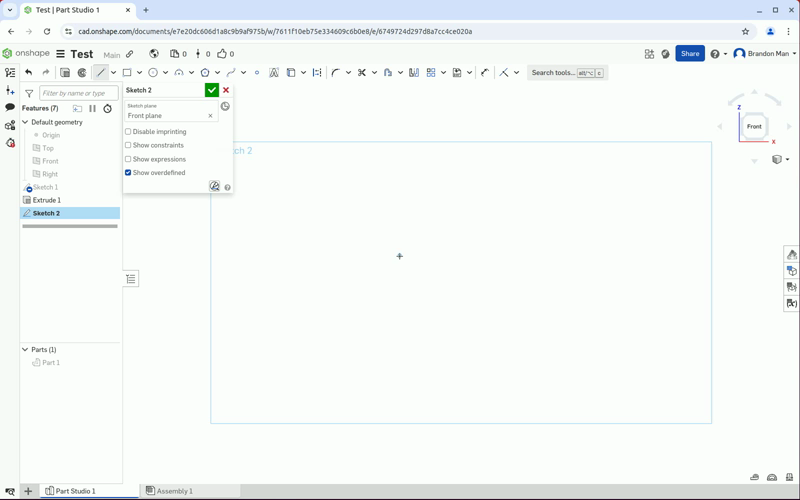
mouse_move(527, 255)
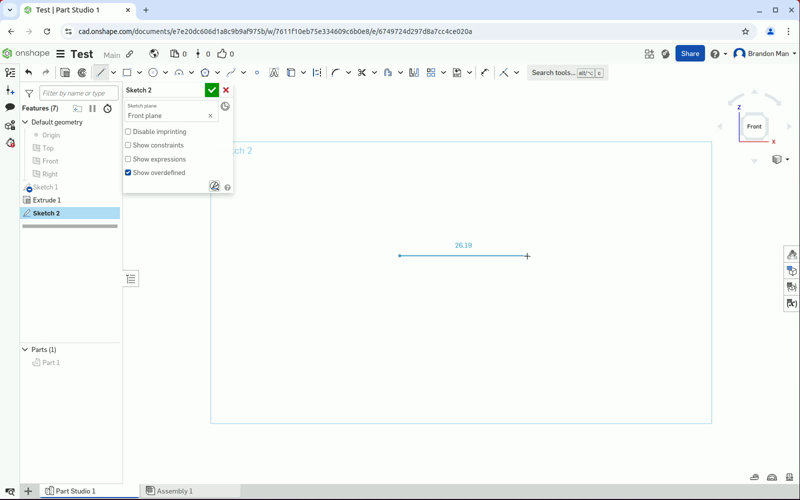
click(527, 255)
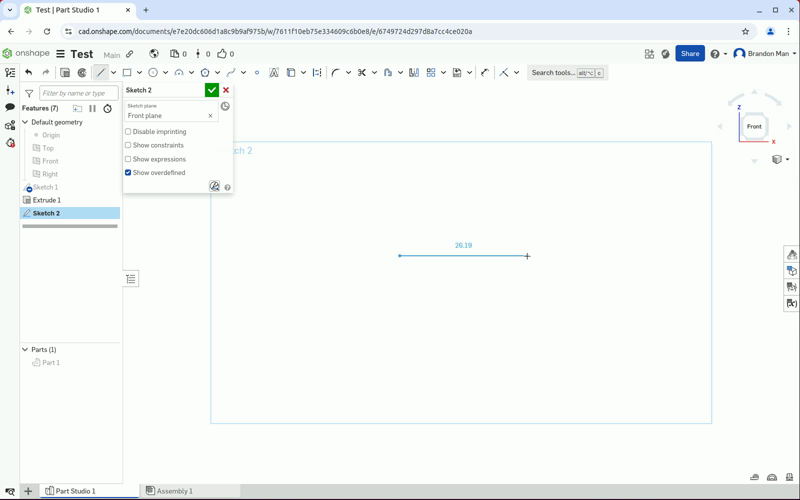
key_up(shift)
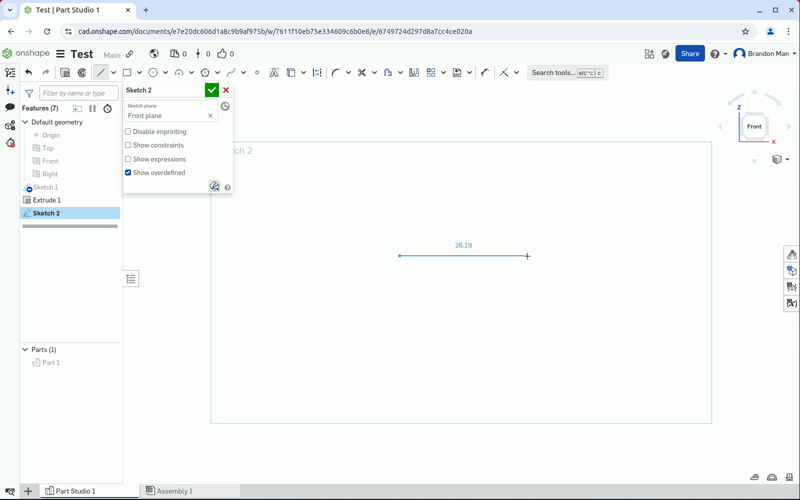
key_down(shift)
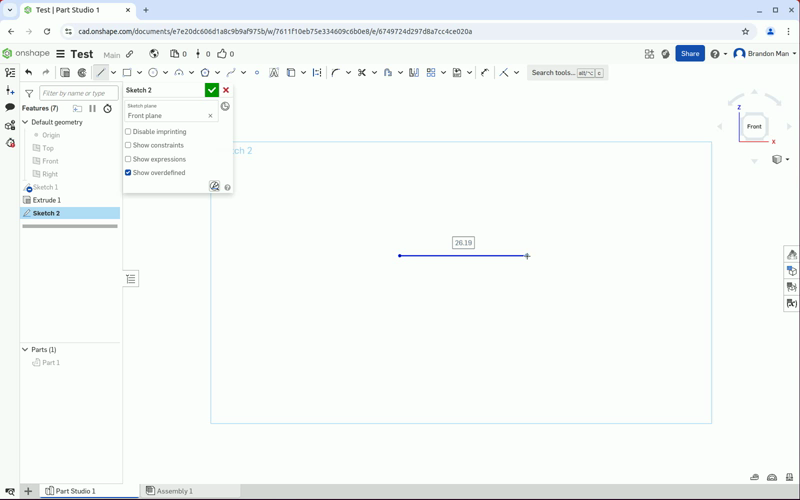
mouse_move(557, 255)
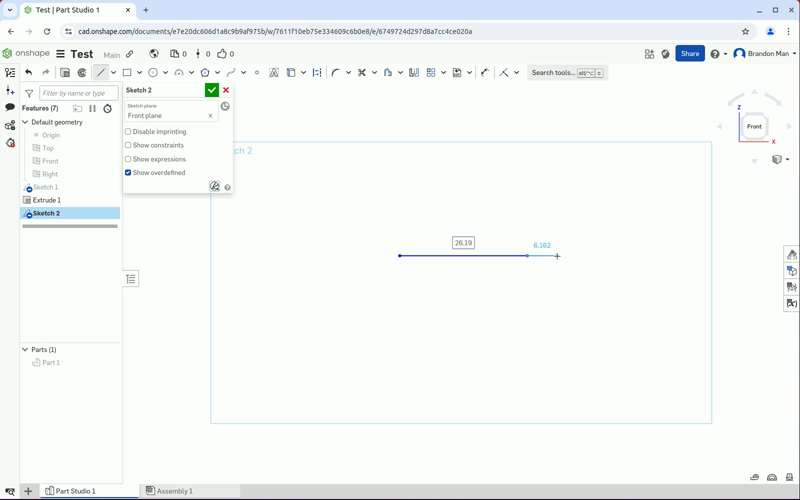
mouse_move(527, 213)
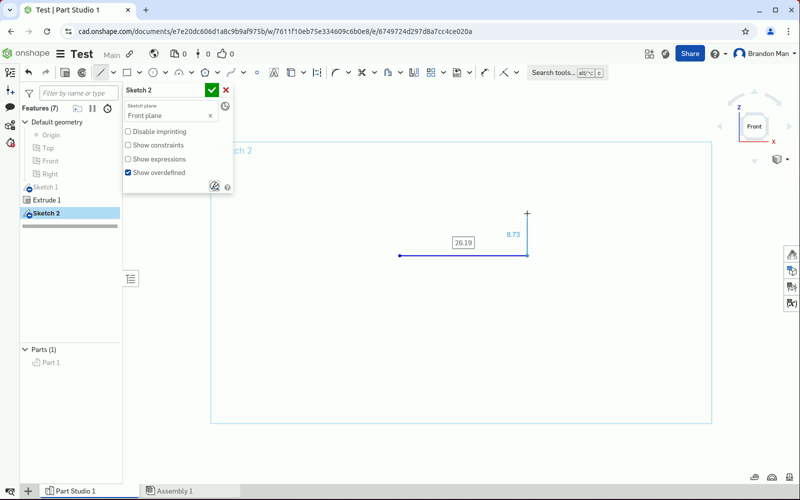
click(527, 213)
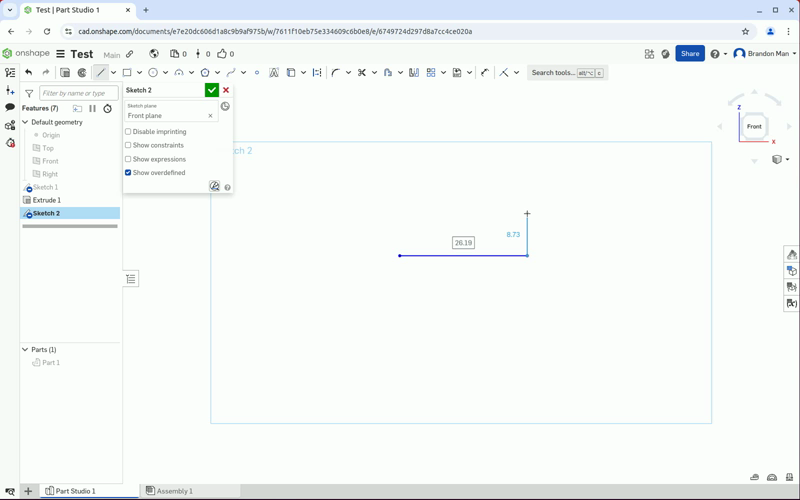
key_up(shift)
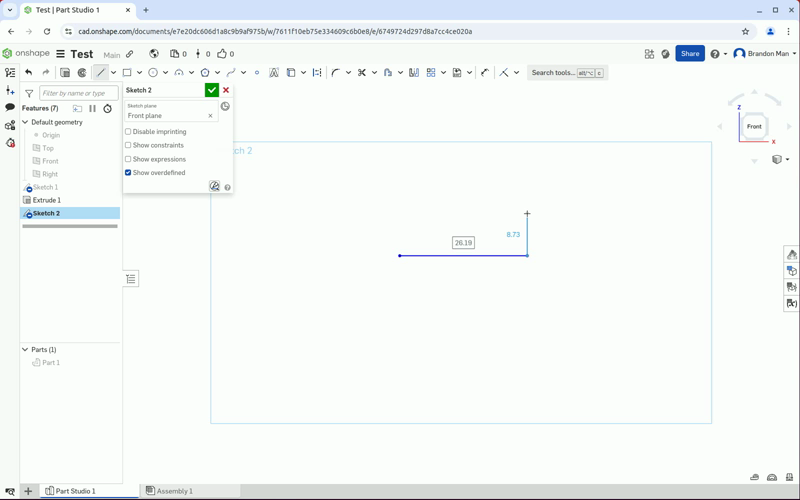
key_down(shift)
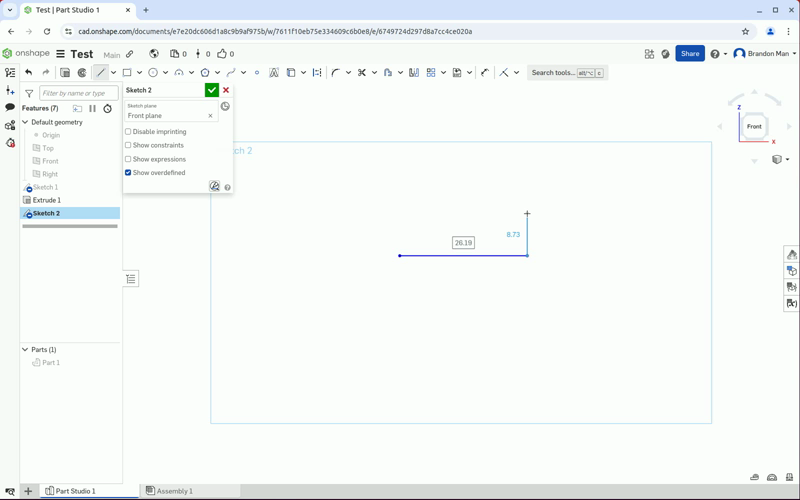
mouse_move(557, 213)
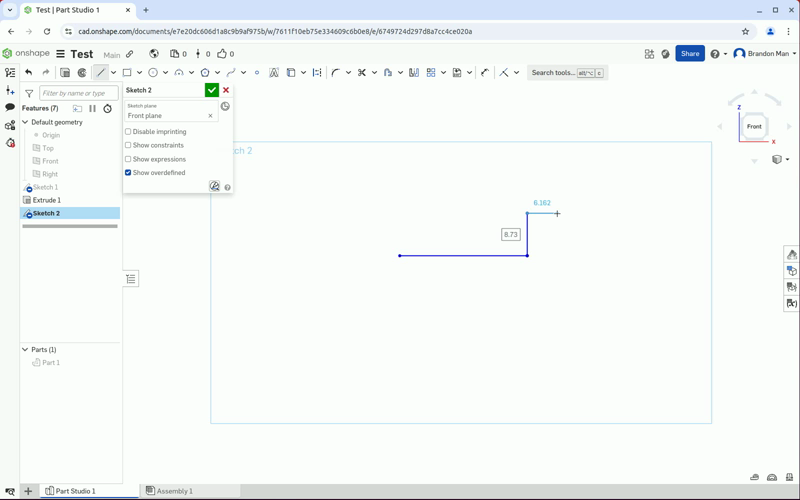
mouse_move(484, 213)
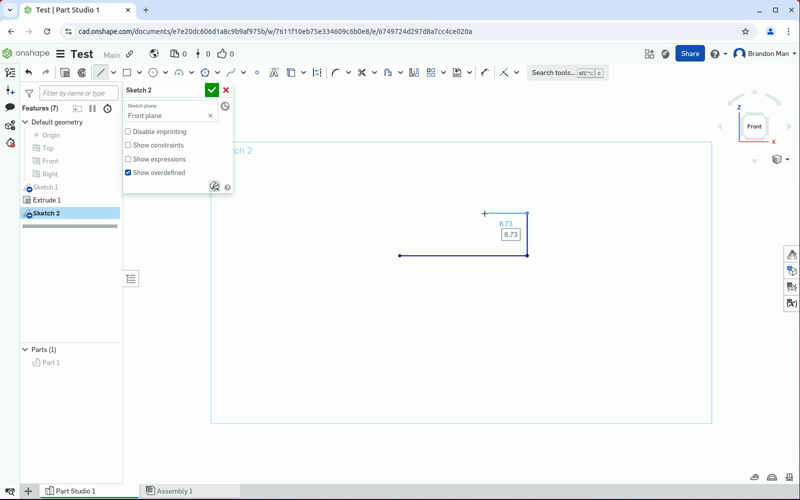
click(484, 213)
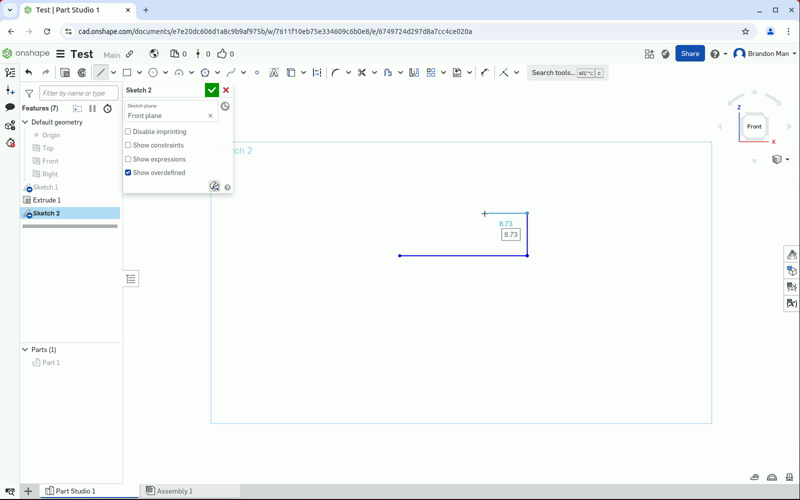
key_up(shift)
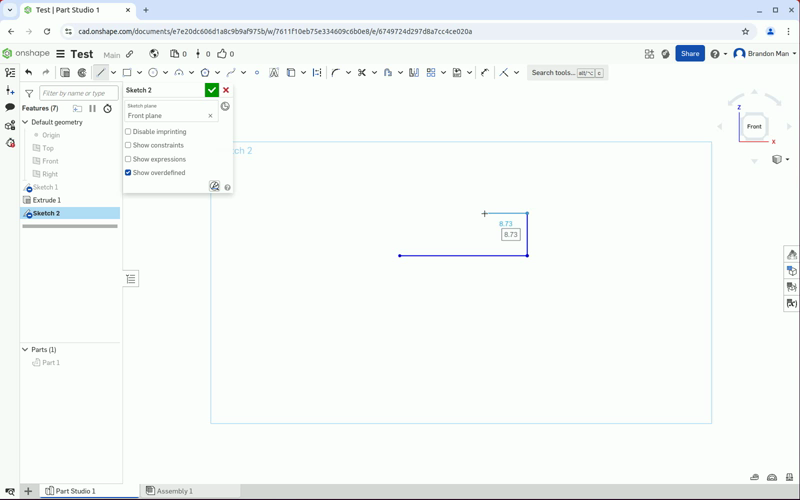
key_down(shift)
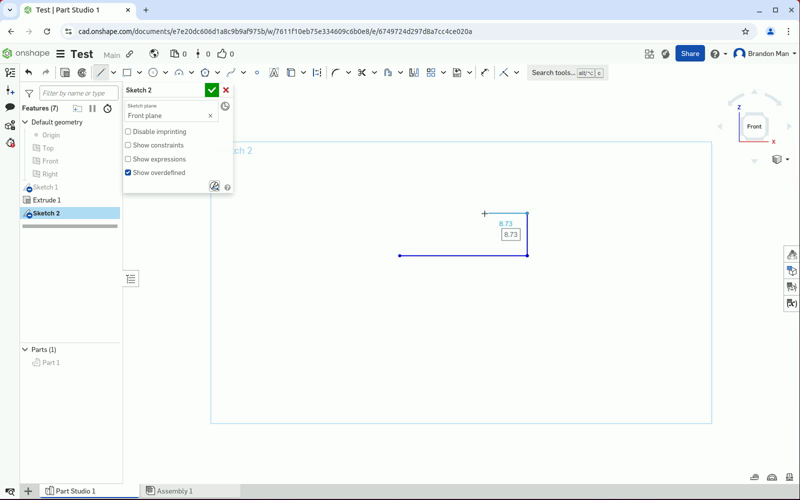
mouse_move(514, 213)
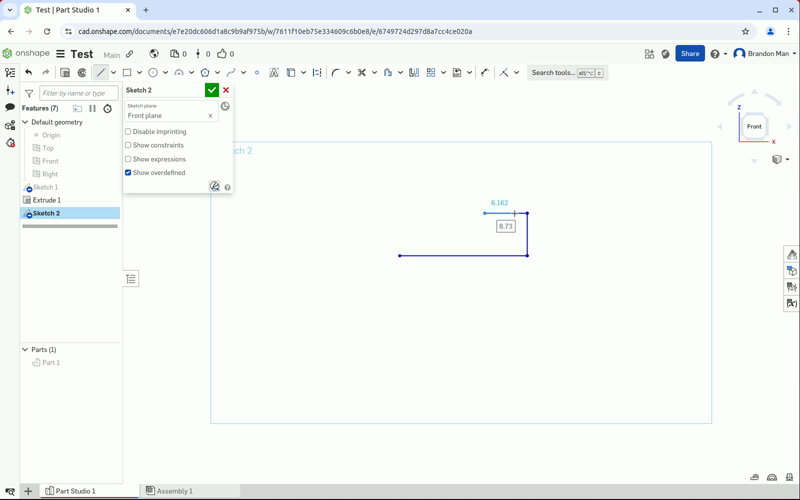
mouse_move(442, 213)
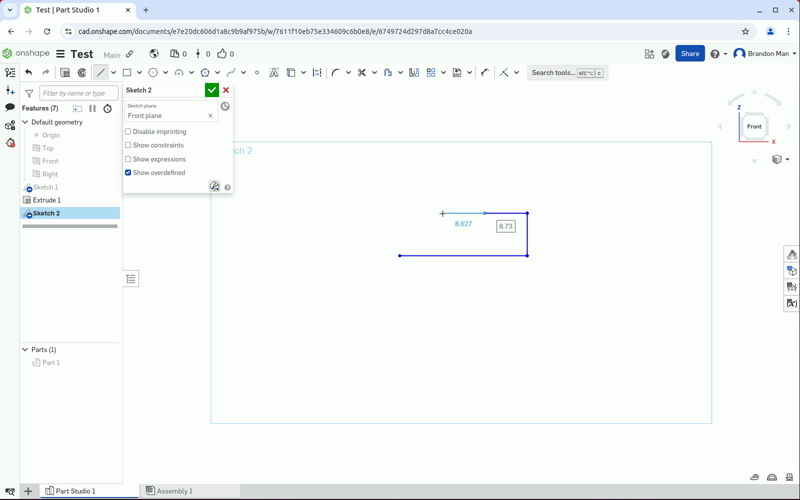
click(442, 213)
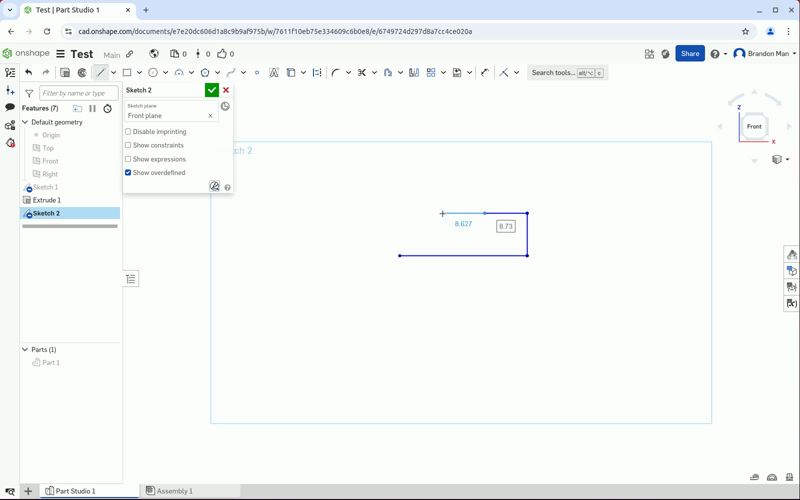
key_up(shift)
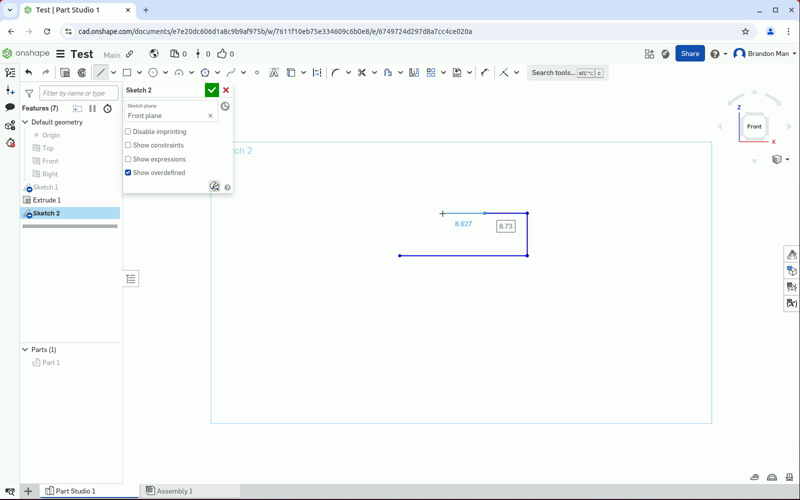
key_down(shift)
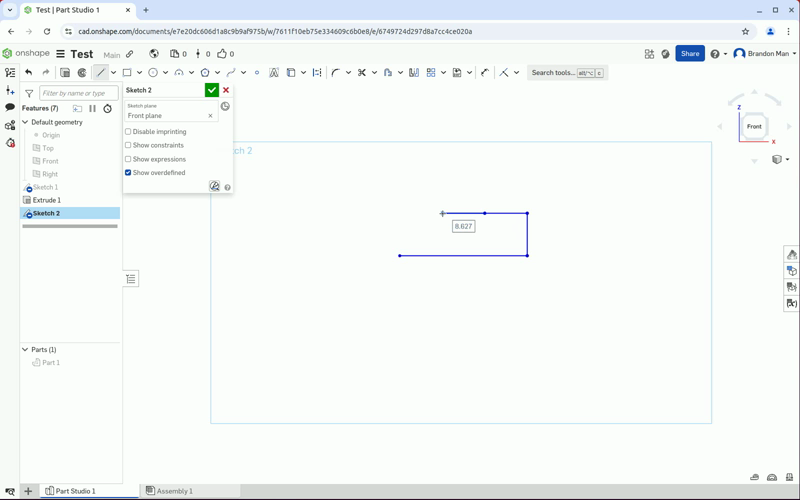
mouse_move(472, 213)
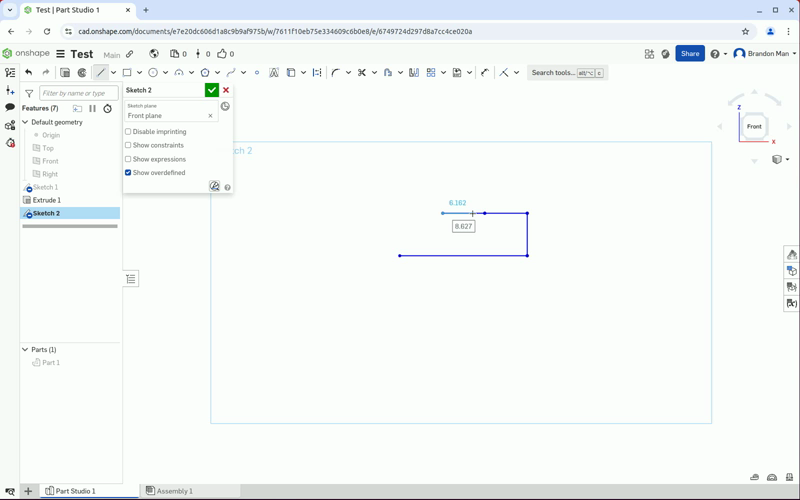
mouse_move(399, 213)
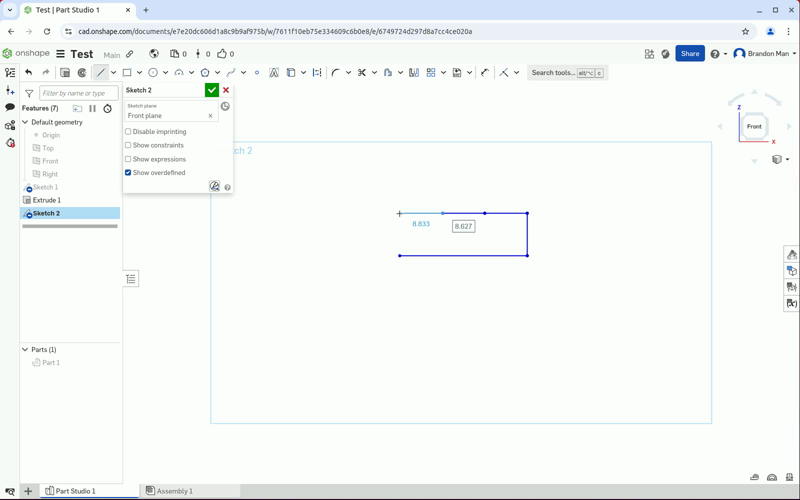
click(399, 213)
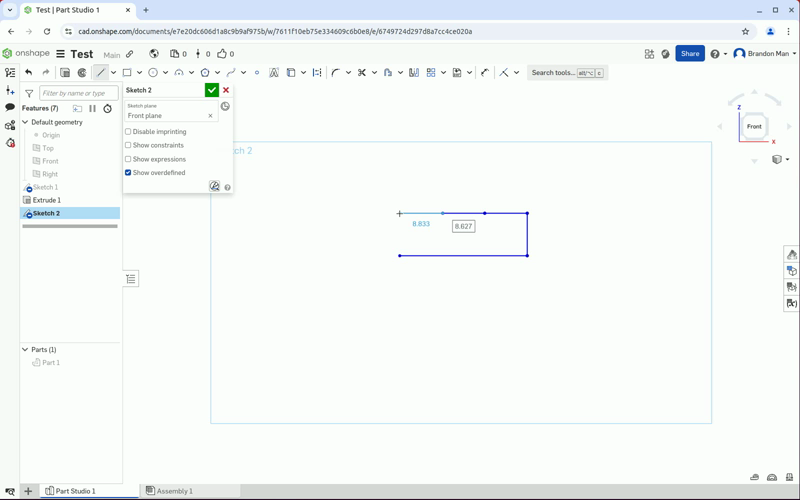
key_up(shift)
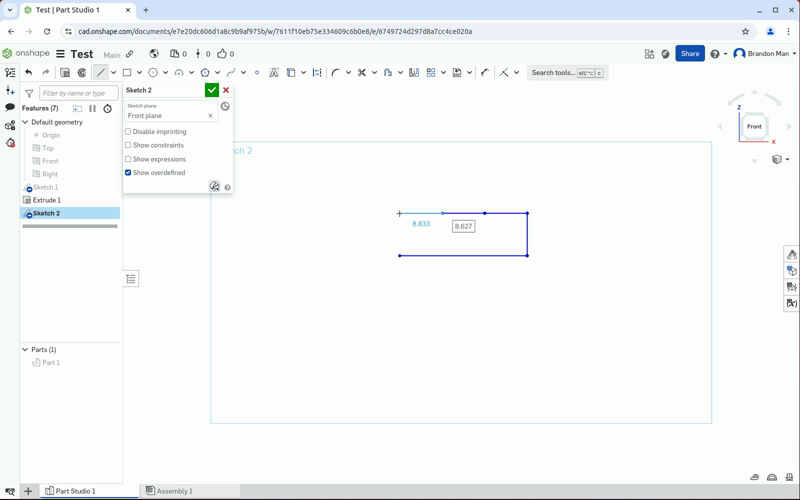
mouse_move(429, 213)
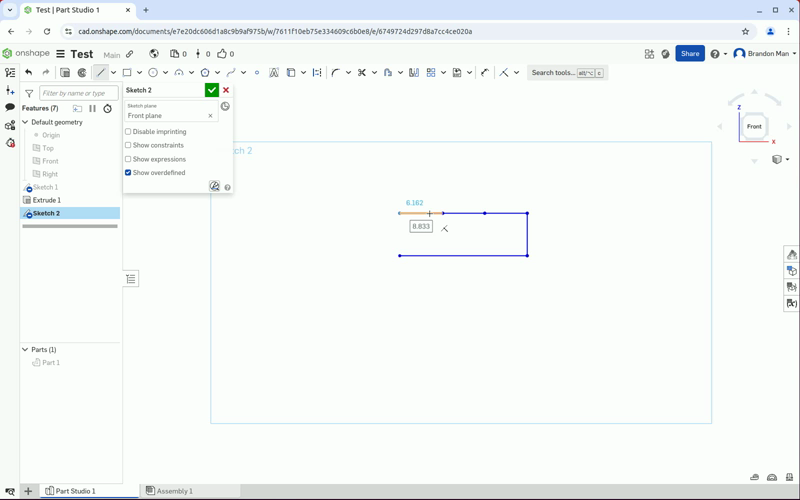
key_down(shift)
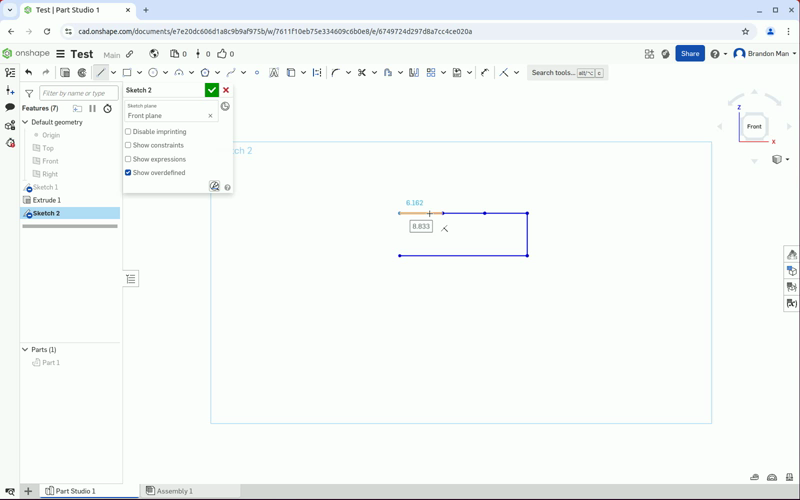
mouse_move(399, 255)
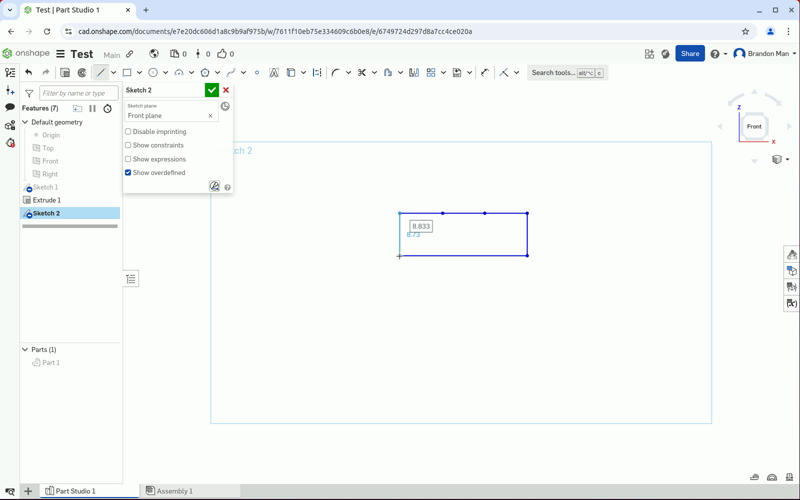
key_up(shift)
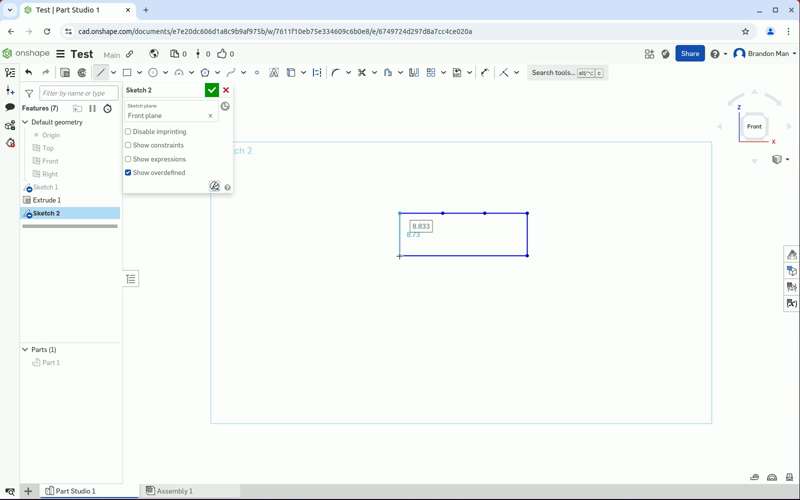
click(399, 255)
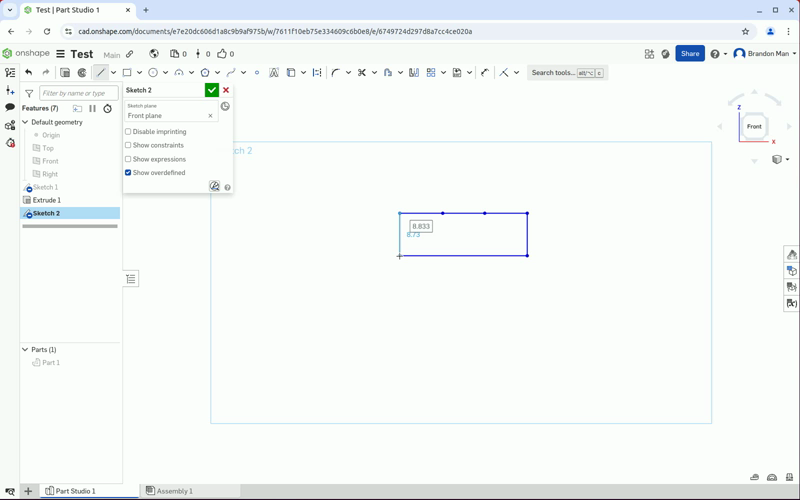
key(esc)
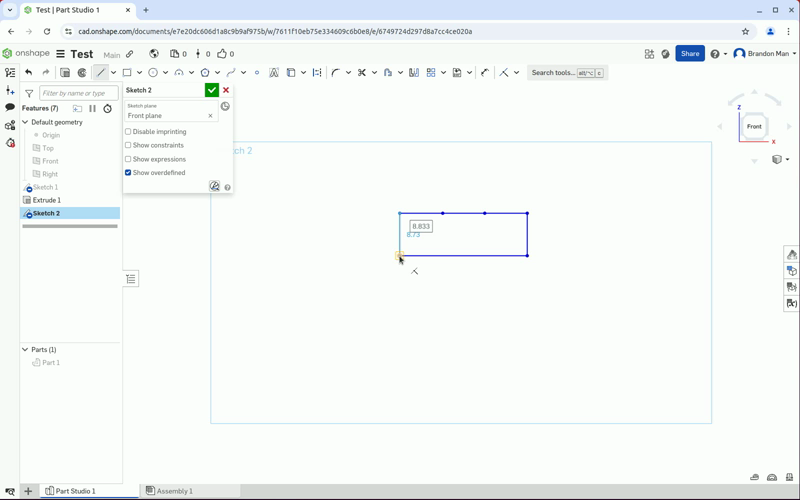
mouse_move(523, 245)
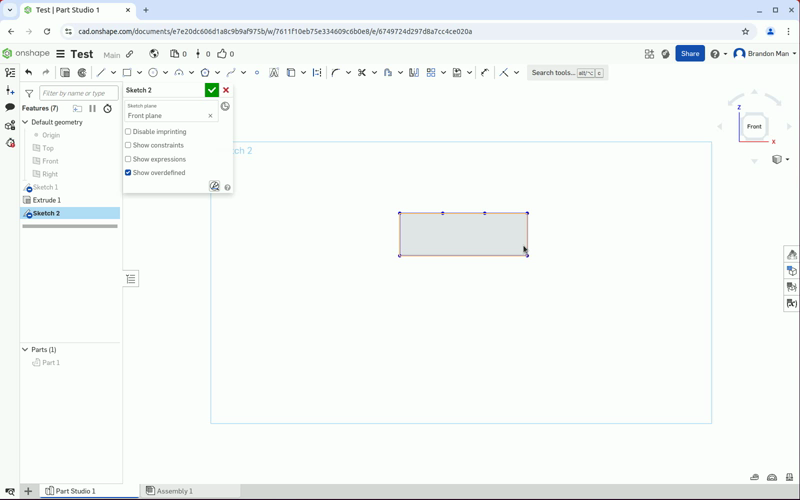
click(523, 245)
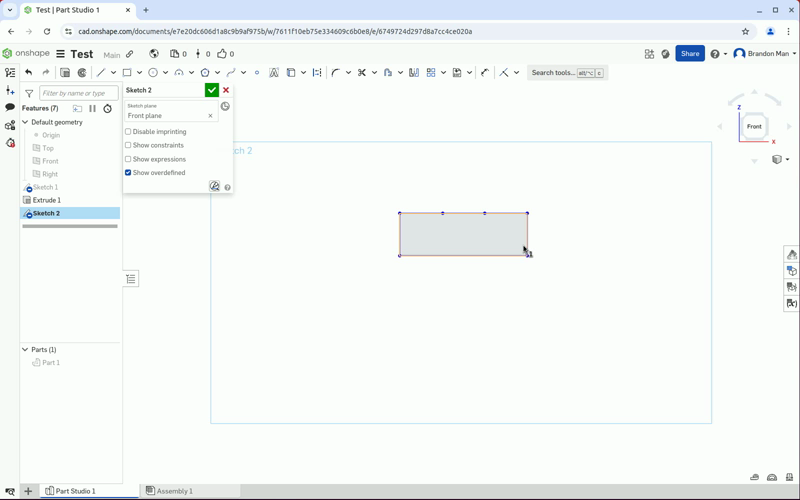
mouse_move(73, 352)
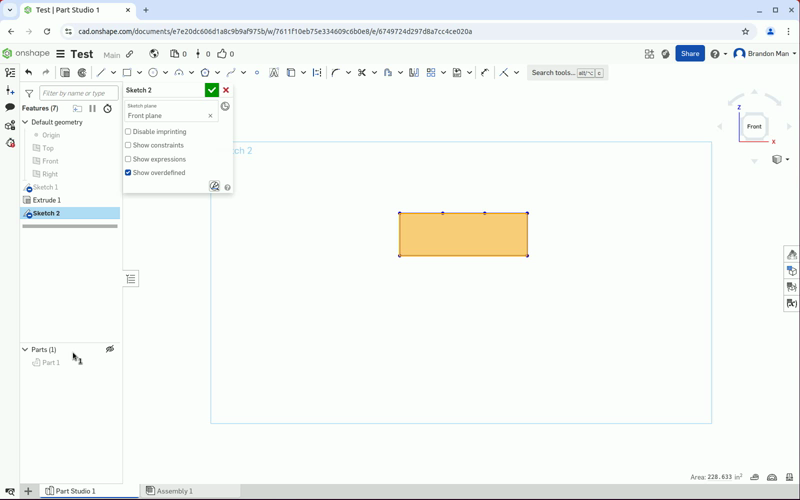
key(shift+y)
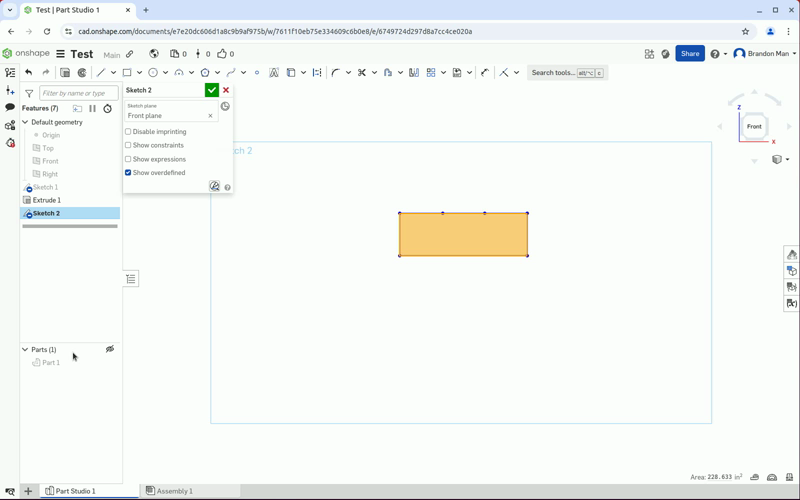
key(shift+e)
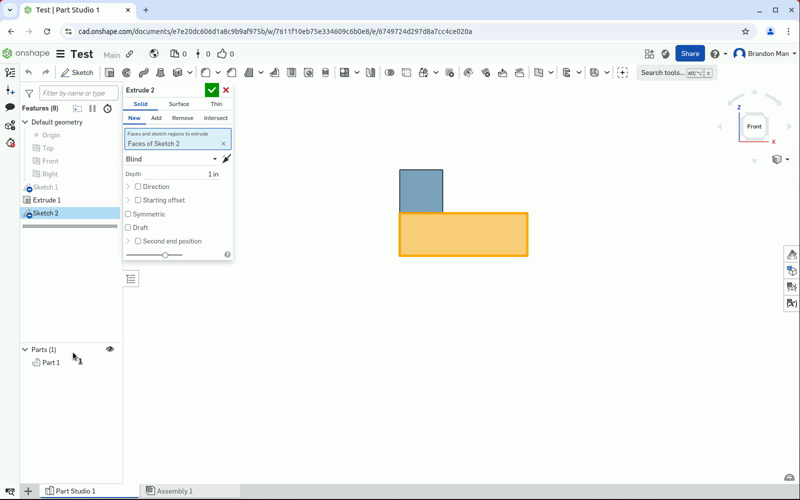
mouse_move(143, 106)
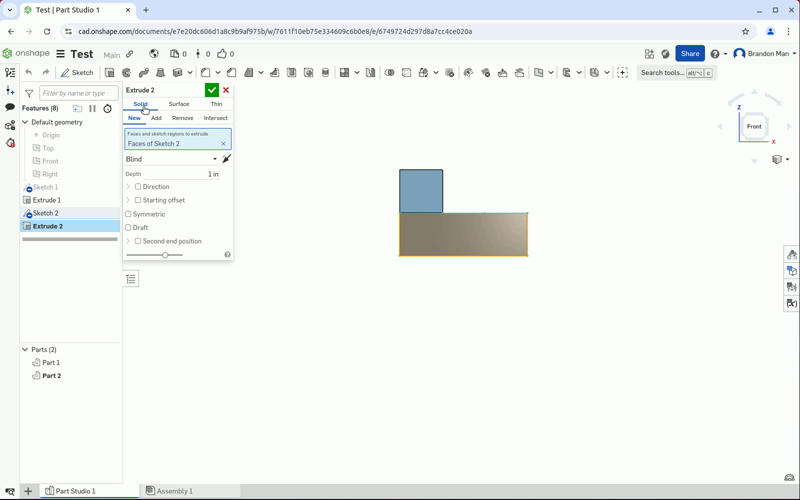
click(143, 106)
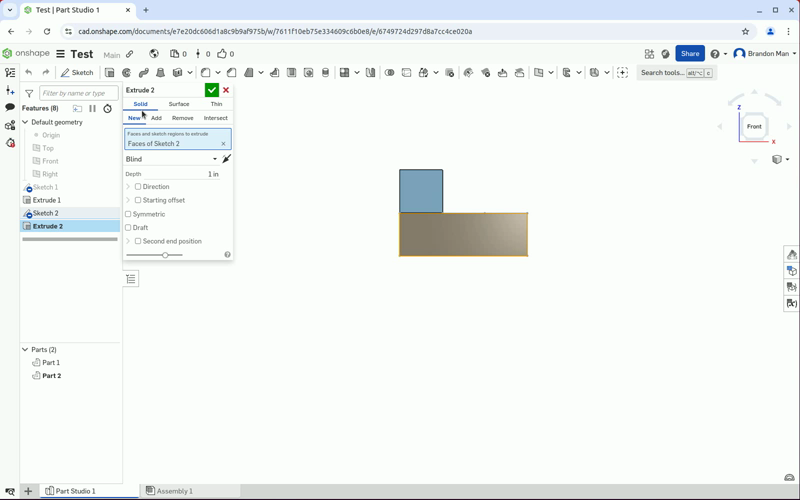
mouse_move(137, 120)
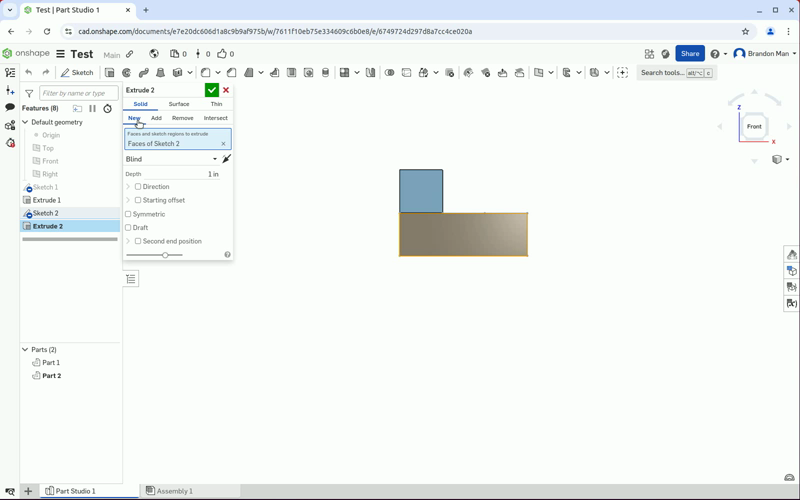
click(137, 120)
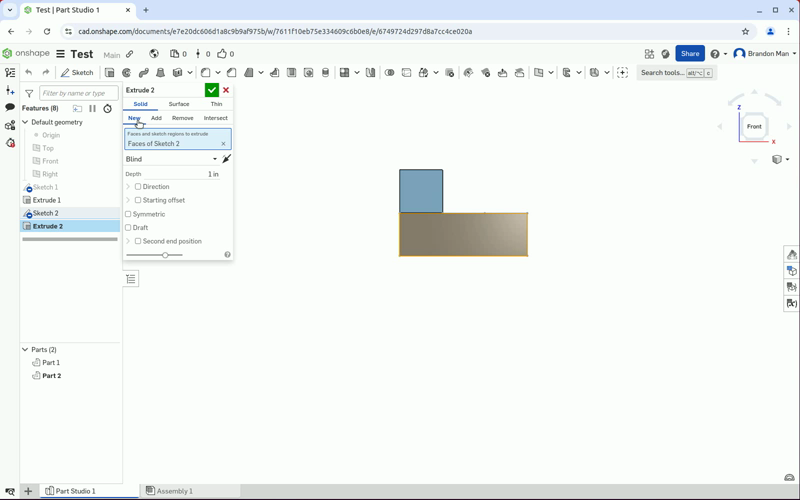
key(tab, 4)
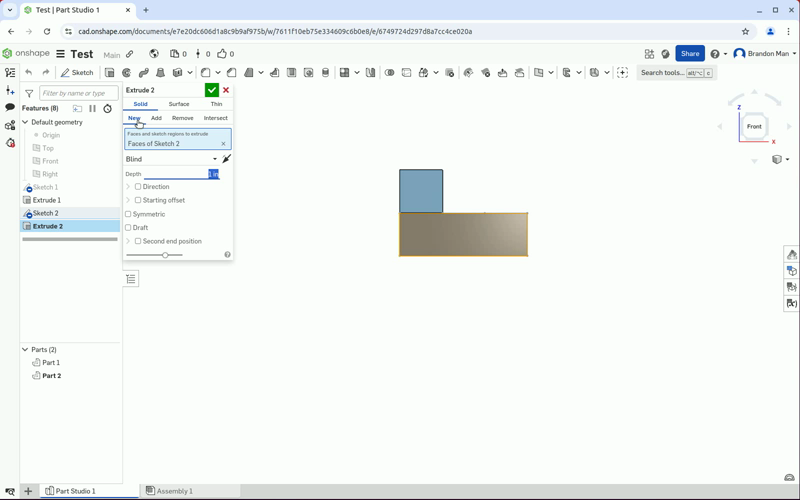
text(17.572)
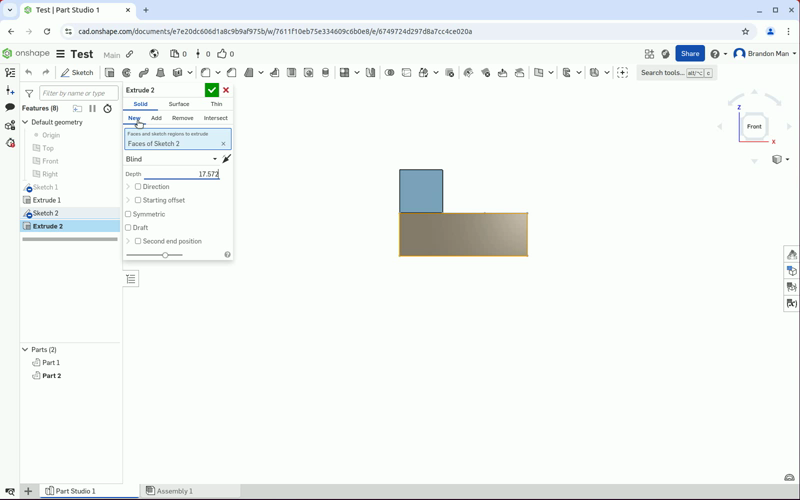
key(enter)
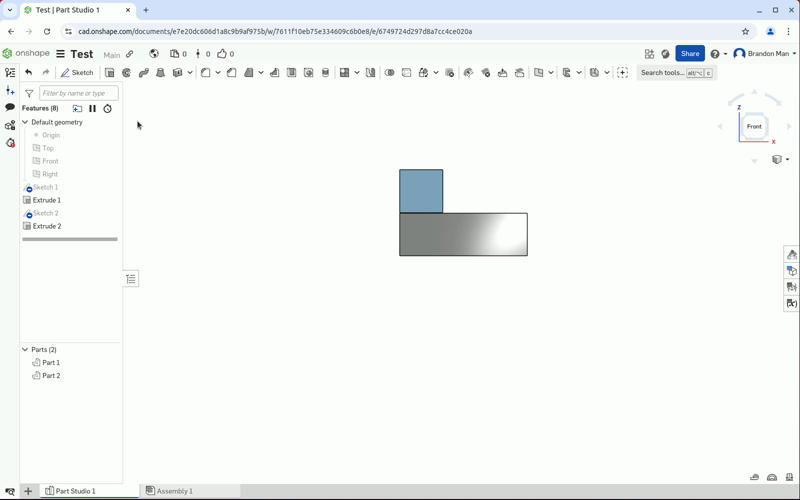
key(shift+h)
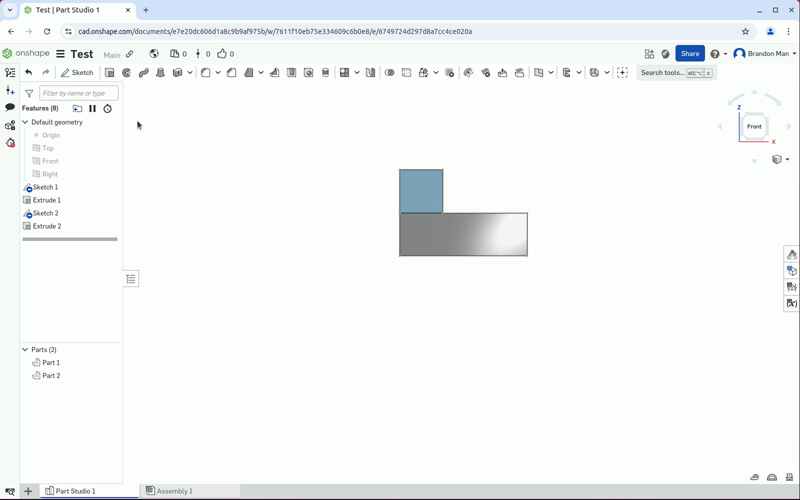
key(shift+h)
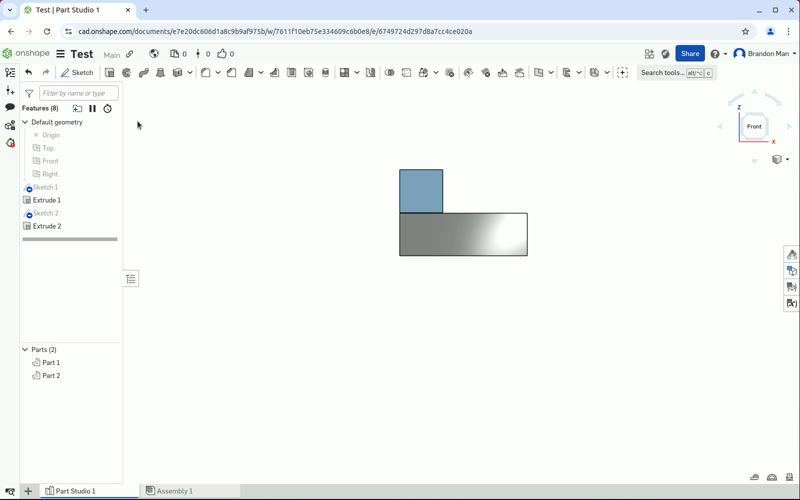
mouse_move(73, 189)
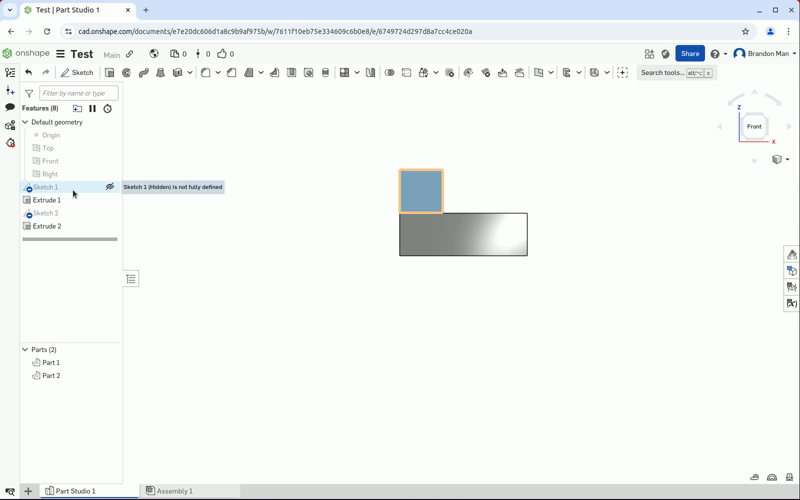
click(73, 189)
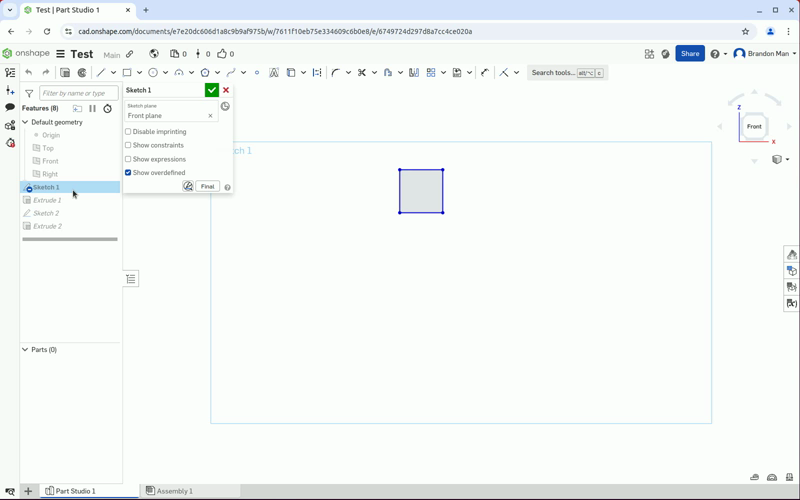
mouse_move(229, 92)
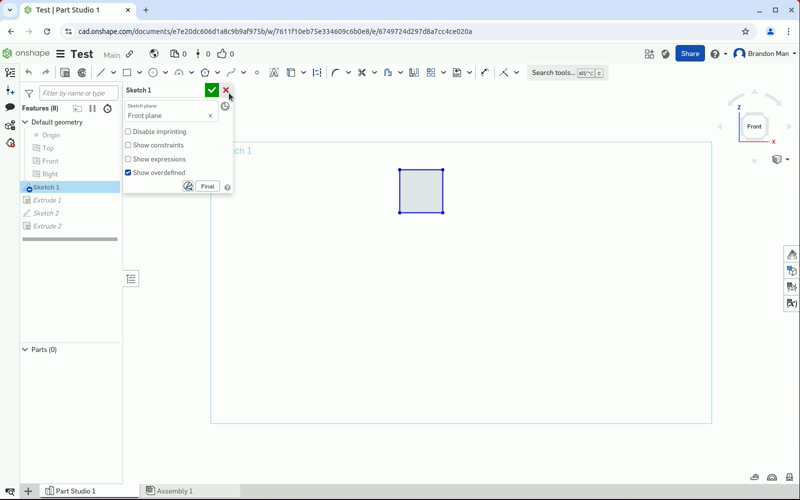
click(229, 92)
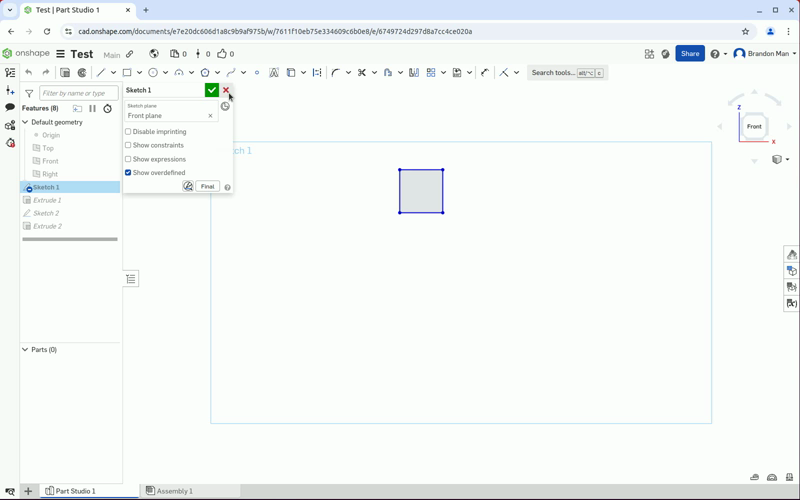
key(shift+s)
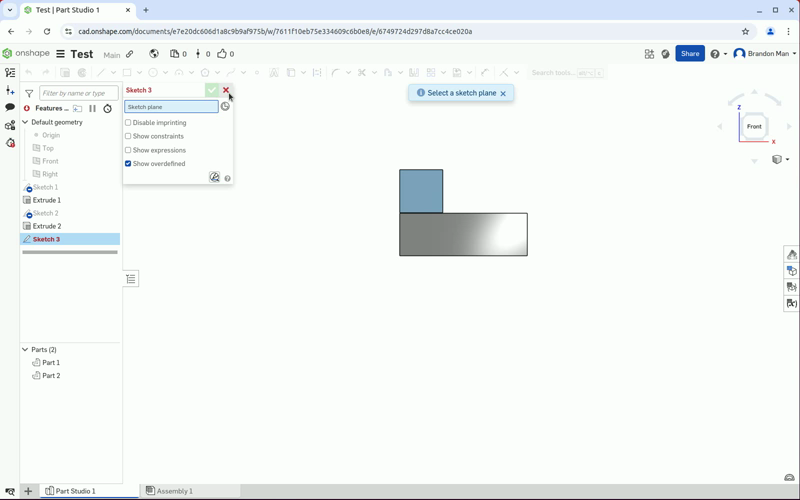
mouse_move(73, 163)
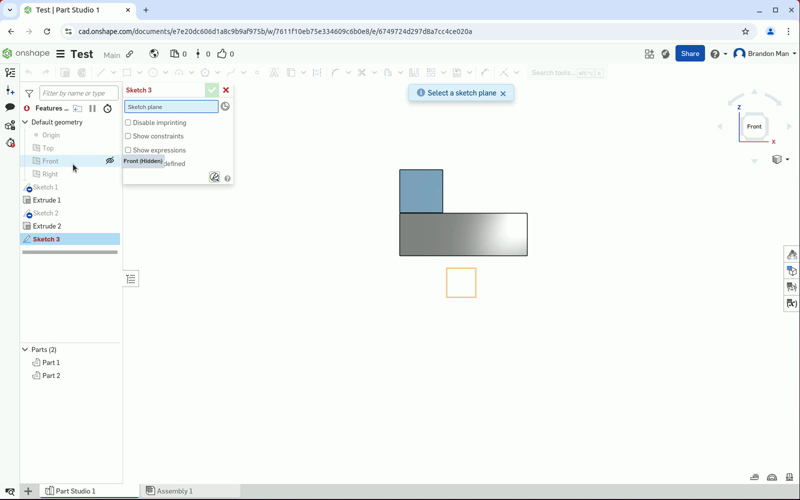
click(73, 163)
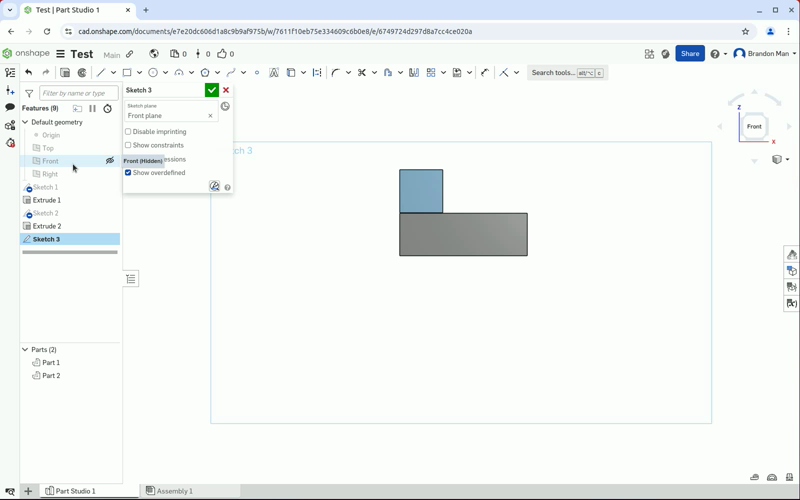
mouse_move(73, 352)
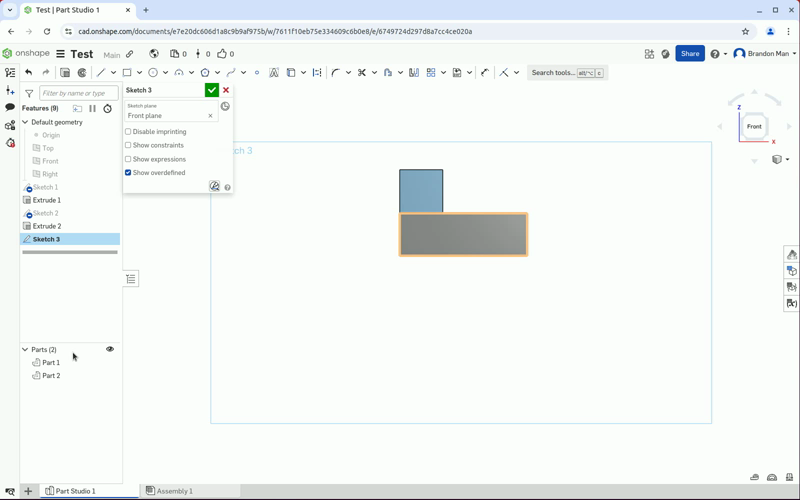
key(y)
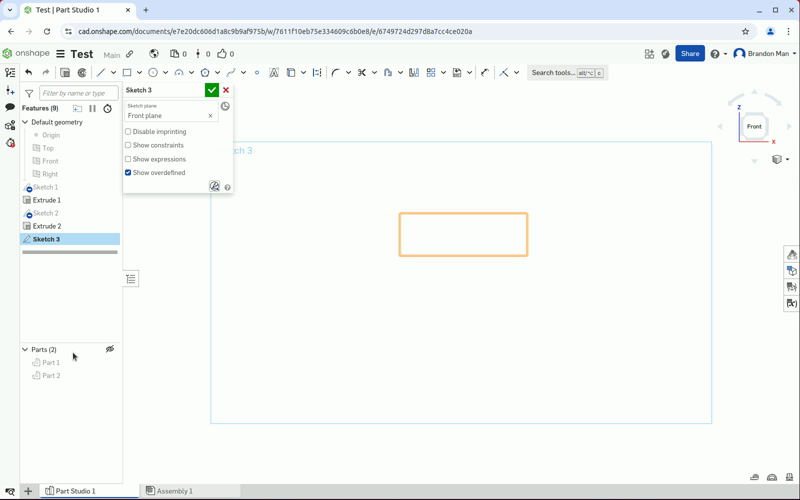
key(l)
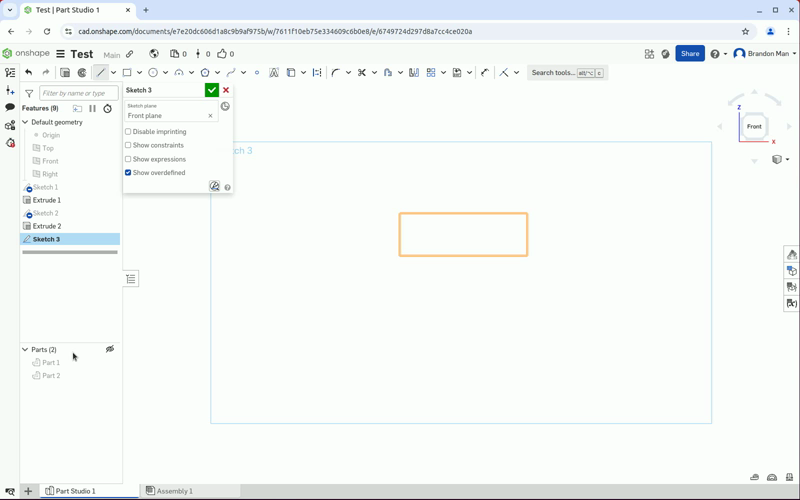
key_down(shift)
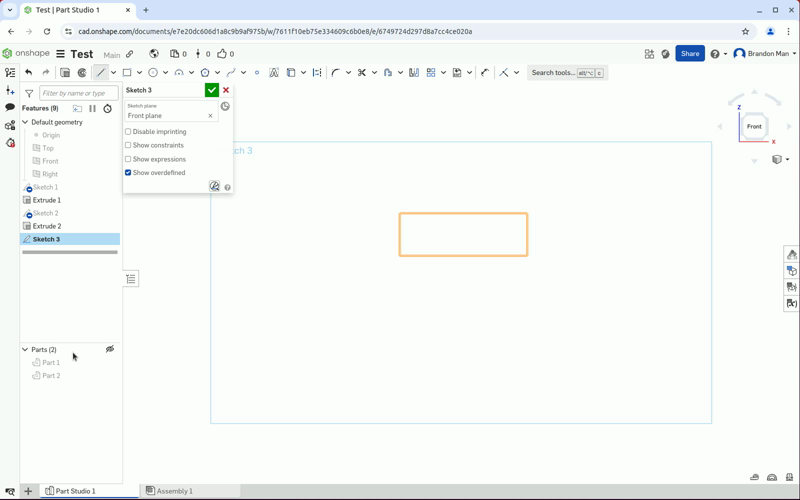
mouse_move(485, 212)
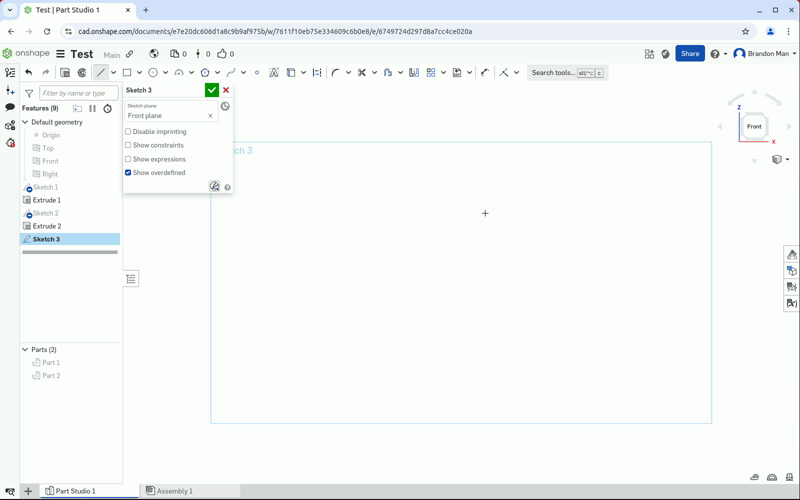
click(485, 212)
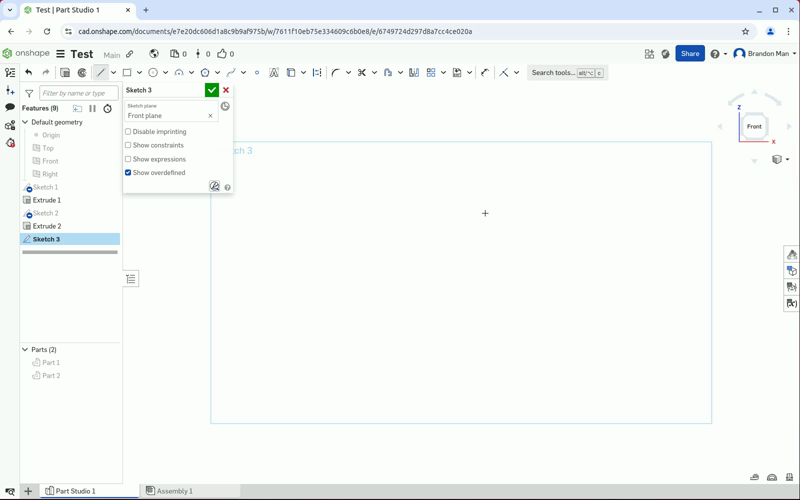
key_up(shift)
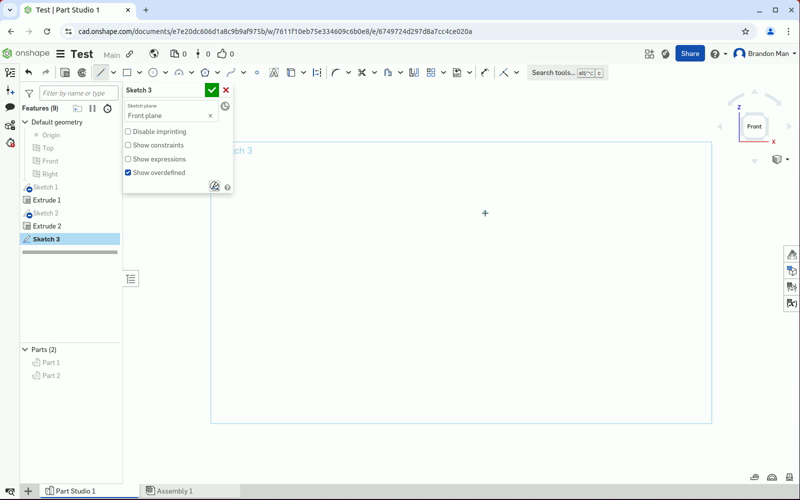
key_down(shift)
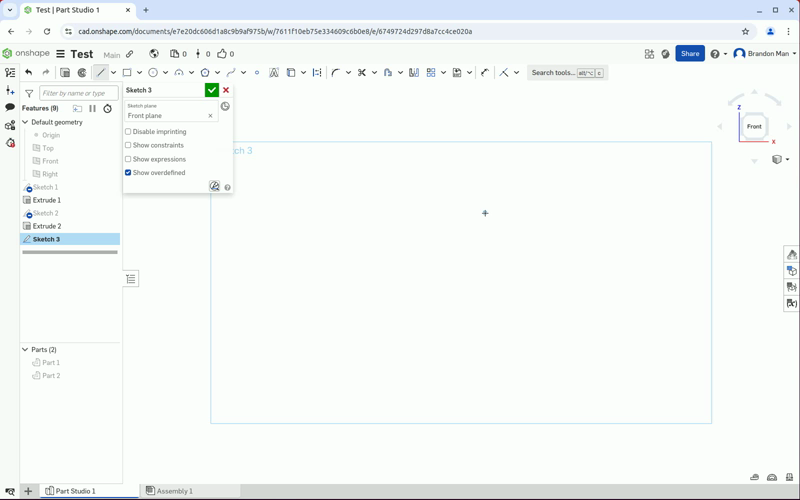
mouse_move(515, 212)
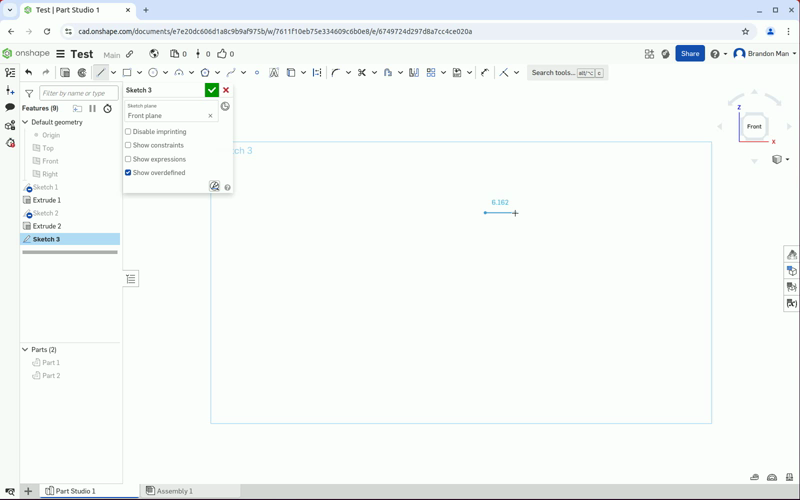
mouse_move(528, 212)
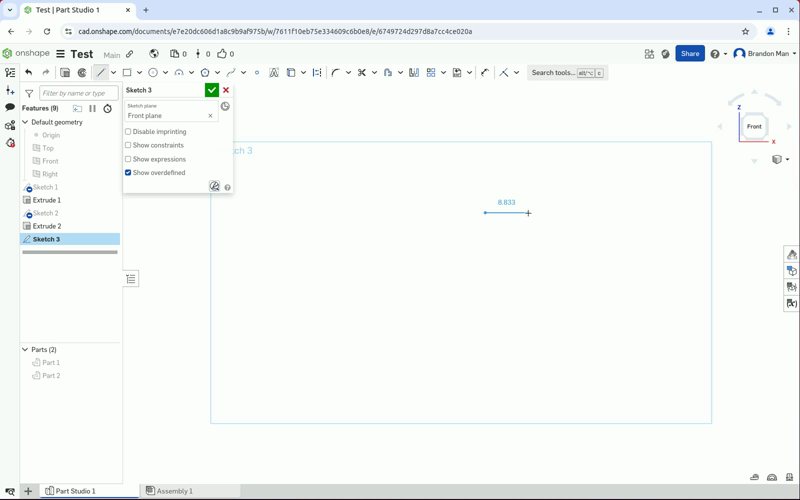
click(528, 212)
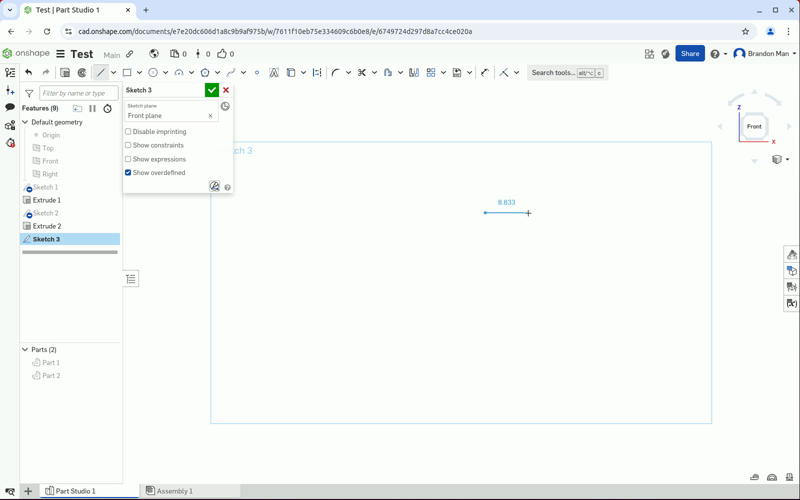
key_up(shift)
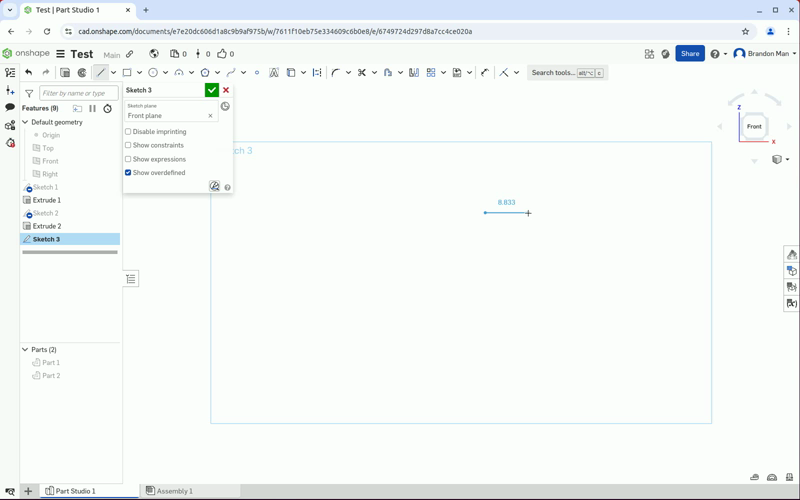
key_down(shift)
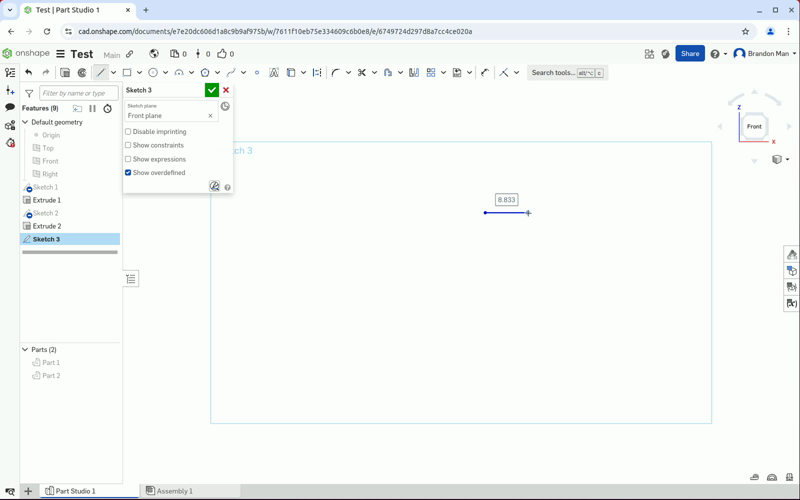
mouse_move(558, 212)
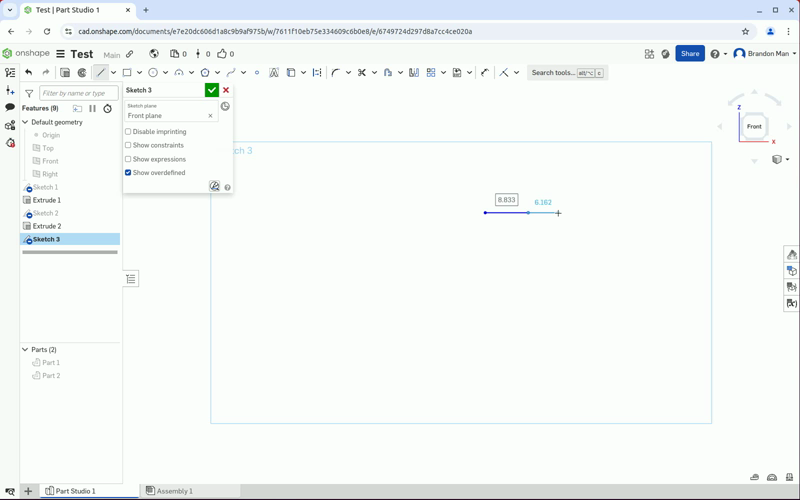
mouse_move(528, 177)
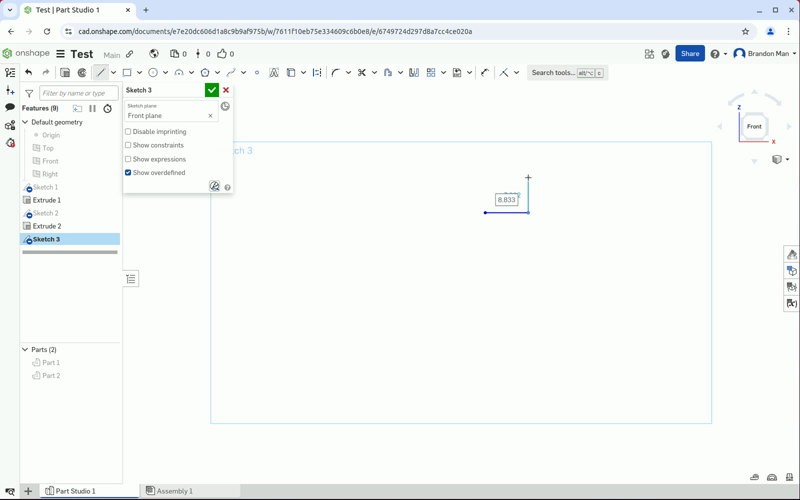
click(528, 177)
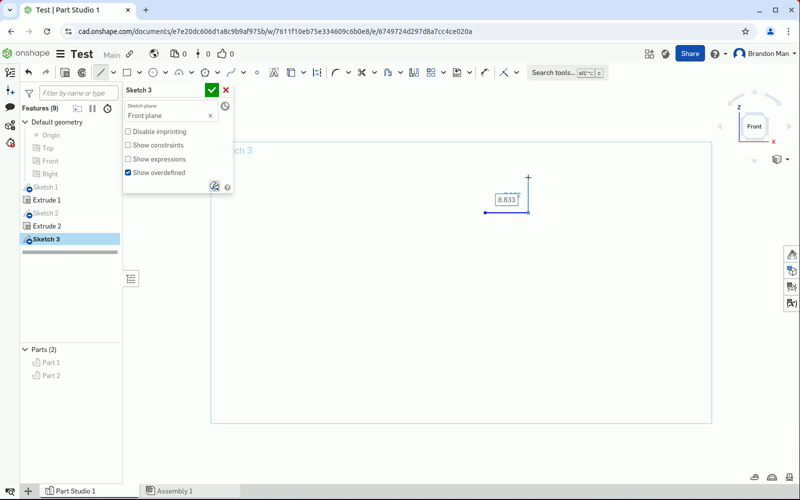
key_up(shift)
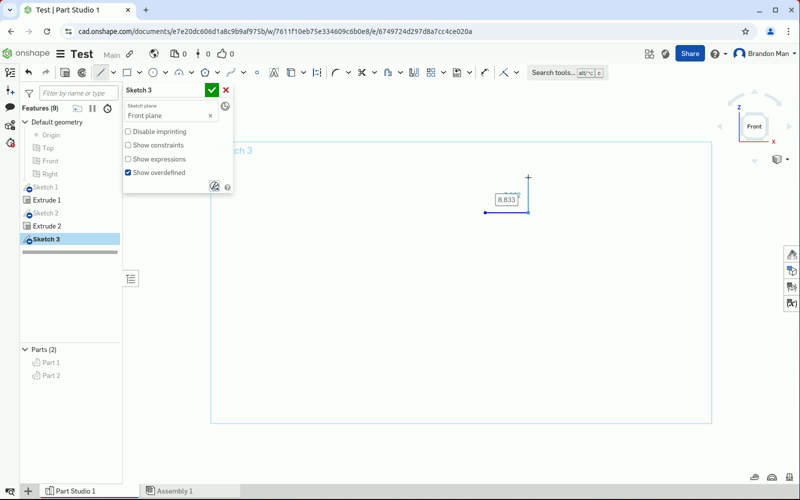
key_down(shift)
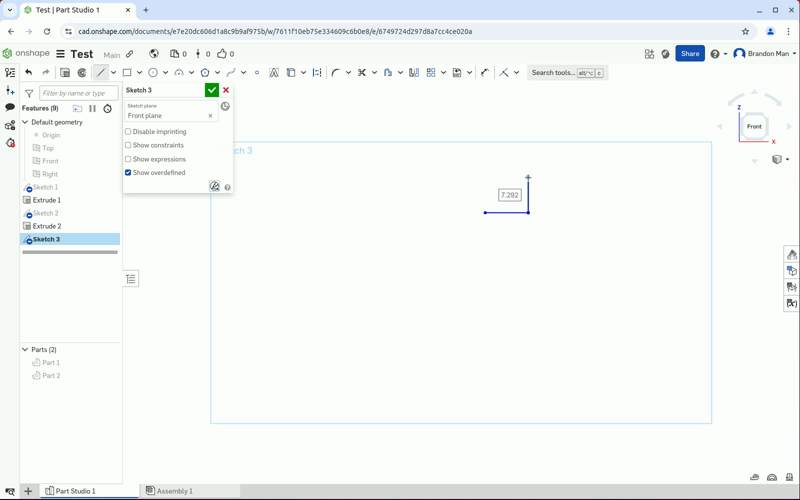
mouse_move(558, 177)
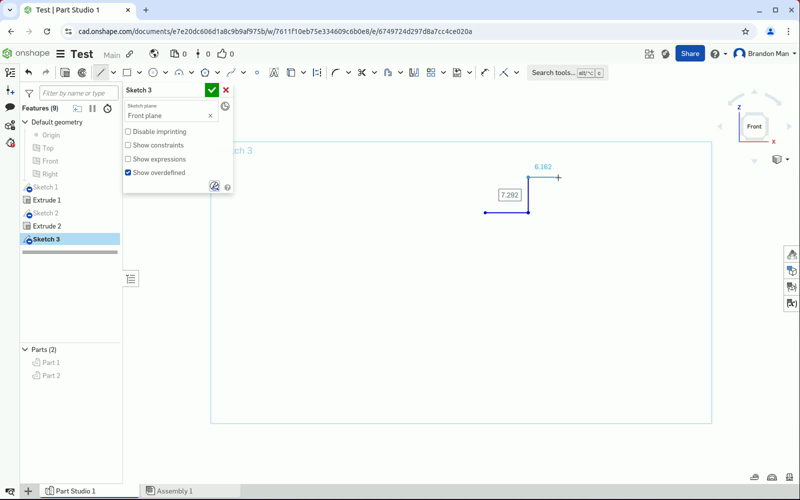
mouse_move(485, 177)
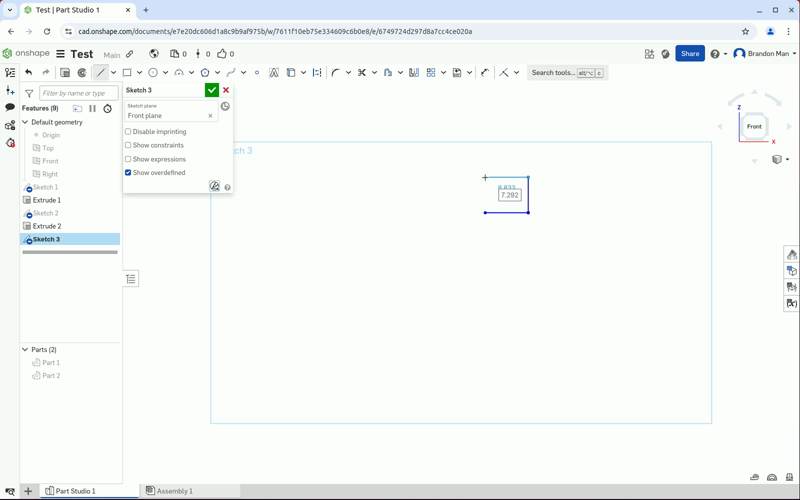
click(485, 177)
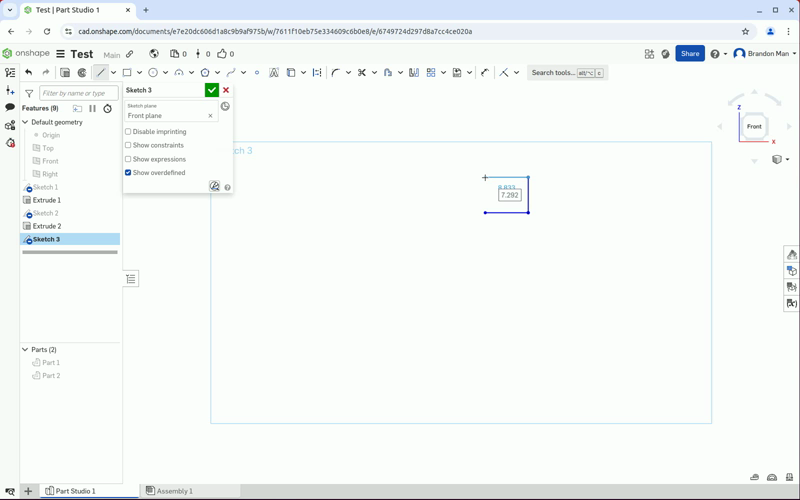
key_up(shift)
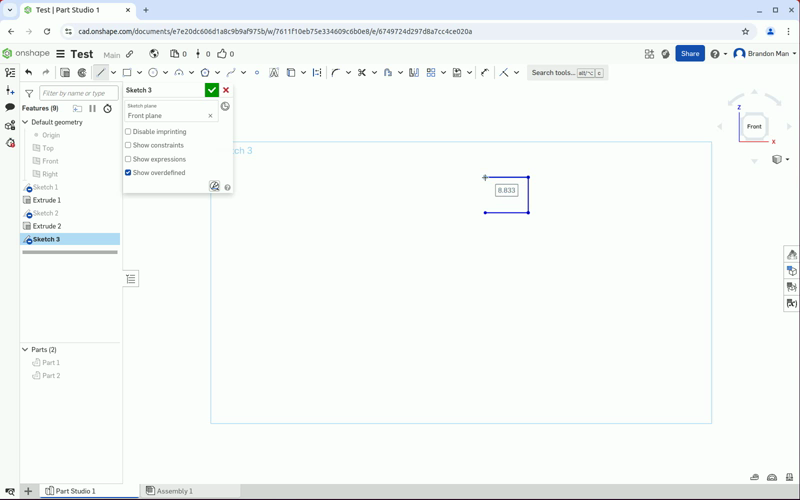
mouse_move(515, 177)
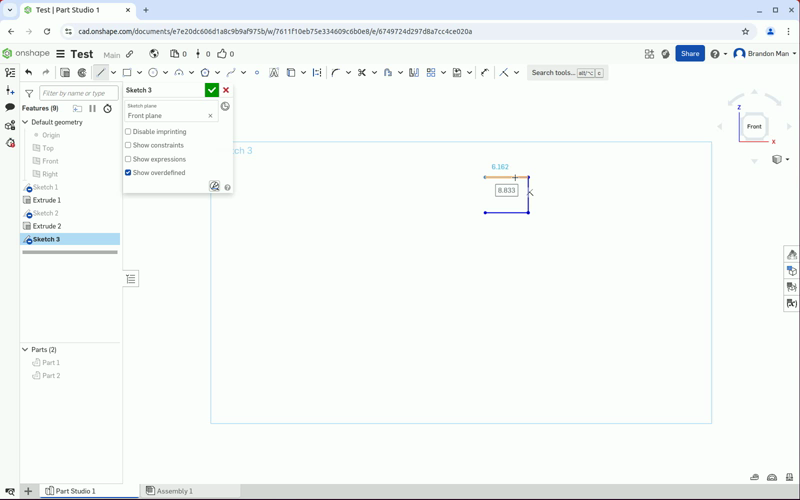
key_down(shift)
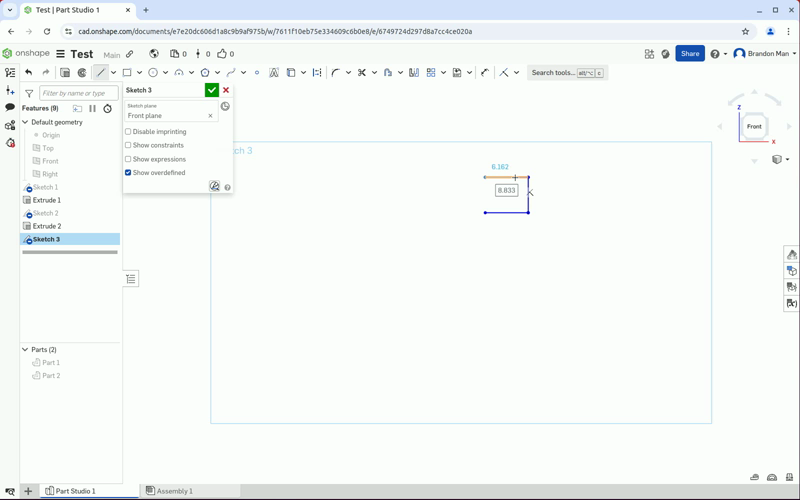
mouse_move(485, 212)
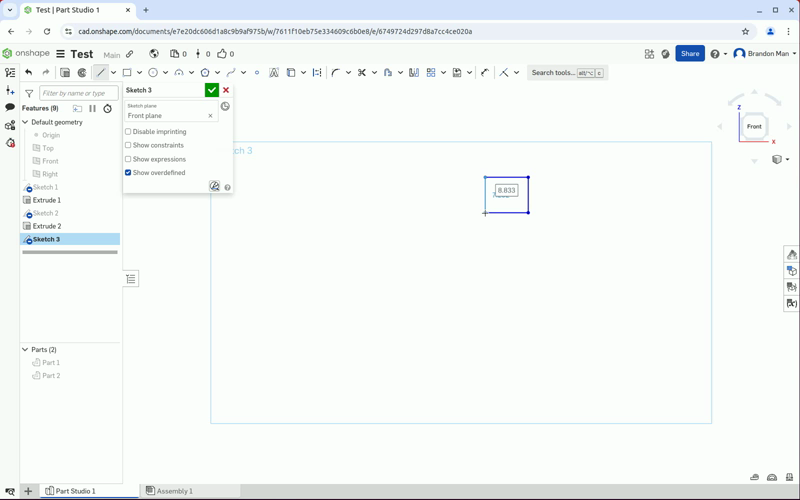
key_up(shift)
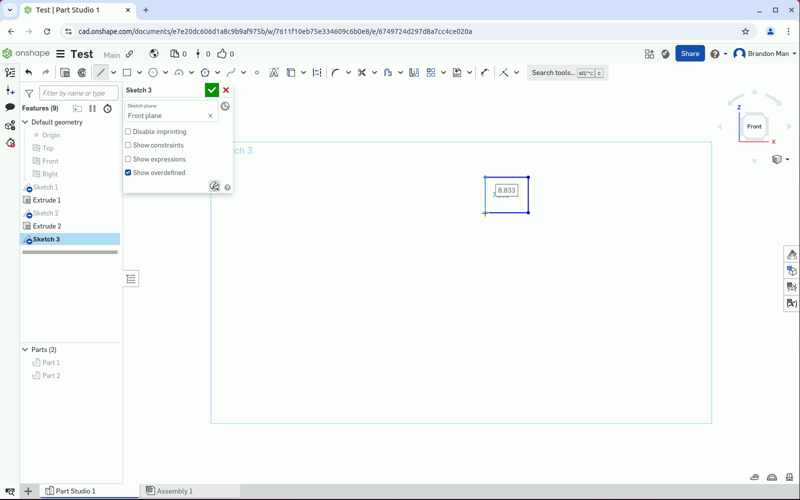
click(485, 212)
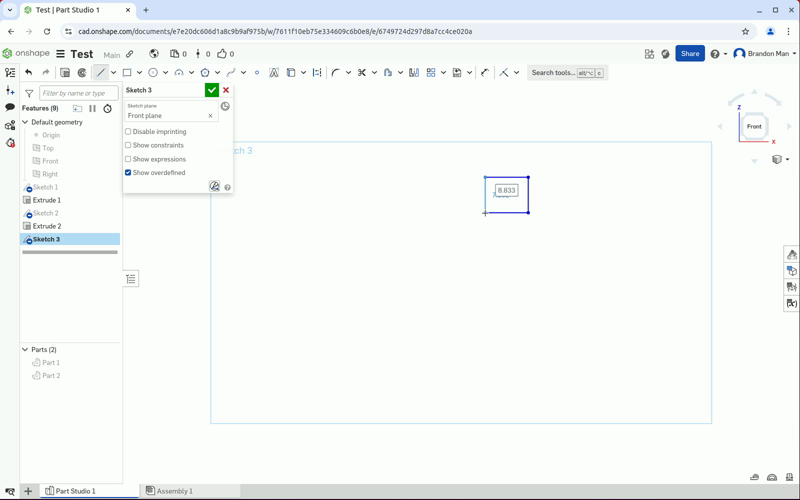
key(esc)
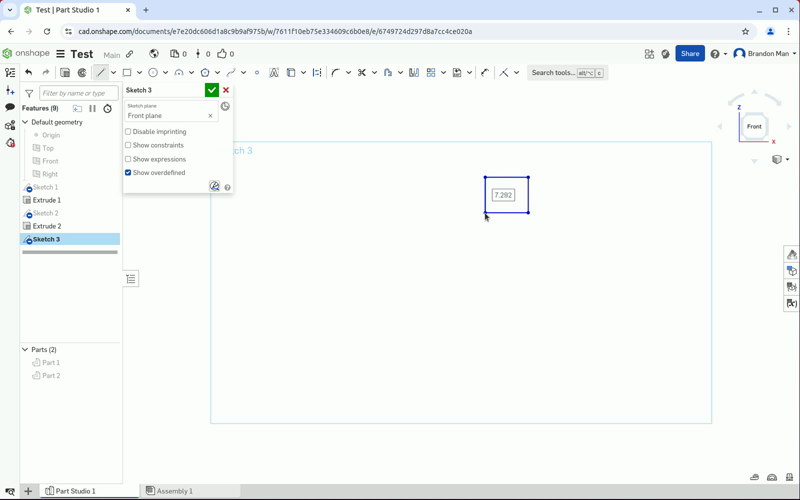
mouse_move(510, 193)
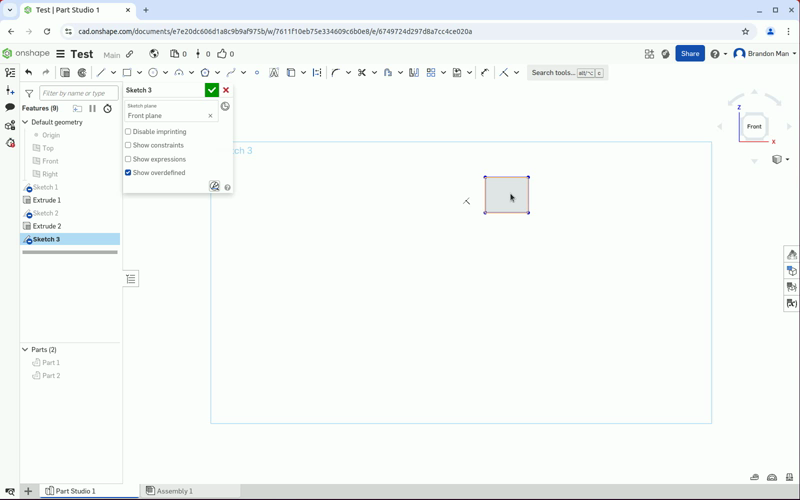
scroll(6)
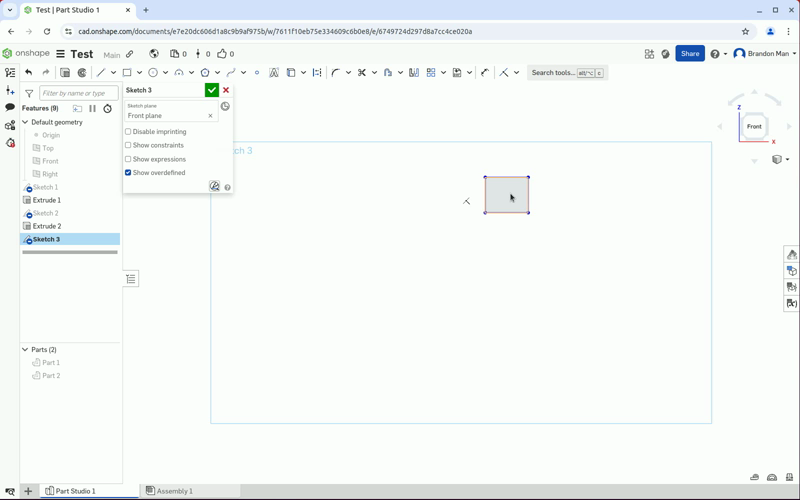
scroll(6)
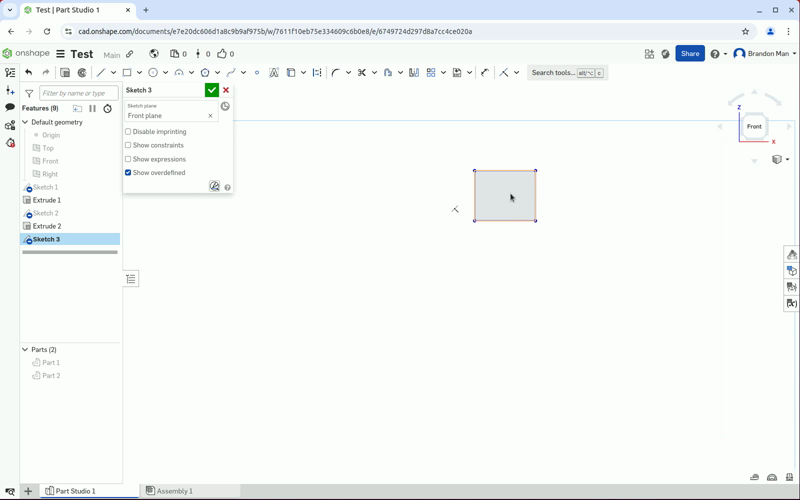
scroll(6)
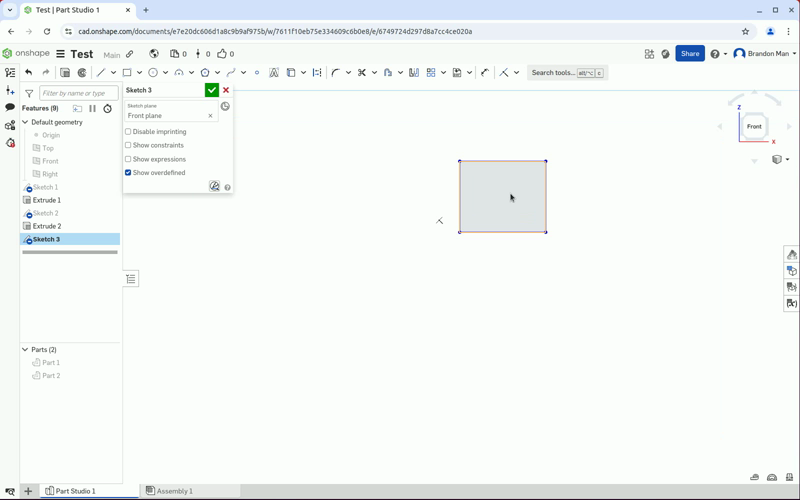
scroll(6)
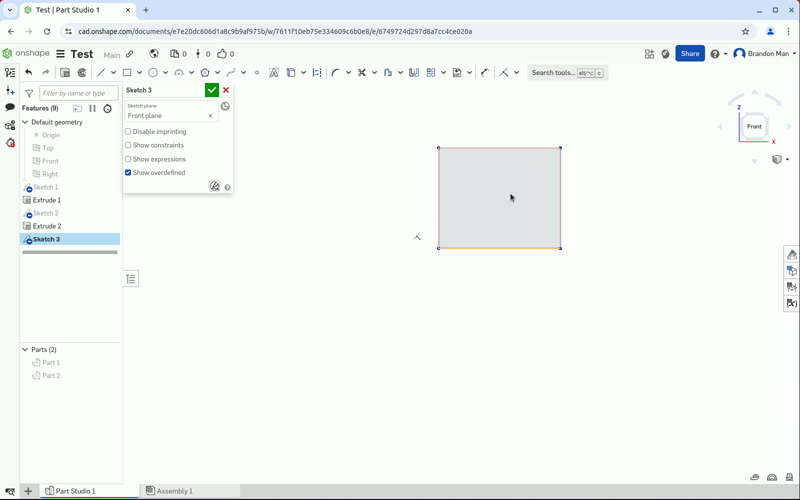
scroll(6)
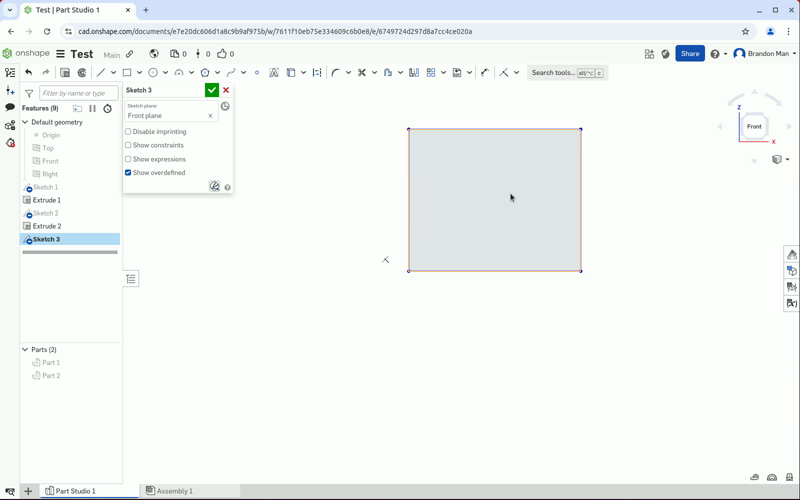
scroll(6)
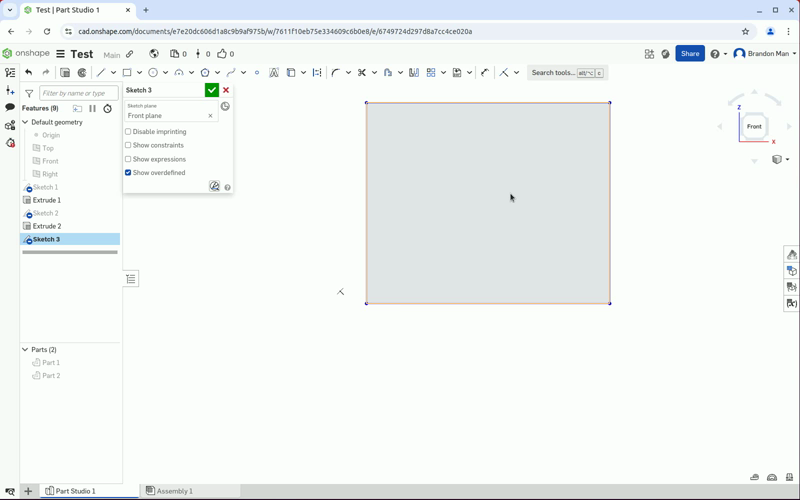
scroll(6)
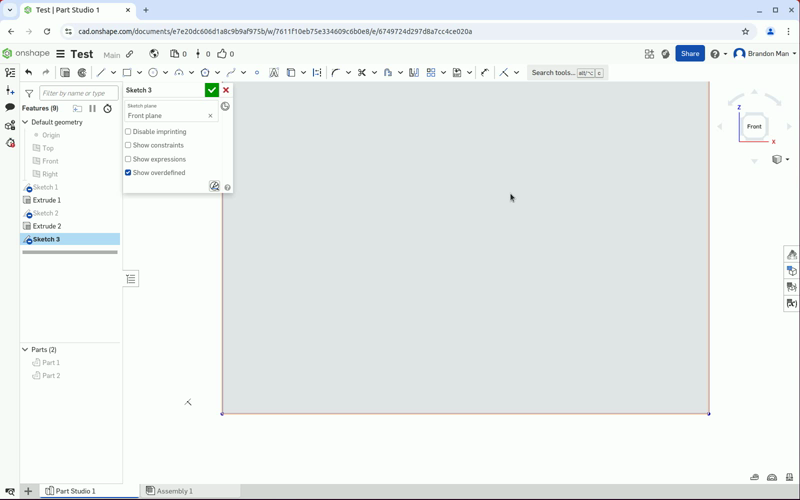
click(510, 193)
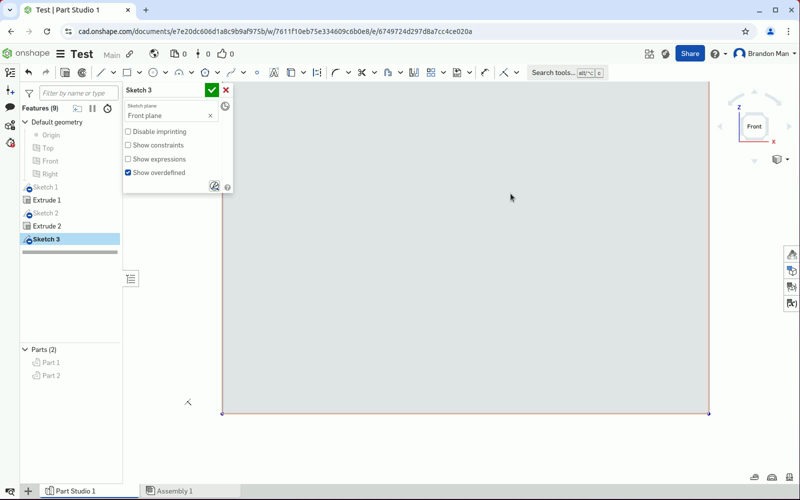
scroll(-6)
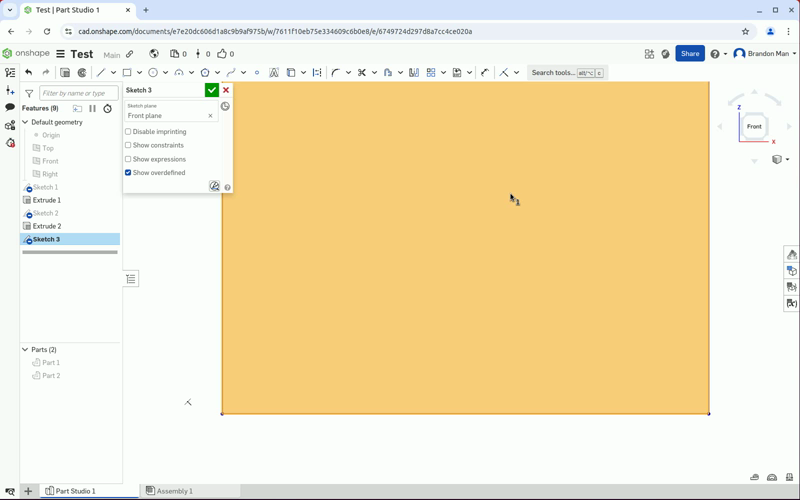
scroll(-6)
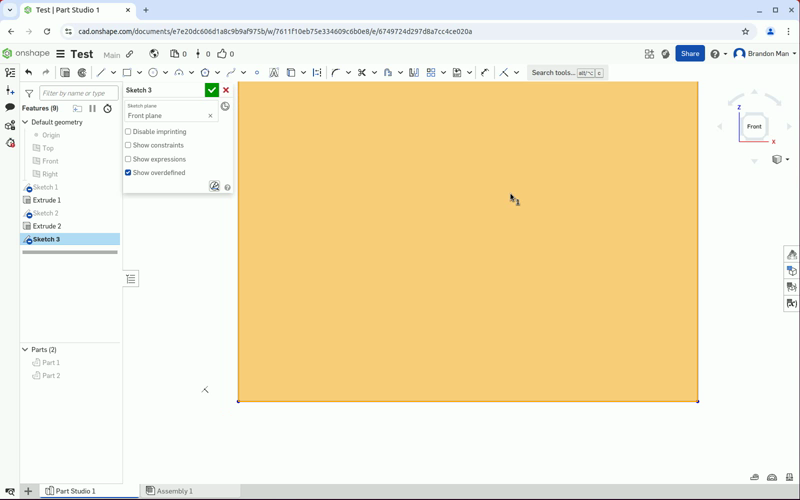
scroll(-6)
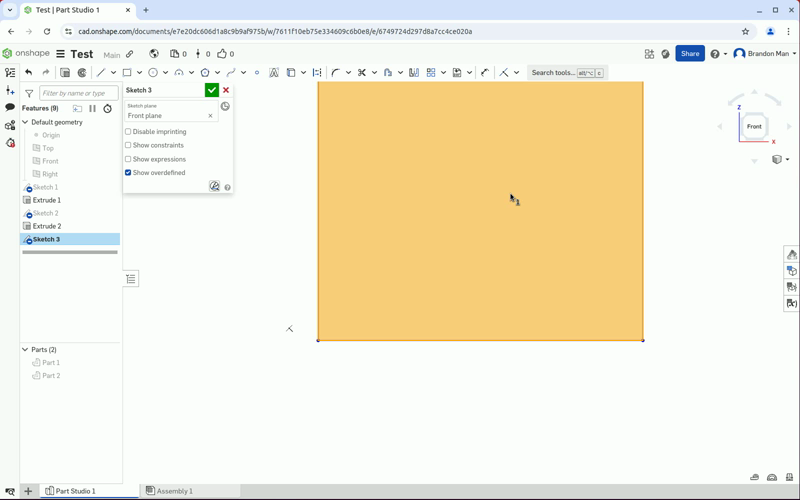
scroll(-6)
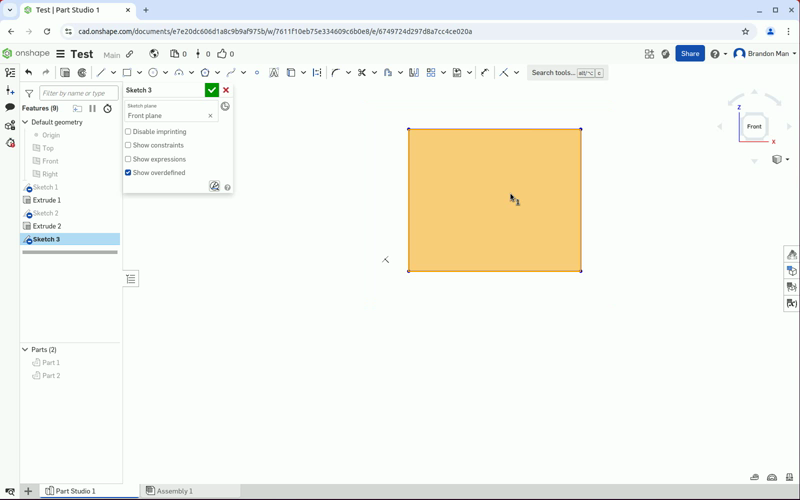
scroll(-6)
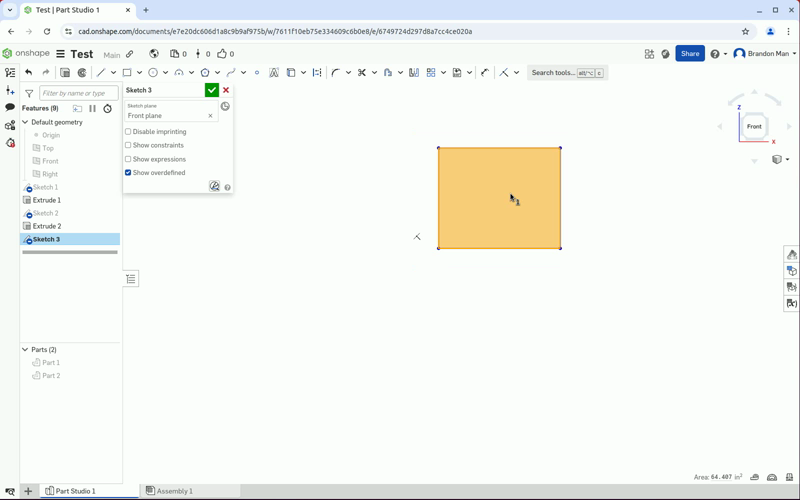
scroll(-6)
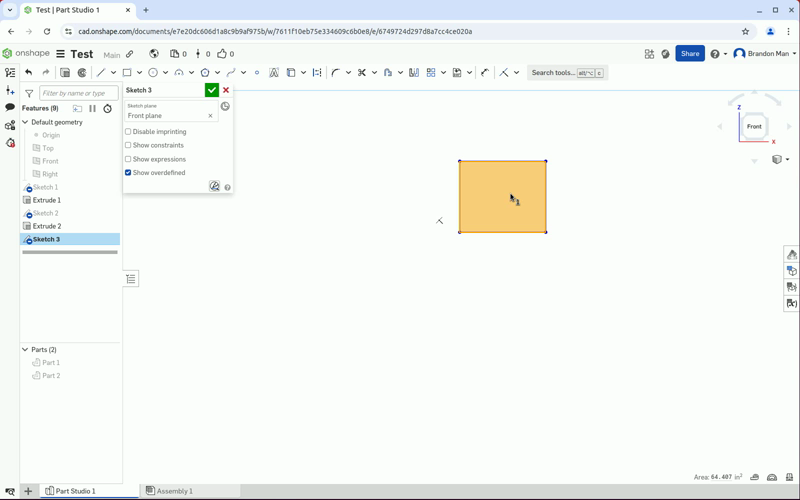
scroll(-6)
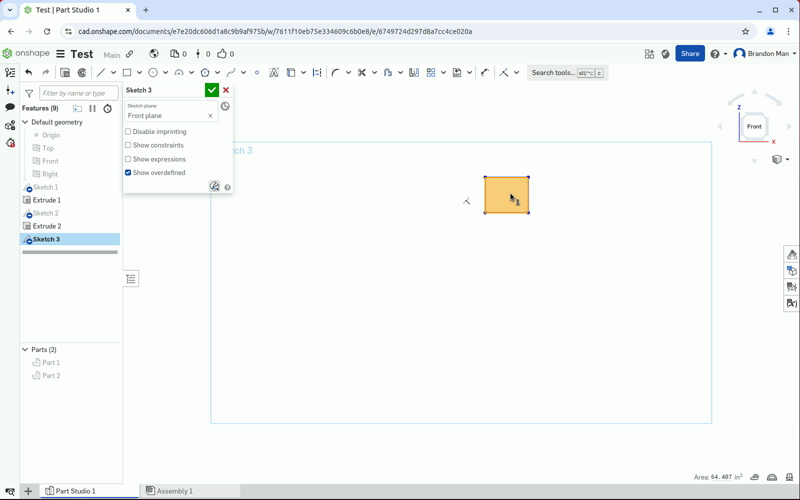
mouse_move(73, 352)
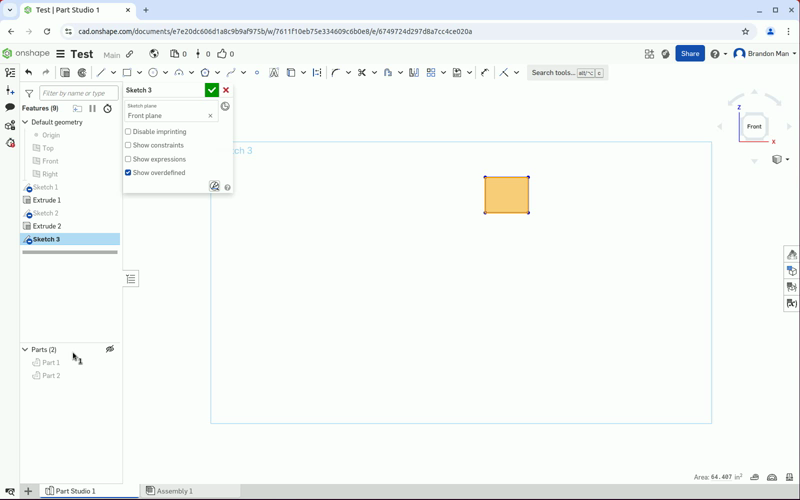
key(shift+y)
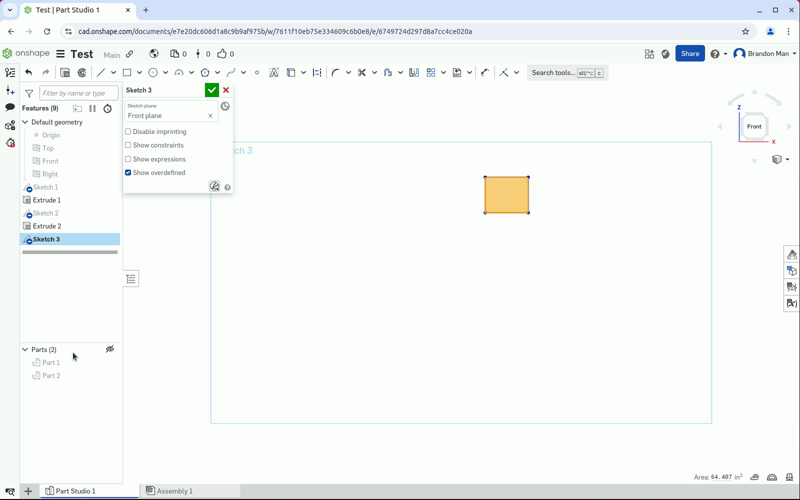
key(shift+e)
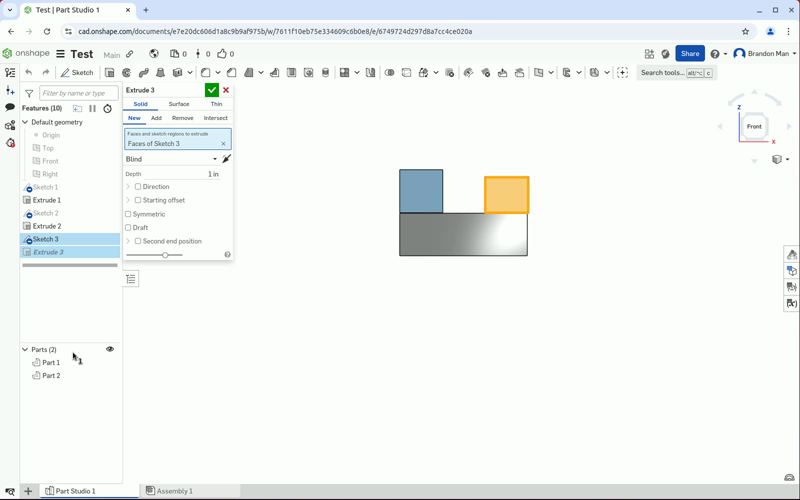
mouse_move(143, 106)
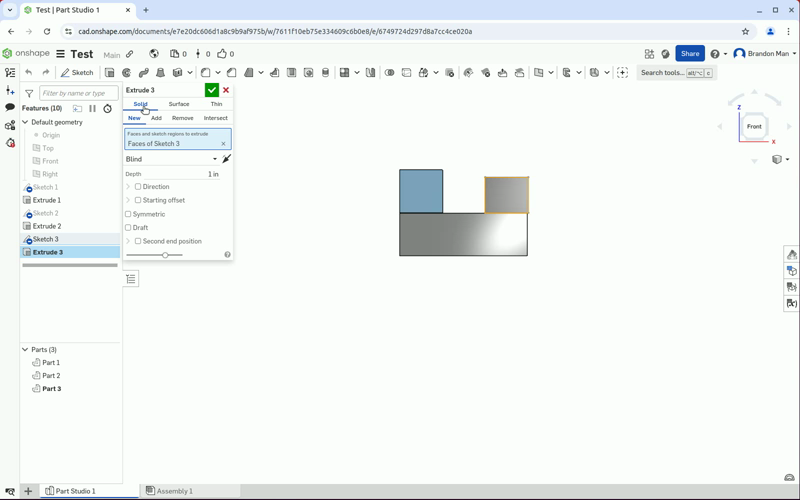
click(143, 106)
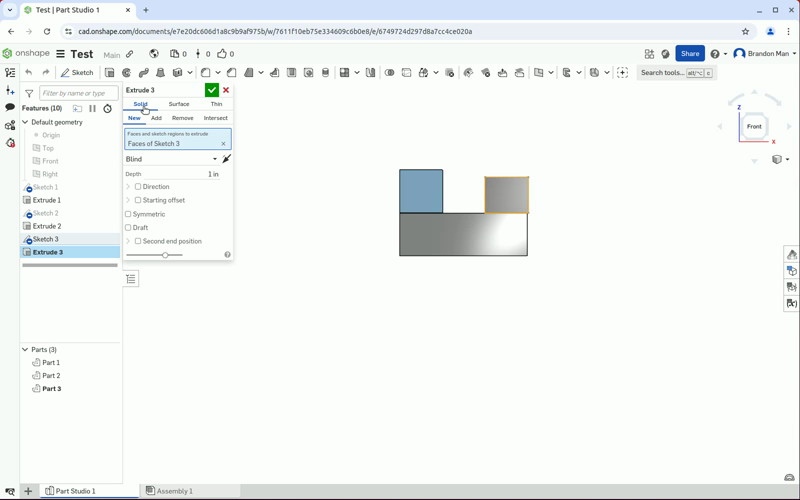
mouse_move(137, 120)
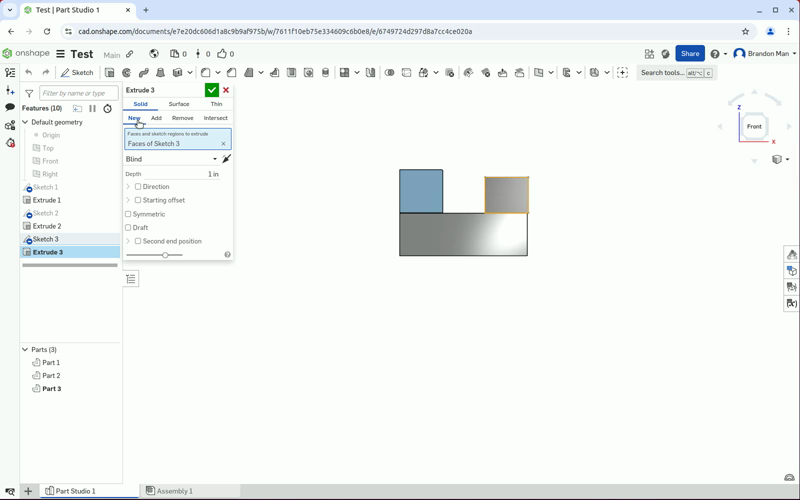
click(137, 120)
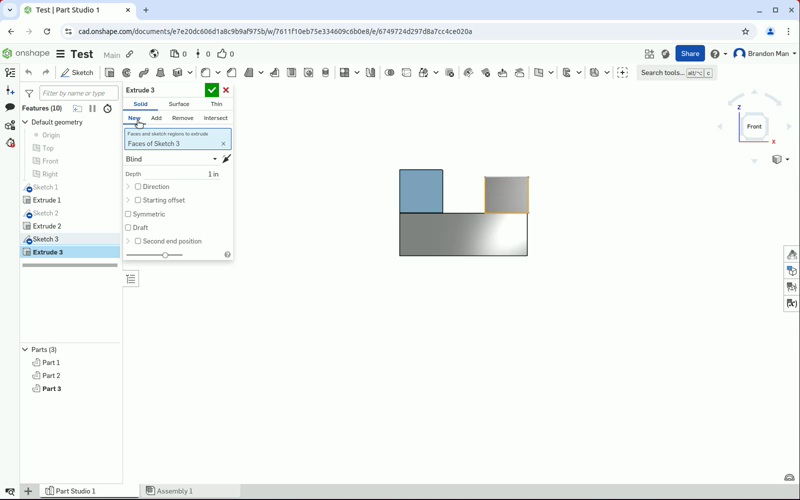
key(tab, 4)
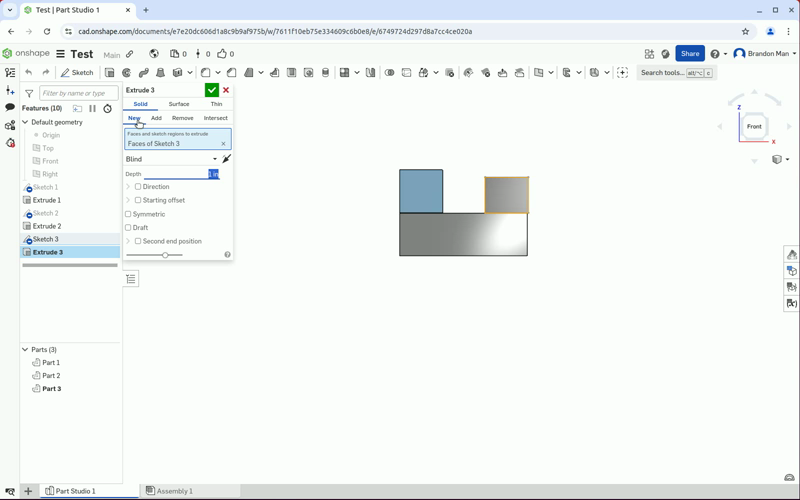
text(17.572)
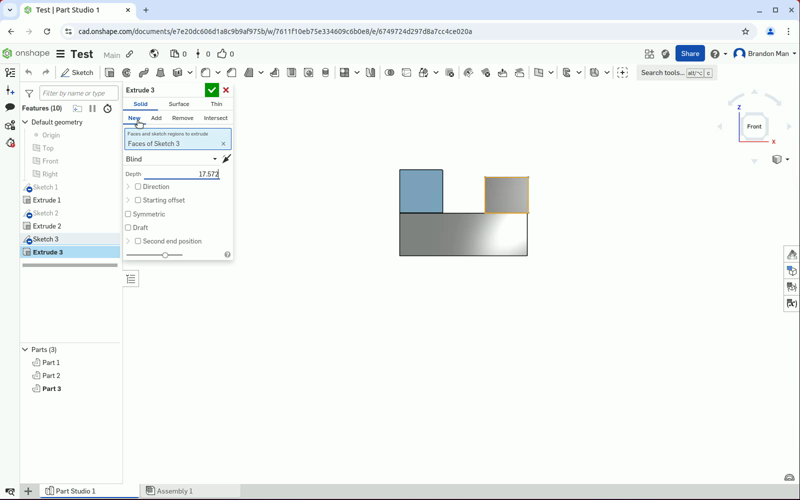
key(enter)
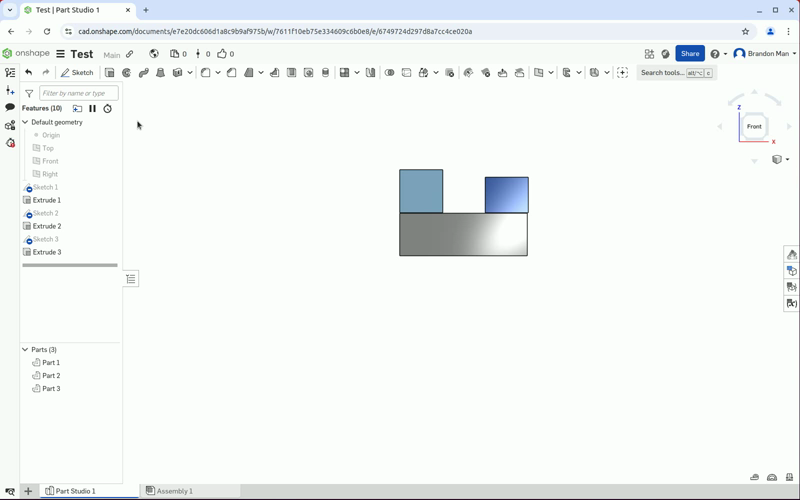
key(shift+h)
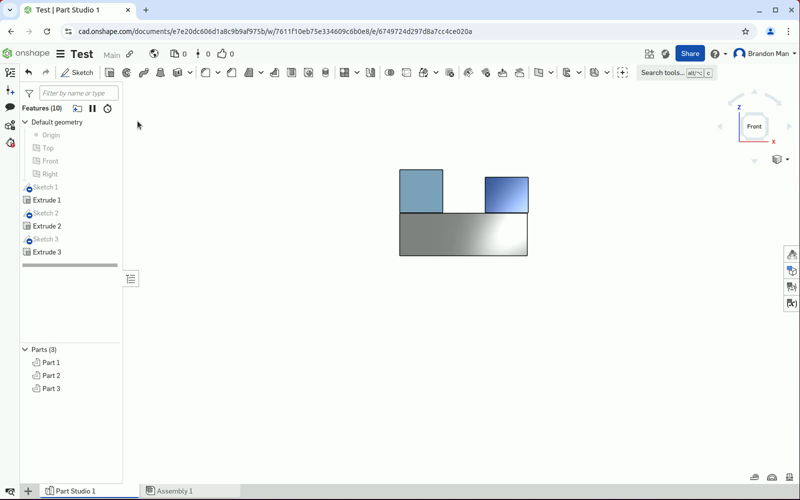
key(shift+h)
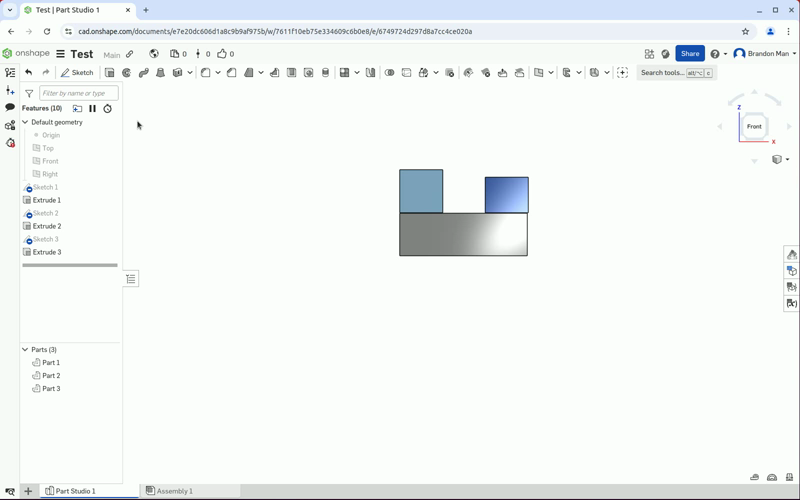
mouse_move(73, 189)
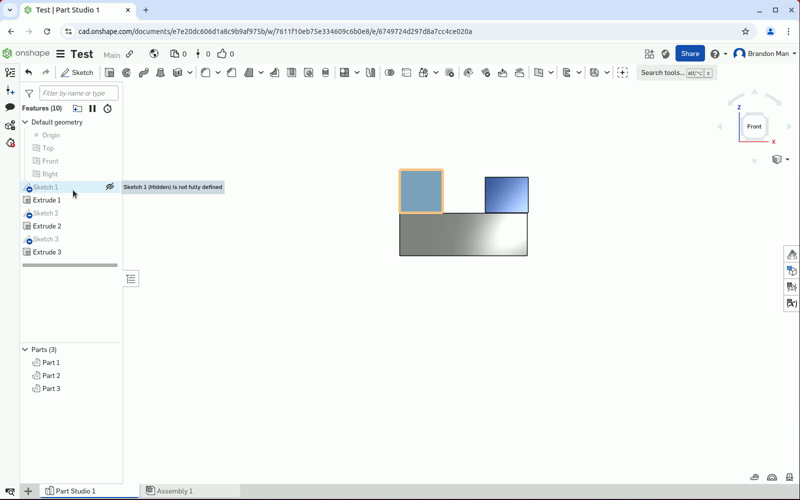
click(73, 189)
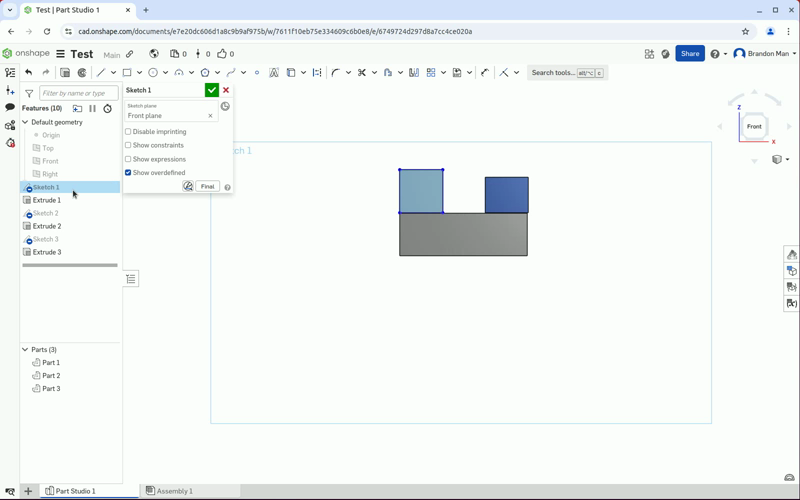
mouse_move(229, 92)
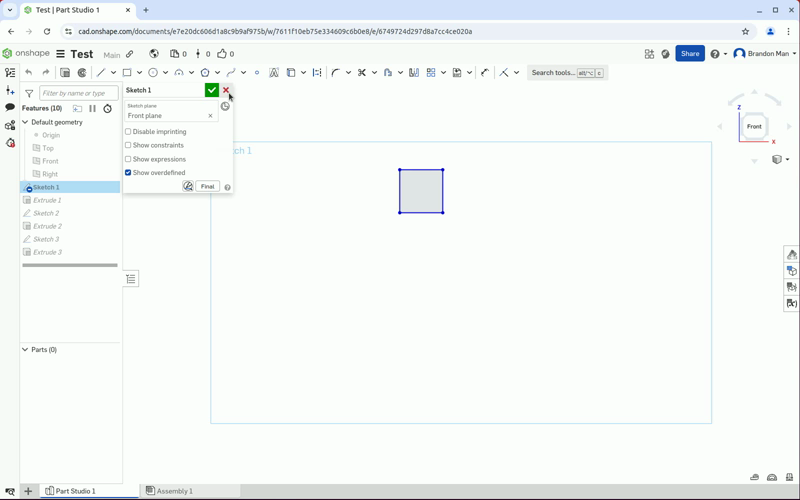
click(229, 92)
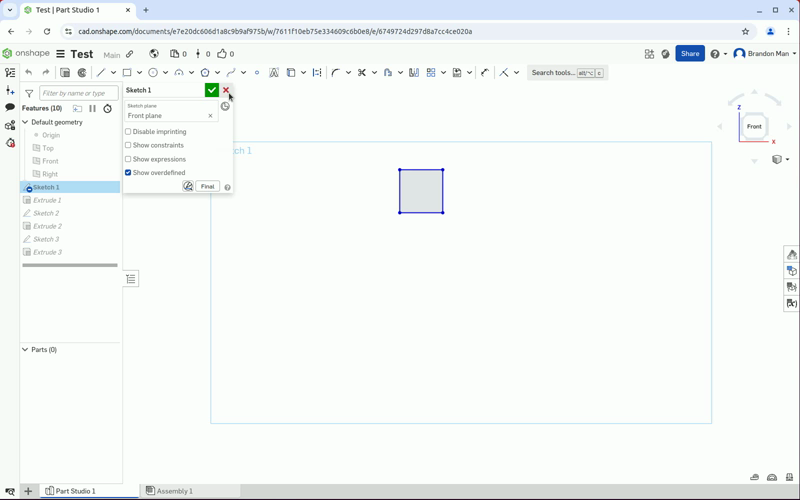
key(shift+s)
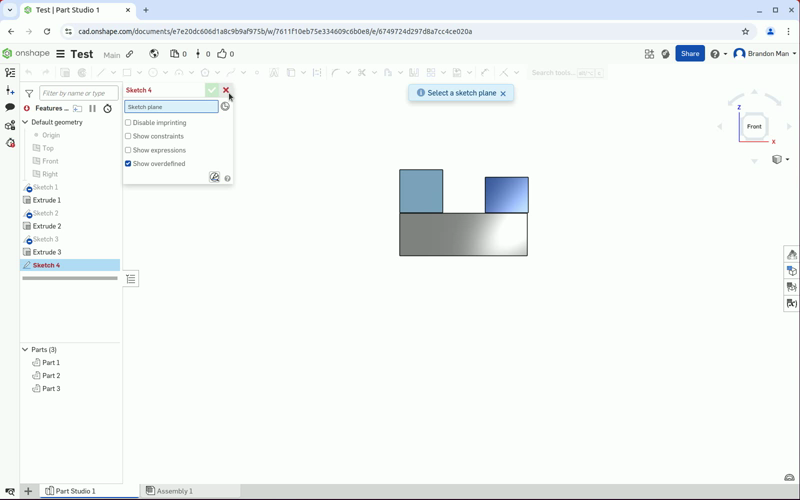
mouse_move(73, 163)
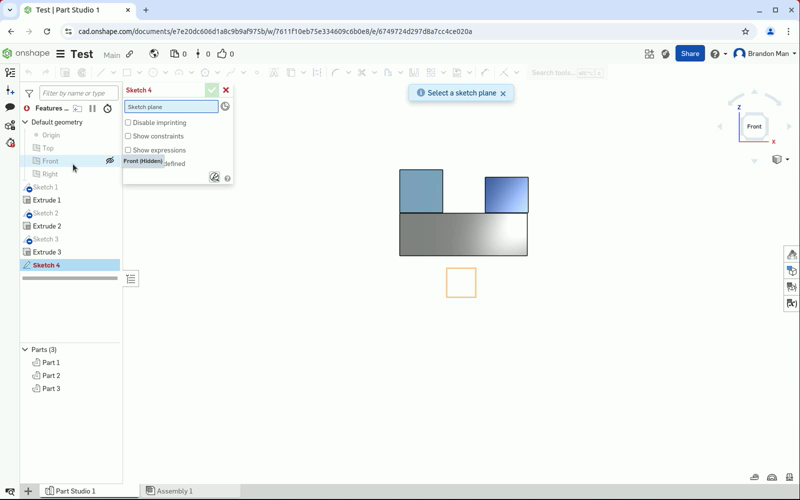
click(73, 163)
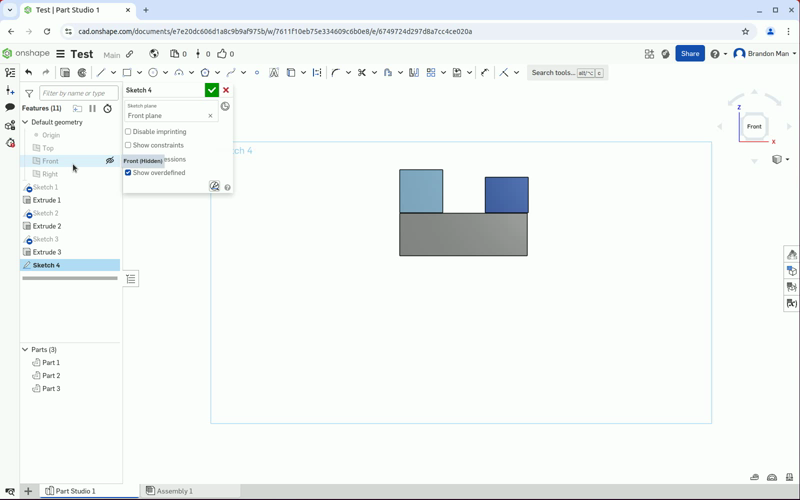
mouse_move(73, 352)
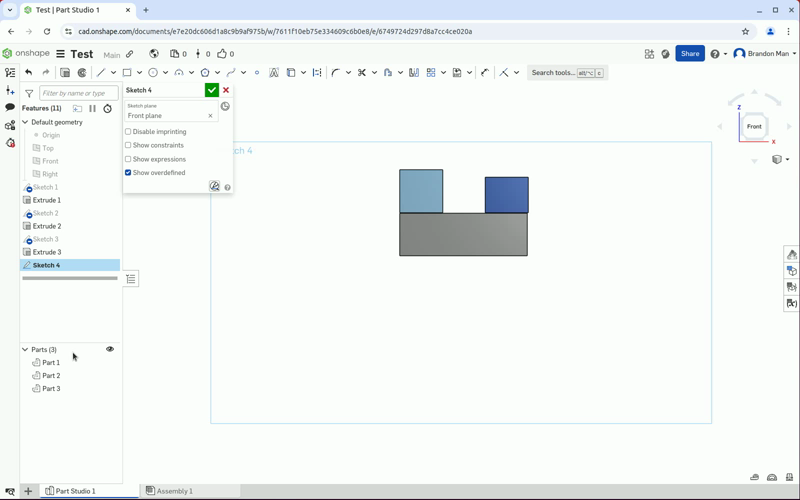
key(y)
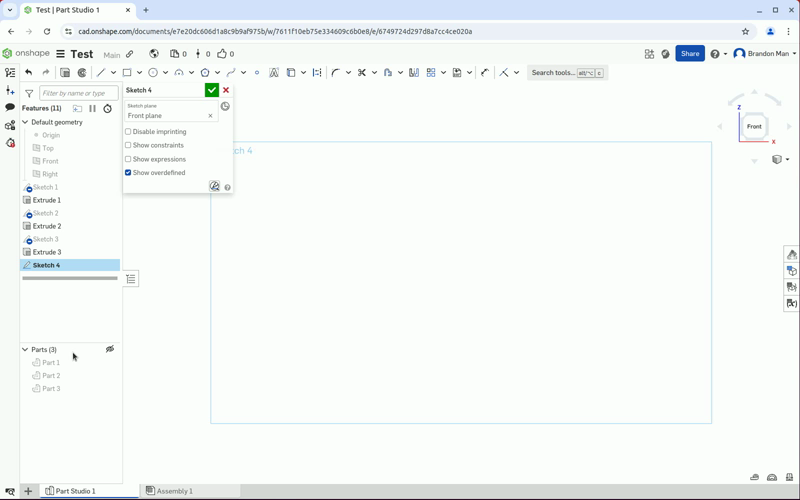
key(l)
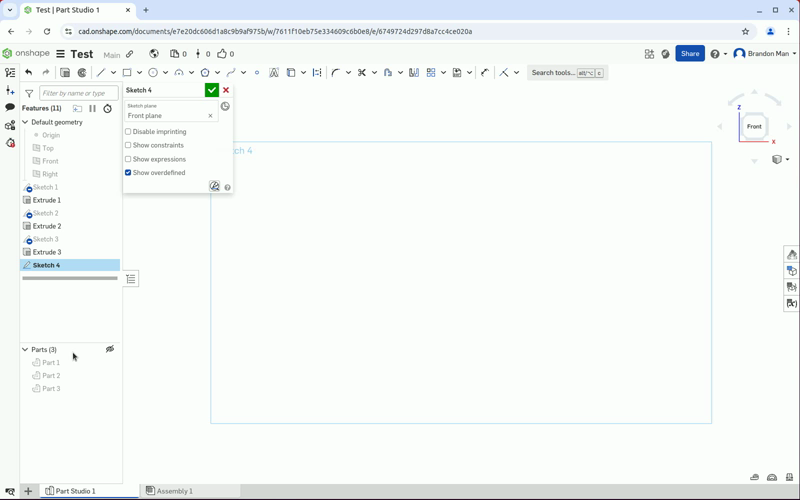
key_down(shift)
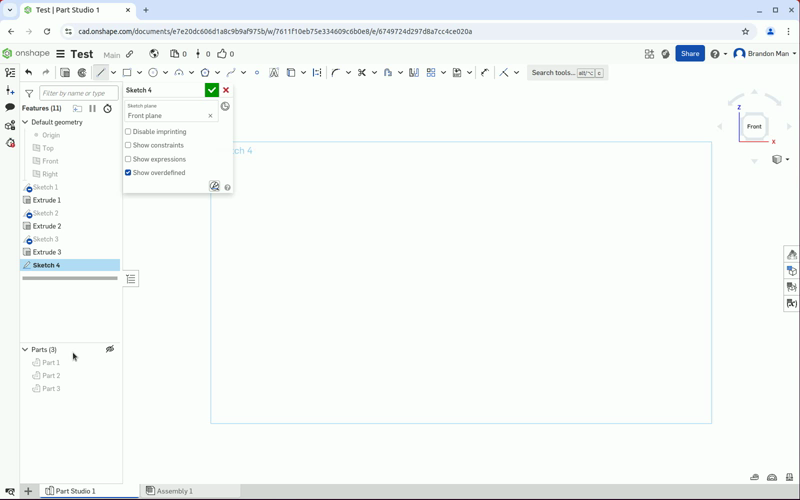
mouse_move(389, 282)
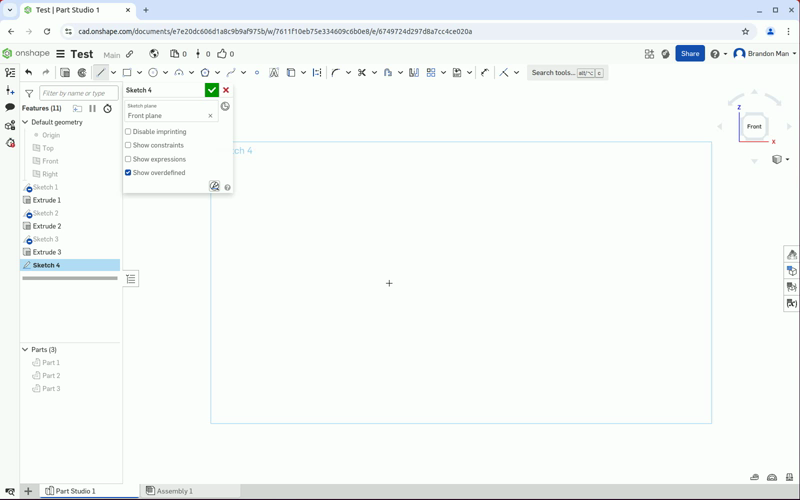
click(389, 282)
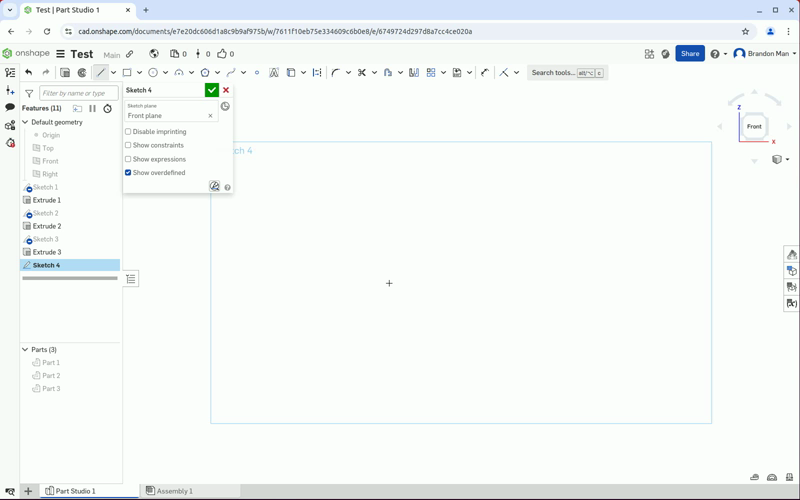
key_up(shift)
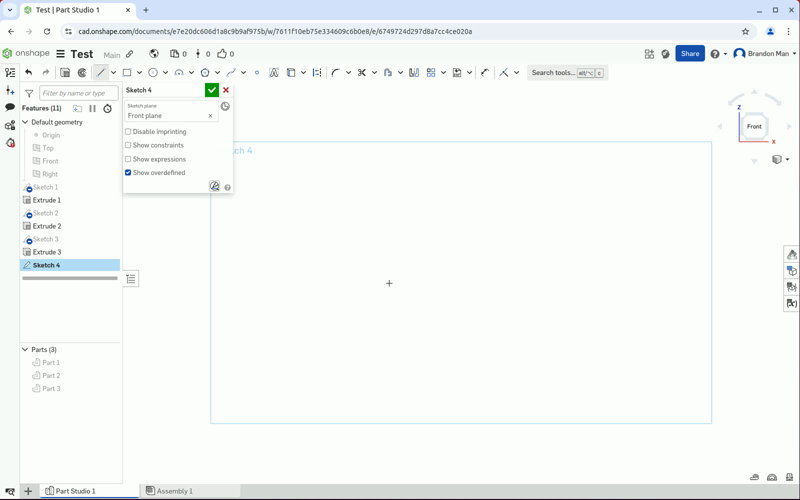
key_down(shift)
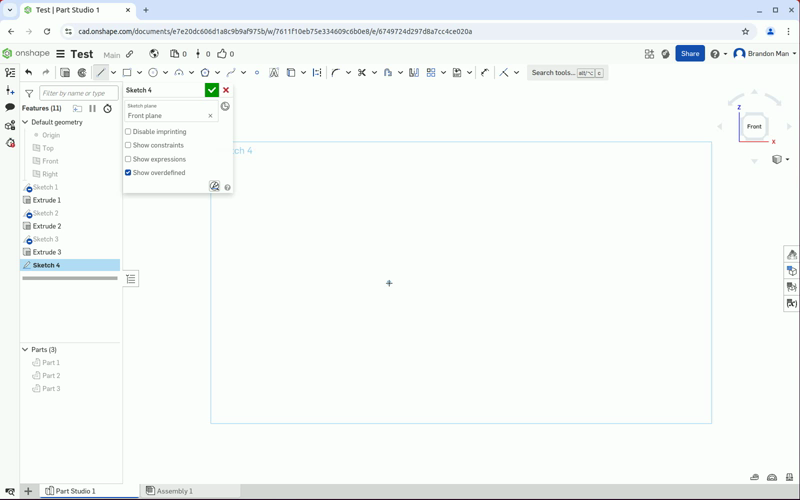
mouse_move(419, 282)
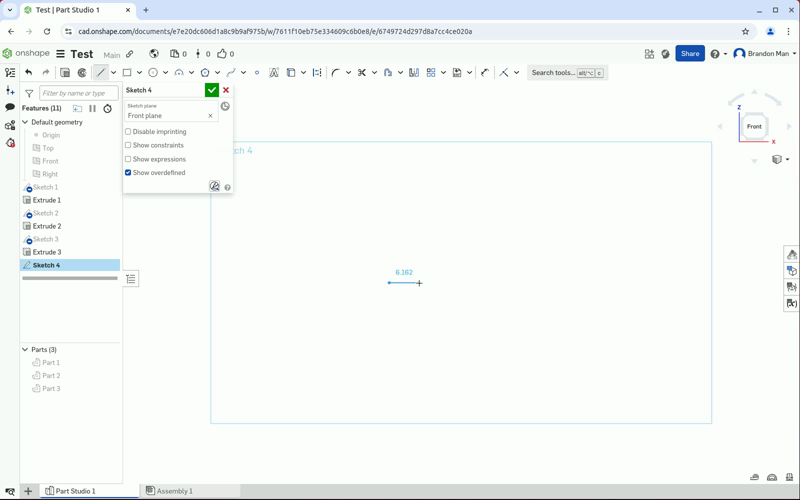
mouse_move(417, 282)
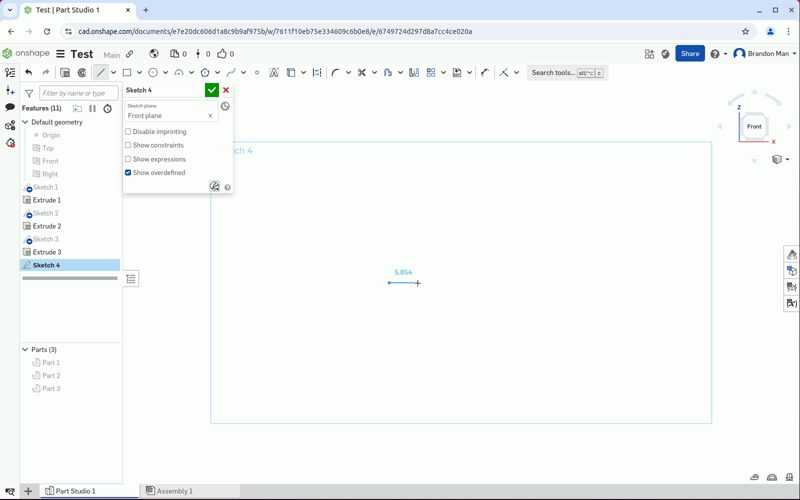
click(417, 282)
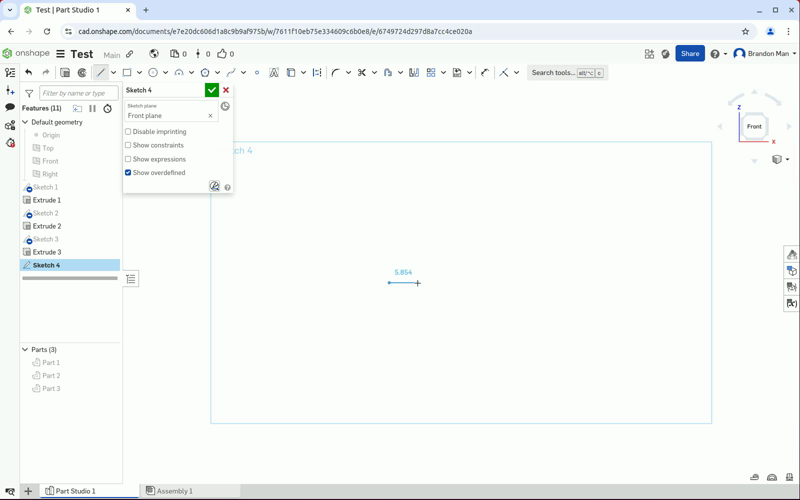
key_up(shift)
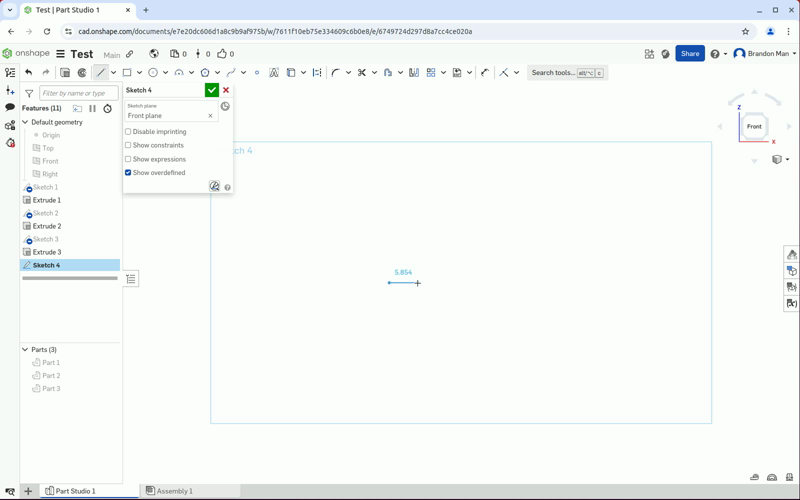
key_down(shift)
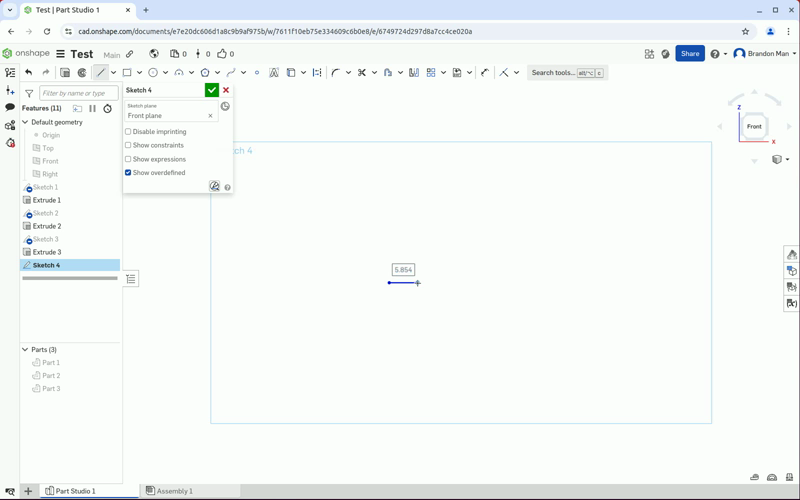
mouse_move(447, 282)
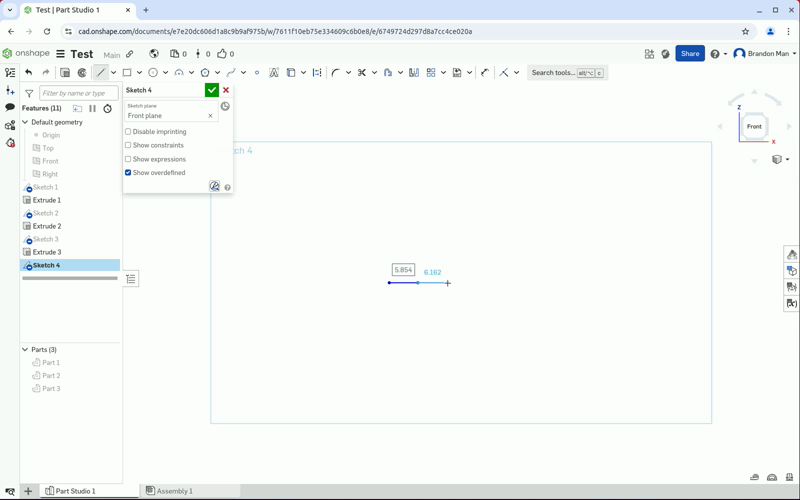
mouse_move(417, 246)
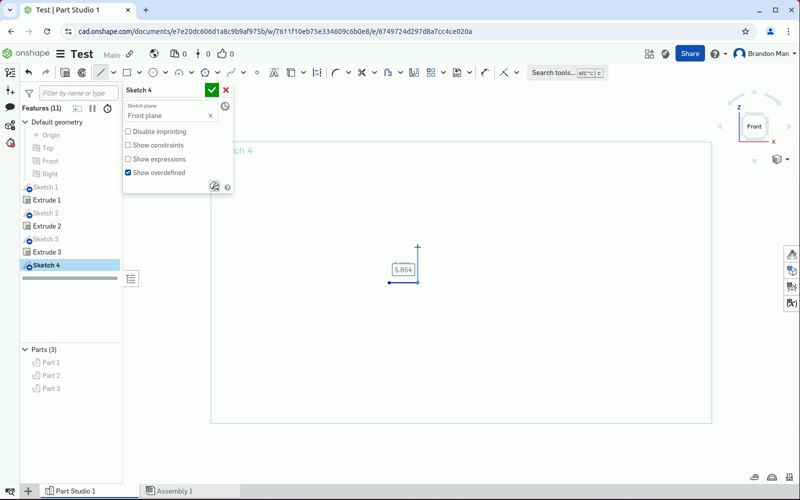
click(417, 246)
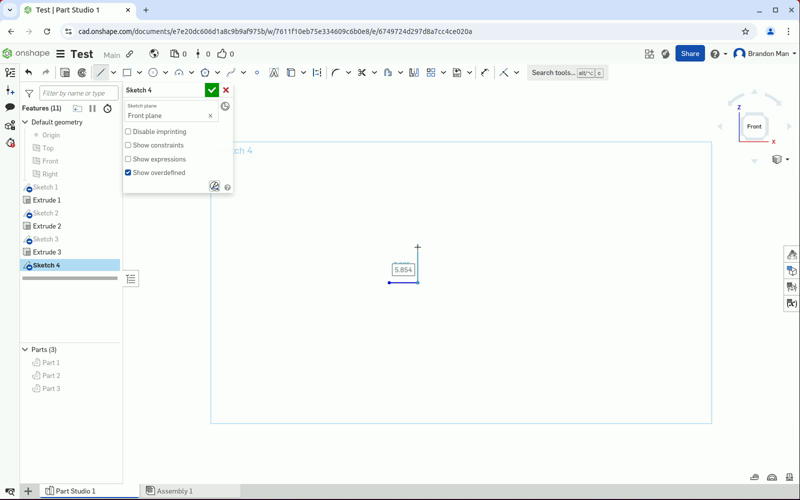
key_up(shift)
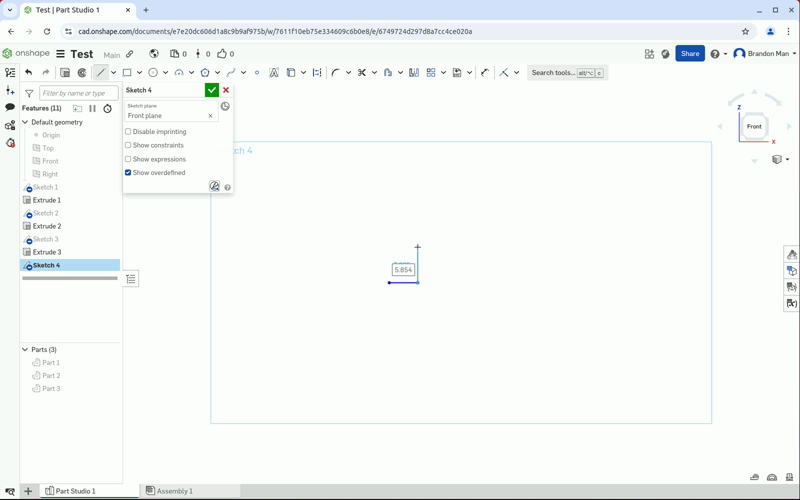
key_down(shift)
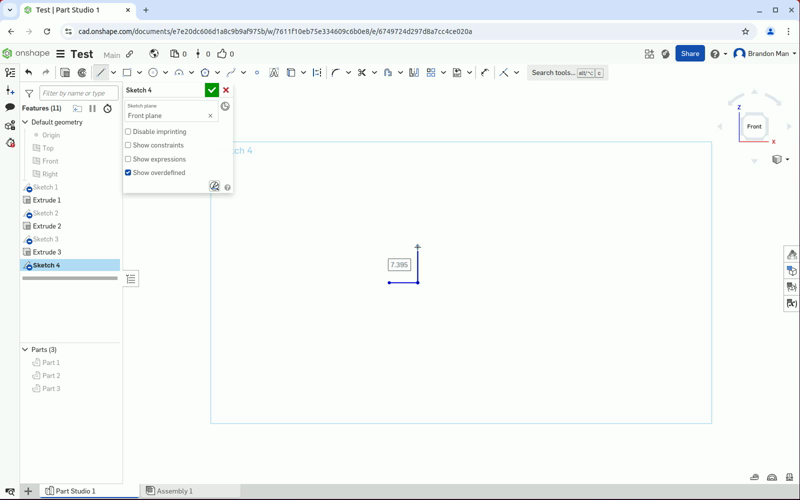
mouse_move(447, 246)
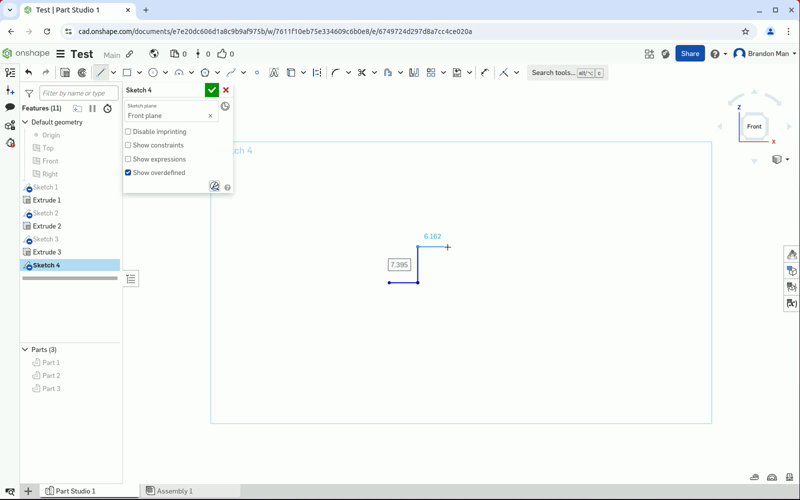
mouse_move(389, 246)
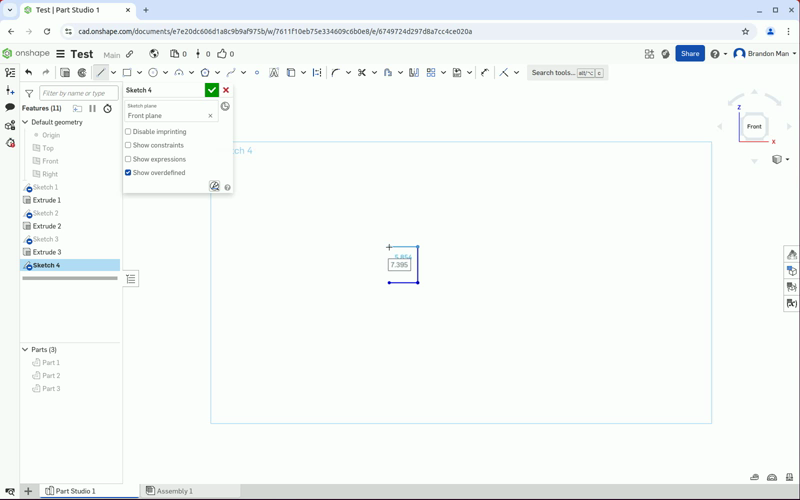
click(389, 246)
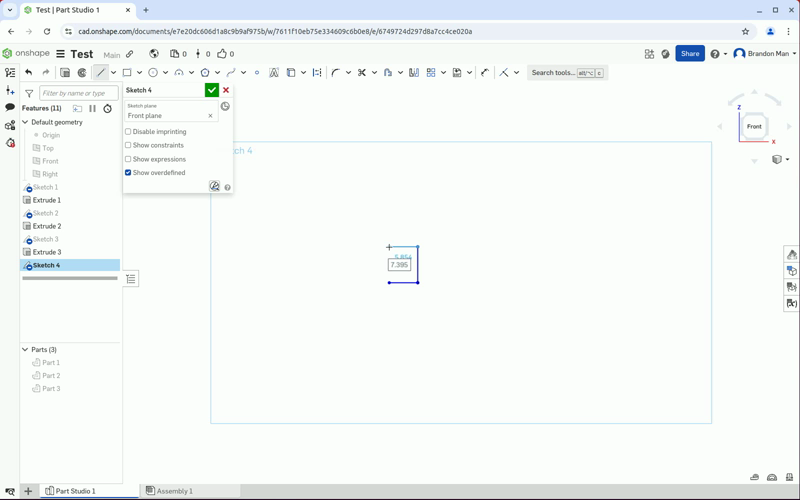
key_up(shift)
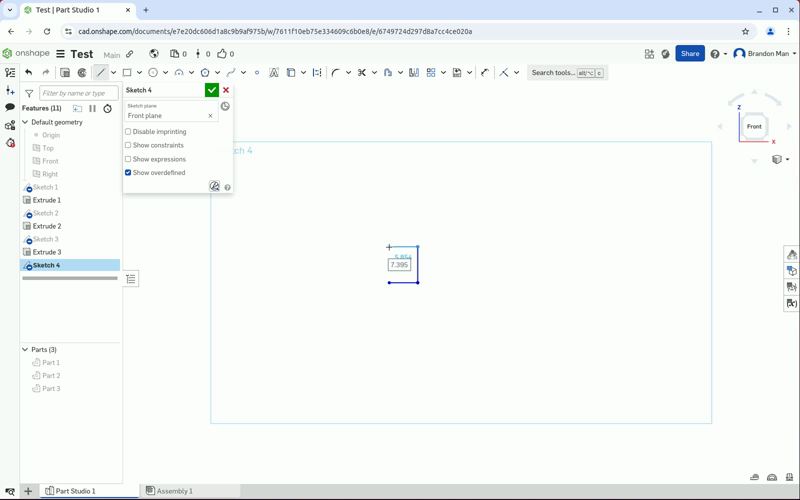
mouse_move(419, 246)
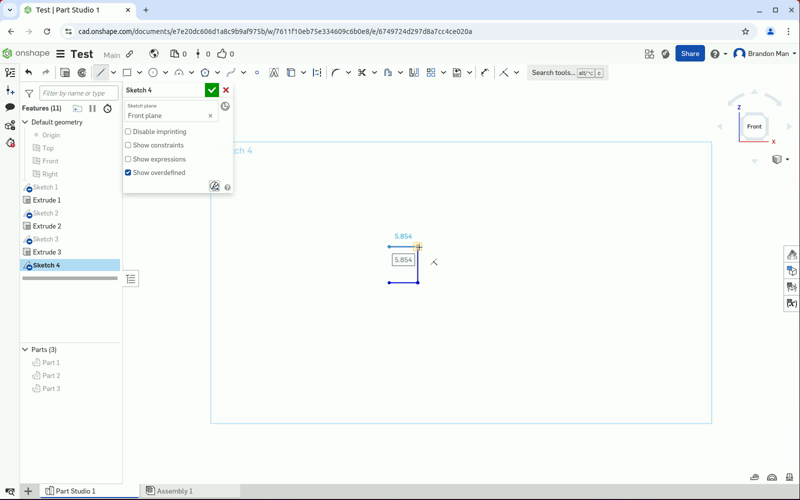
key_down(shift)
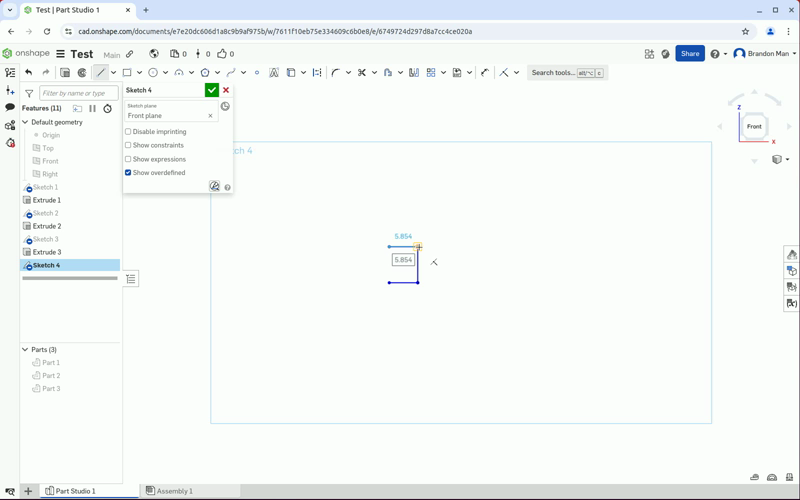
mouse_move(389, 282)
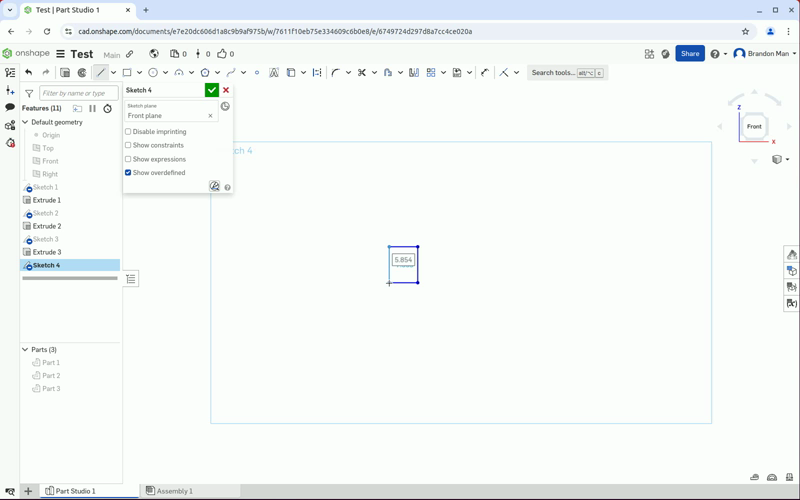
key_up(shift)
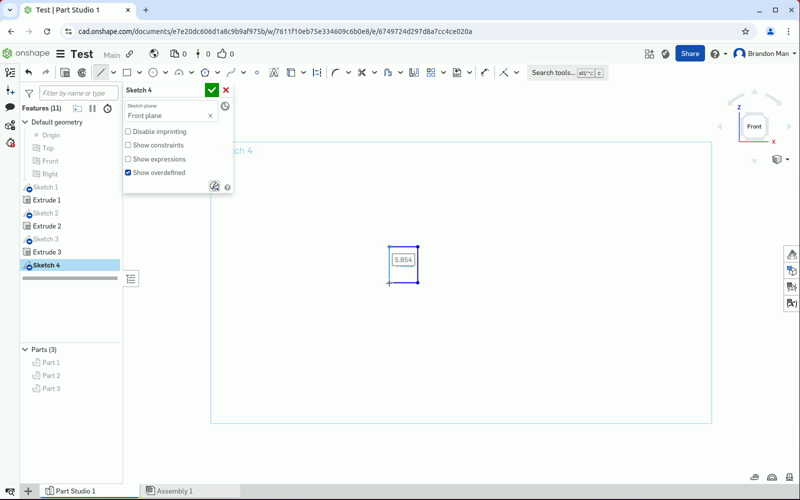
click(389, 282)
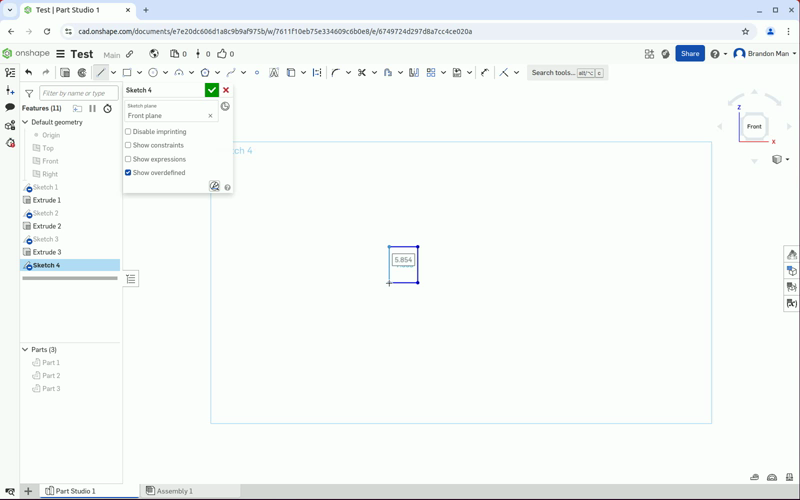
key(esc)
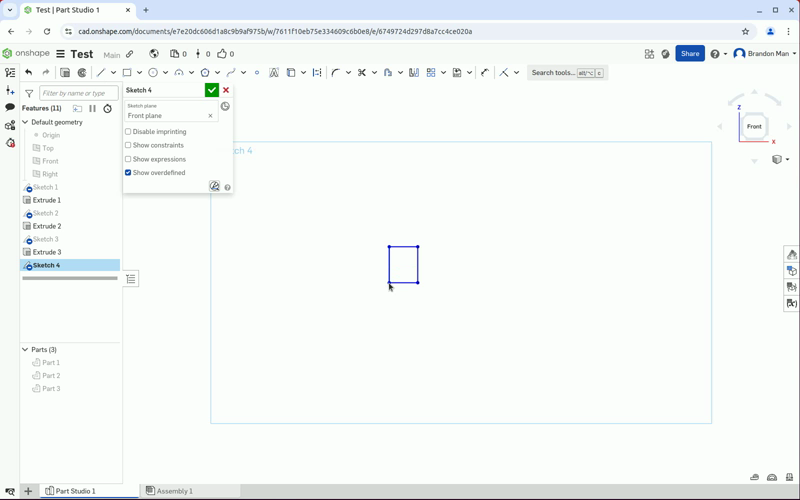
mouse_move(414, 258)
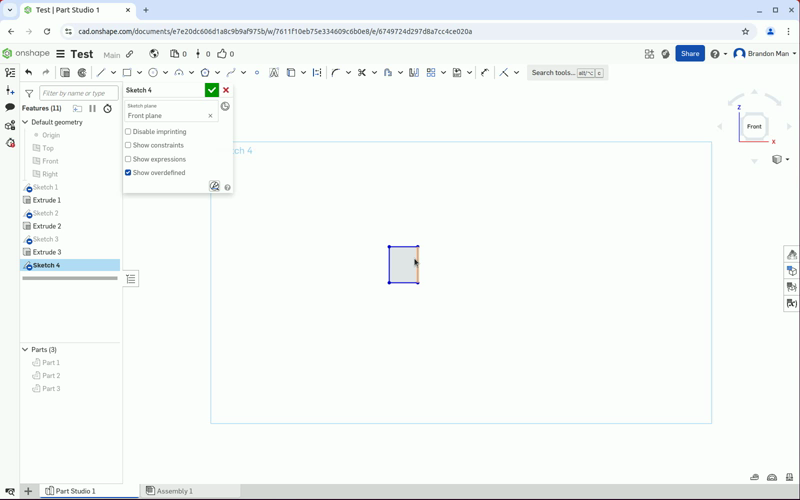
scroll(6)
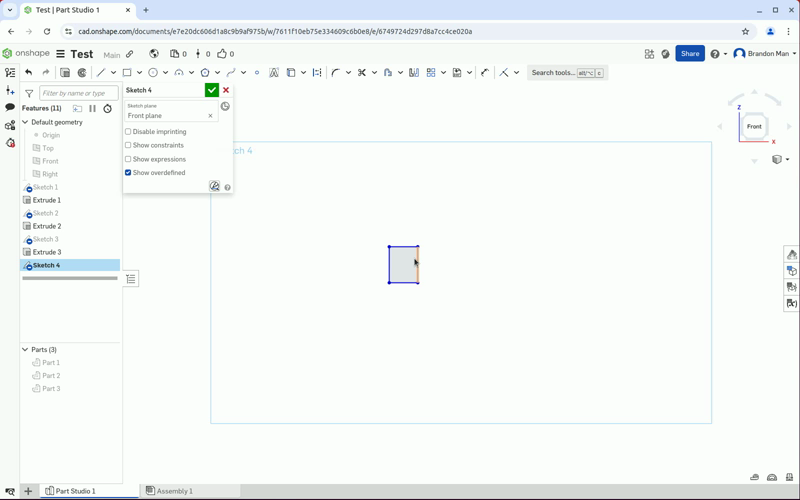
scroll(6)
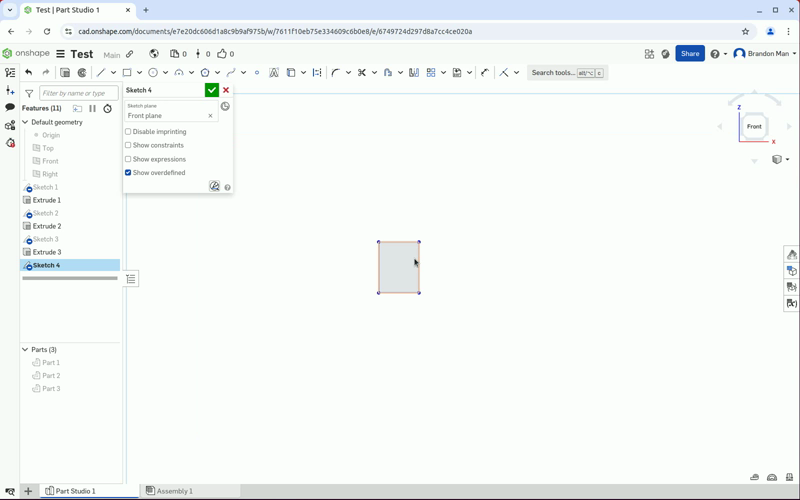
scroll(6)
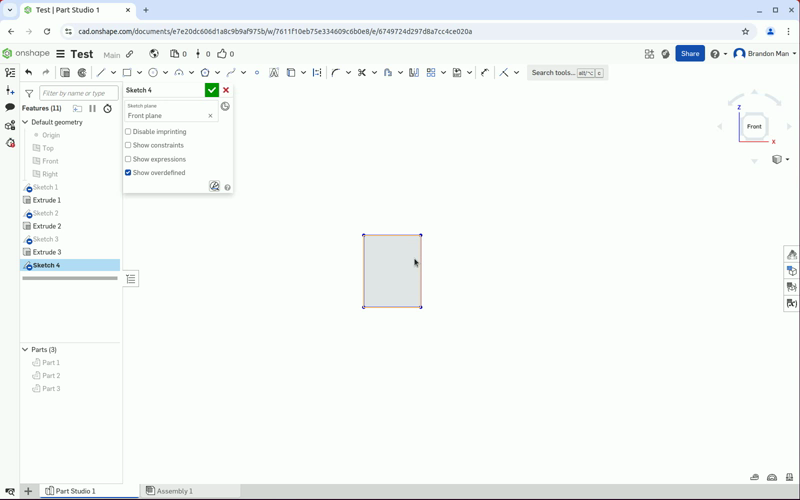
scroll(6)
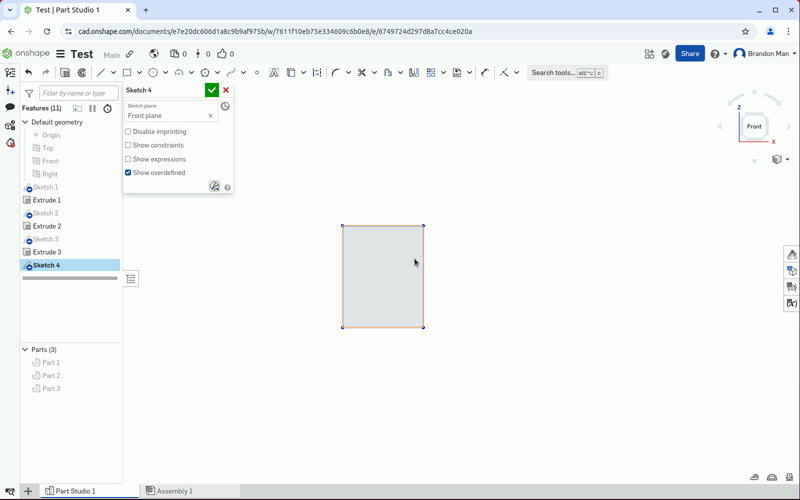
scroll(6)
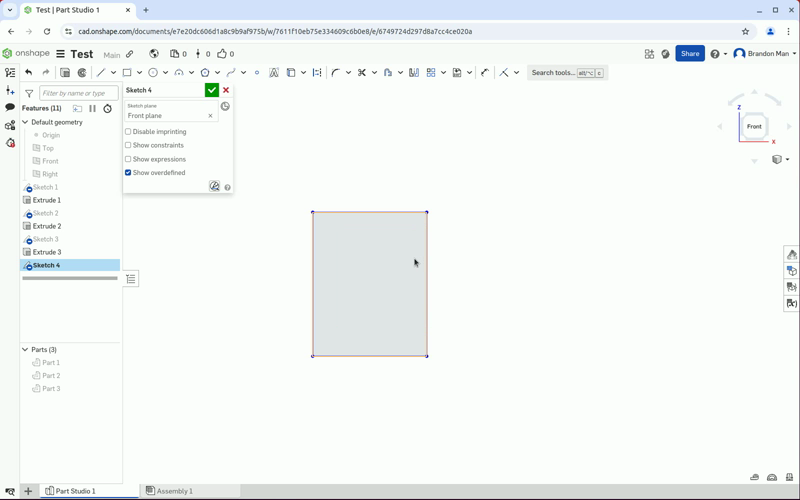
scroll(6)
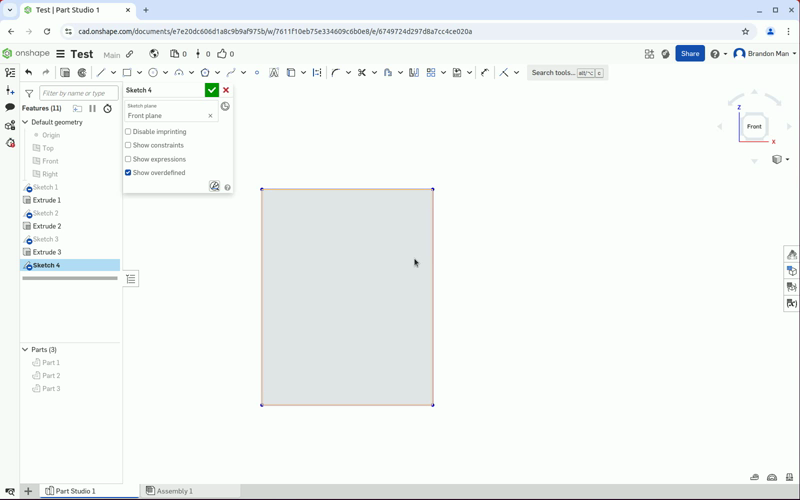
scroll(6)
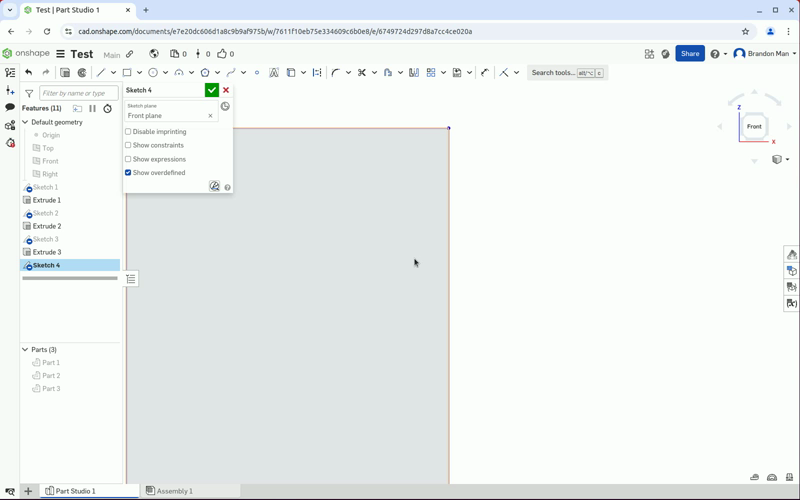
click(414, 258)
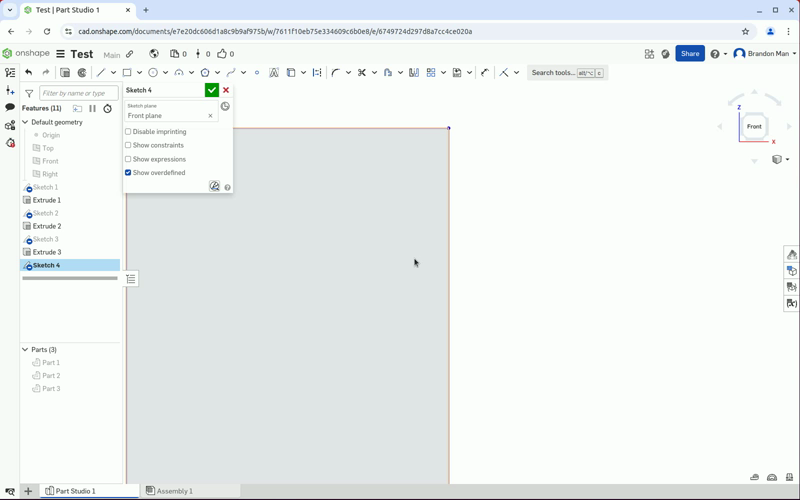
scroll(-6)
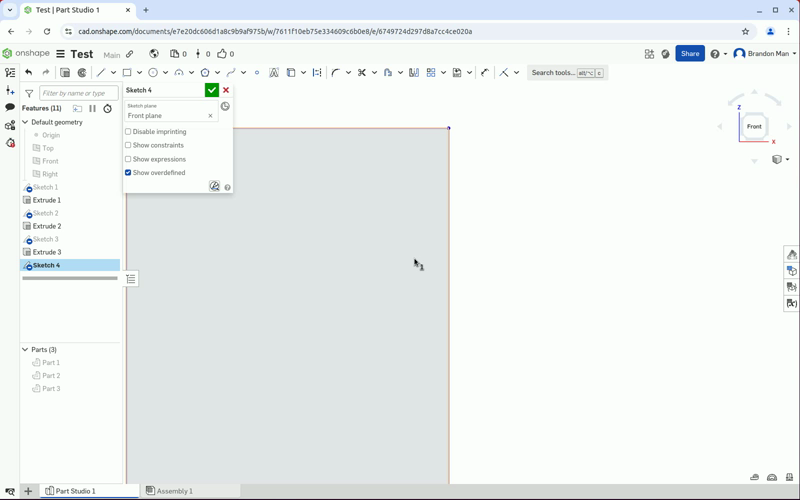
scroll(-6)
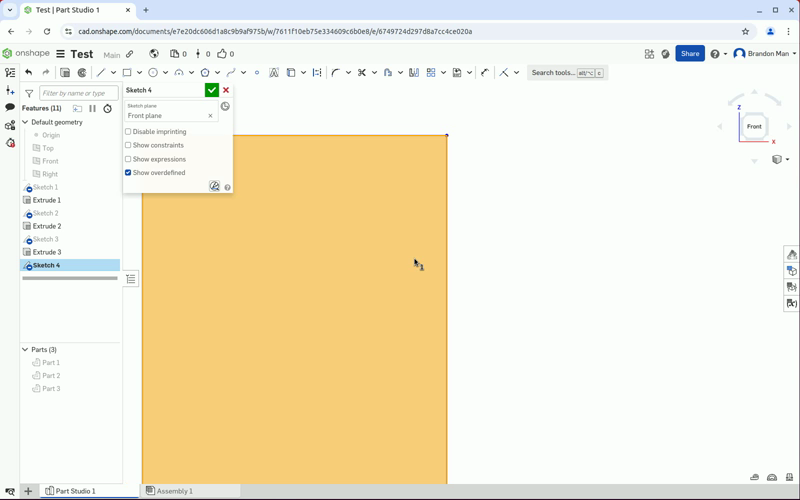
scroll(-6)
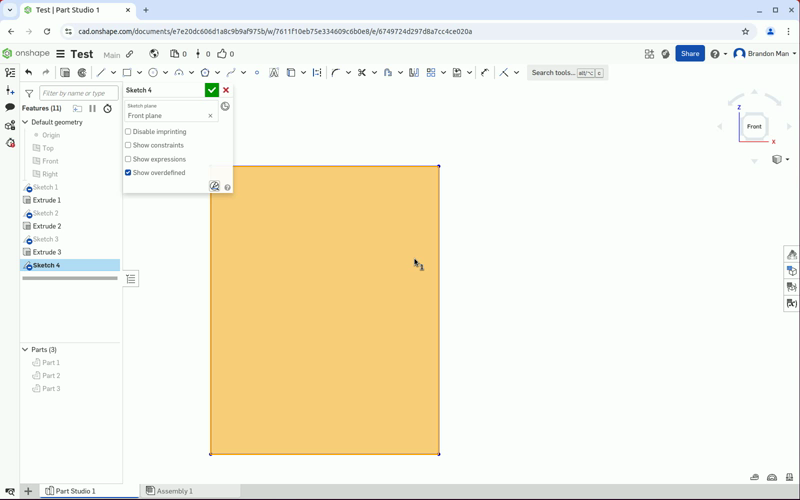
scroll(-6)
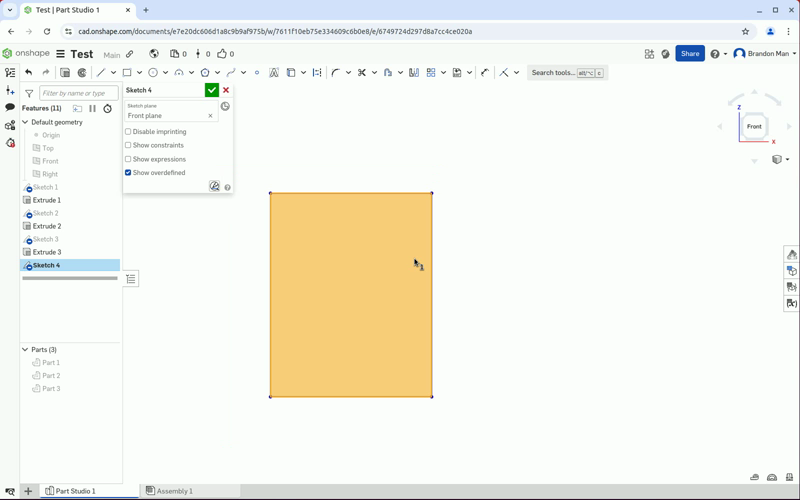
scroll(-6)
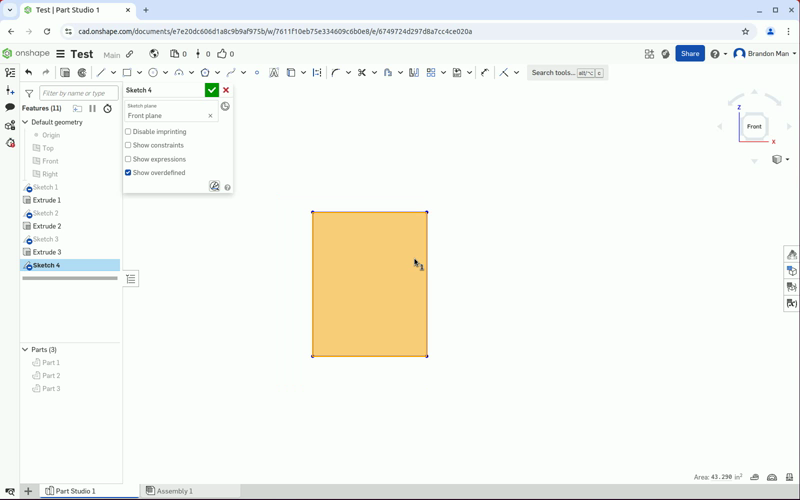
scroll(-6)
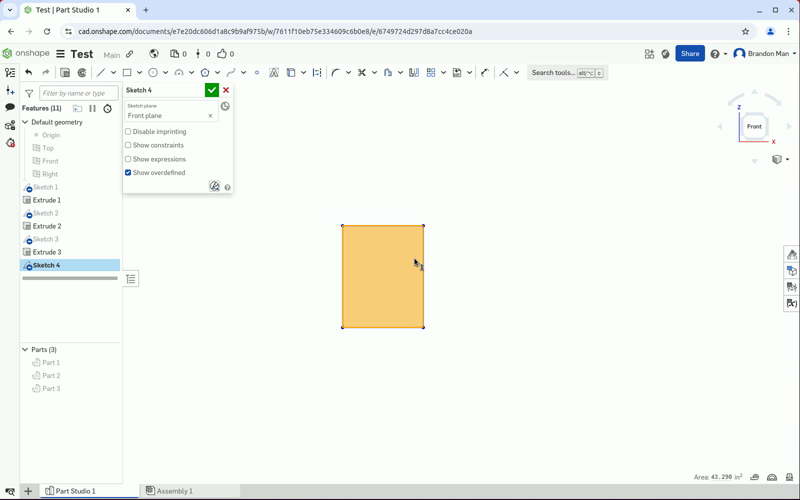
scroll(-6)
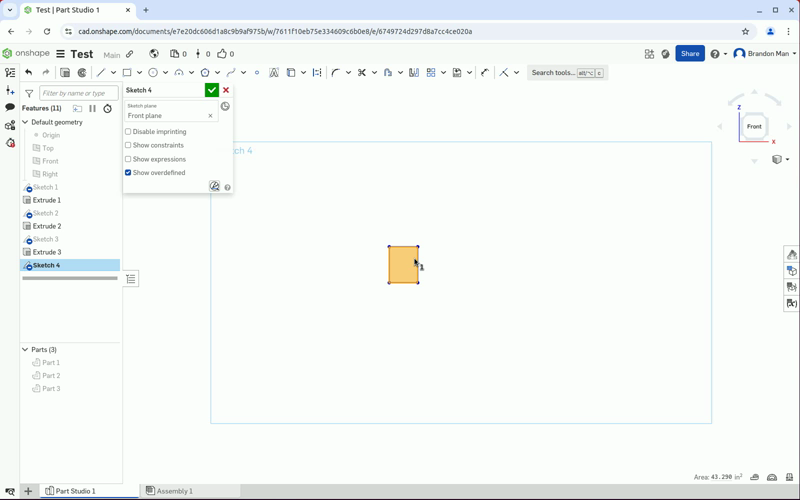
mouse_move(73, 352)
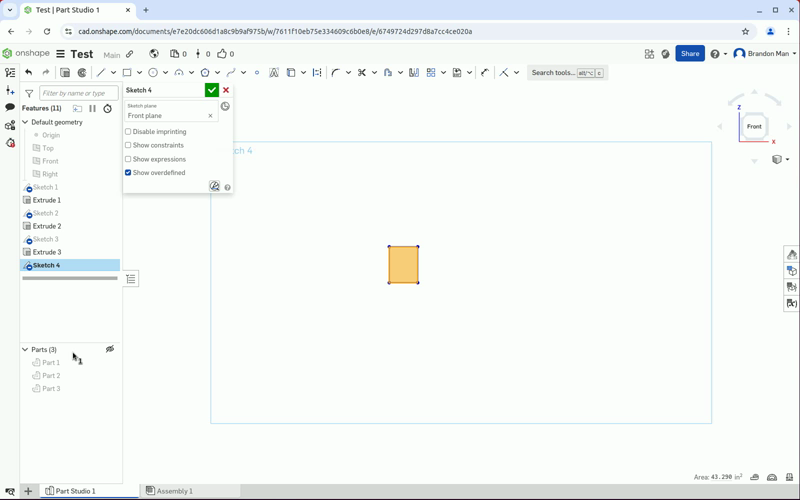
key(shift+y)
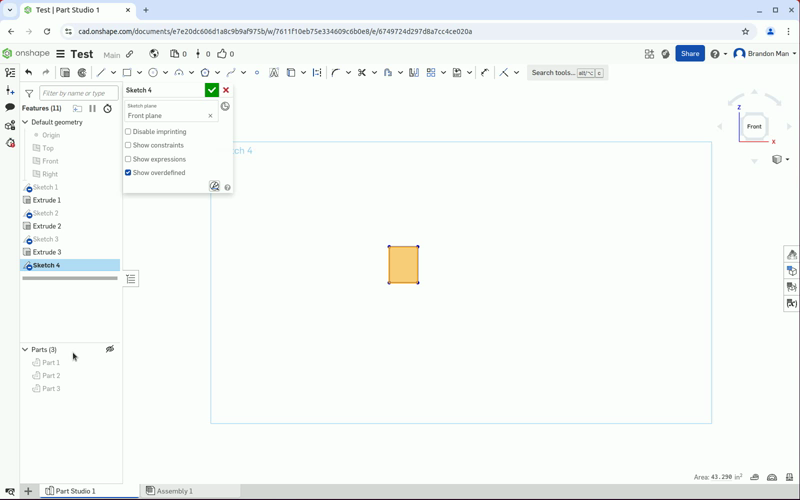
key(shift+e)
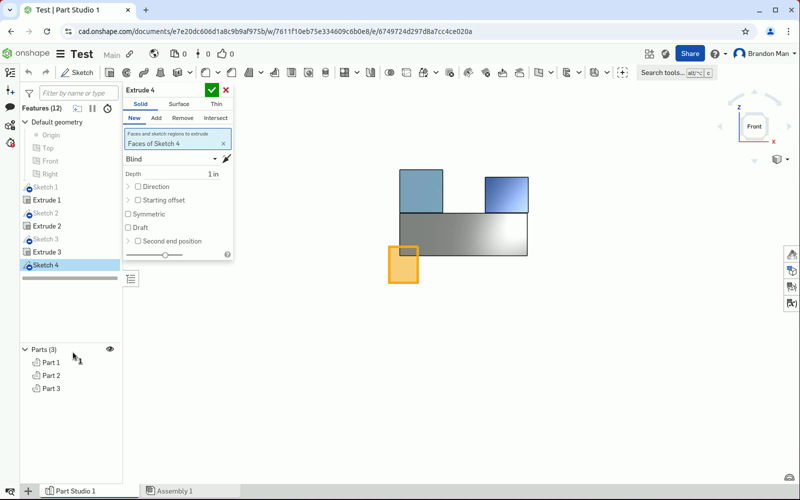
mouse_move(143, 106)
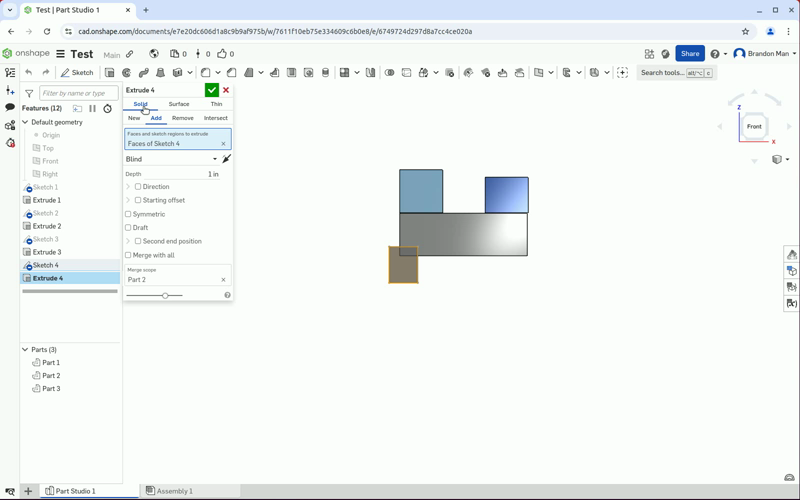
click(143, 106)
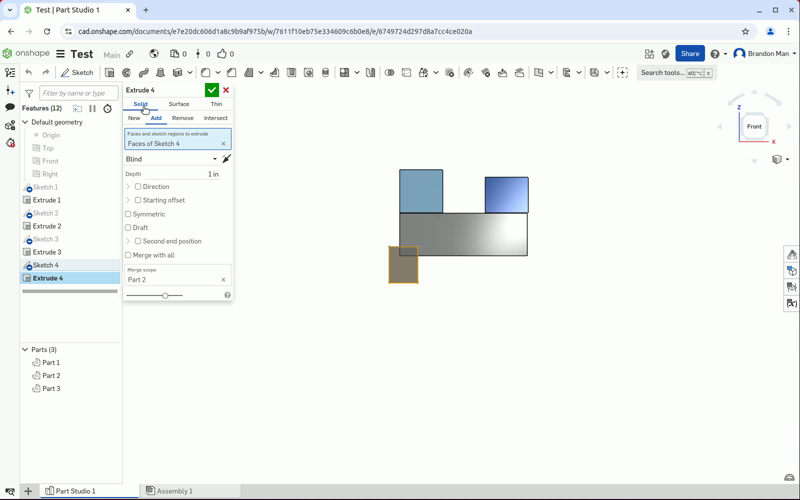
mouse_move(137, 120)
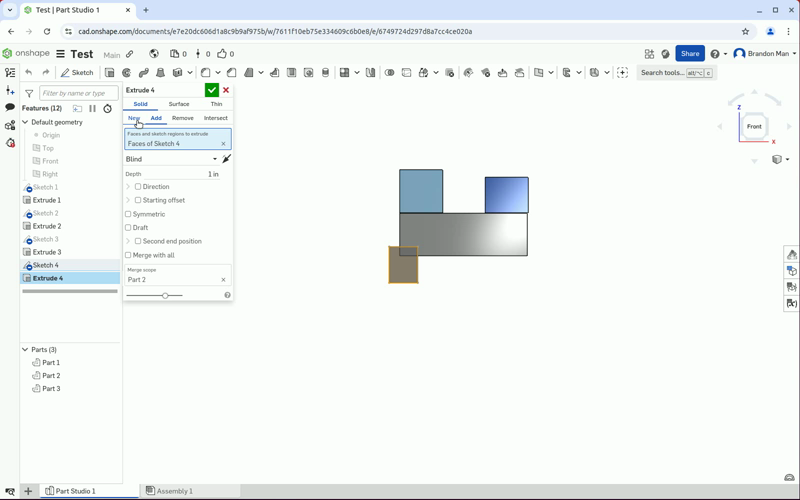
click(137, 120)
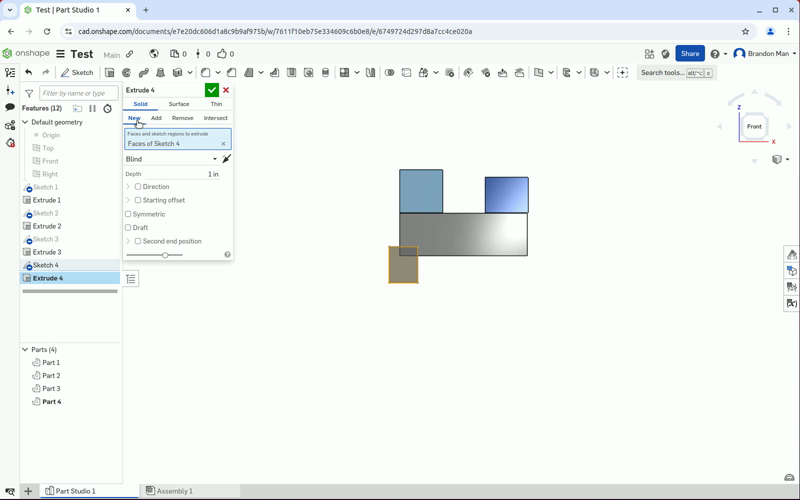
key(tab, 4)
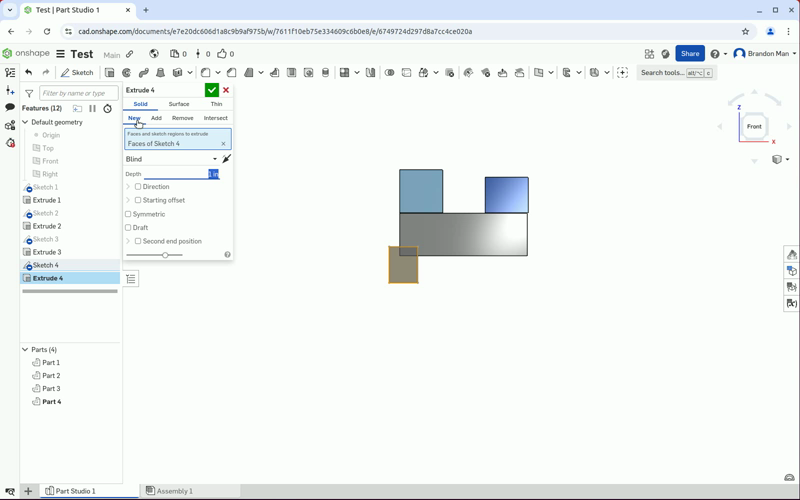
text(5.777)
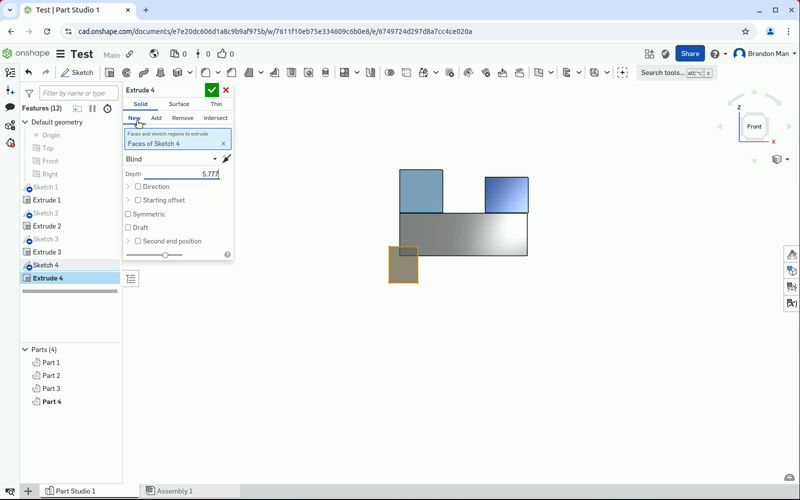
key(enter)
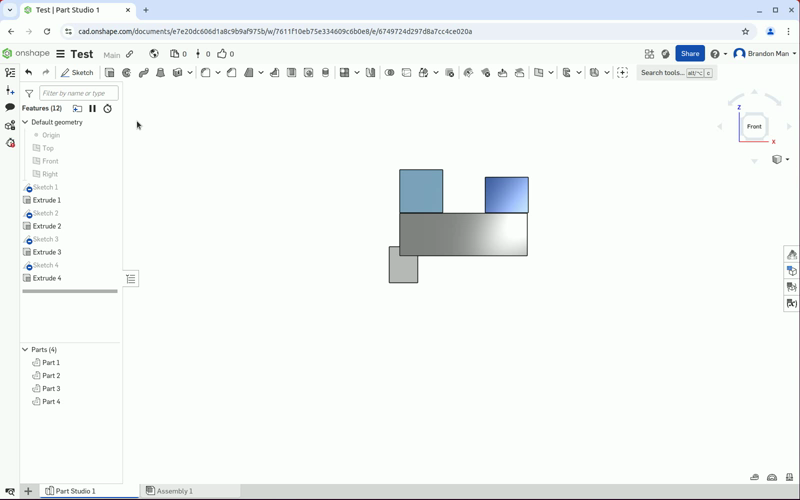
key(shift+h)
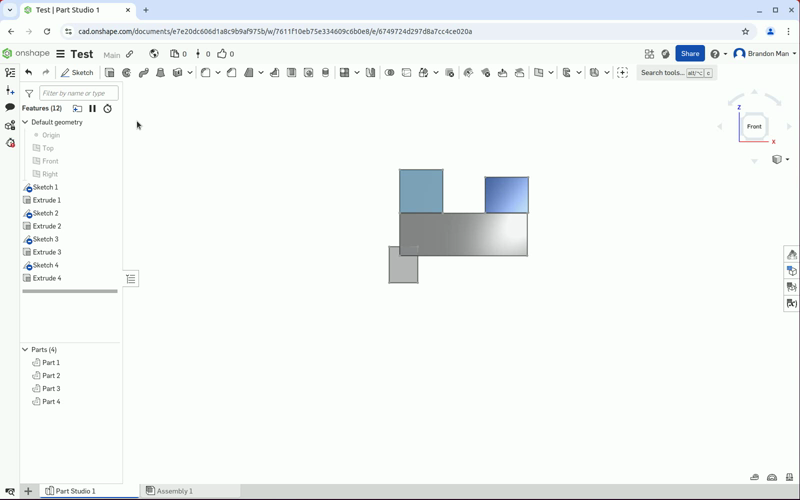
key(shift+h)
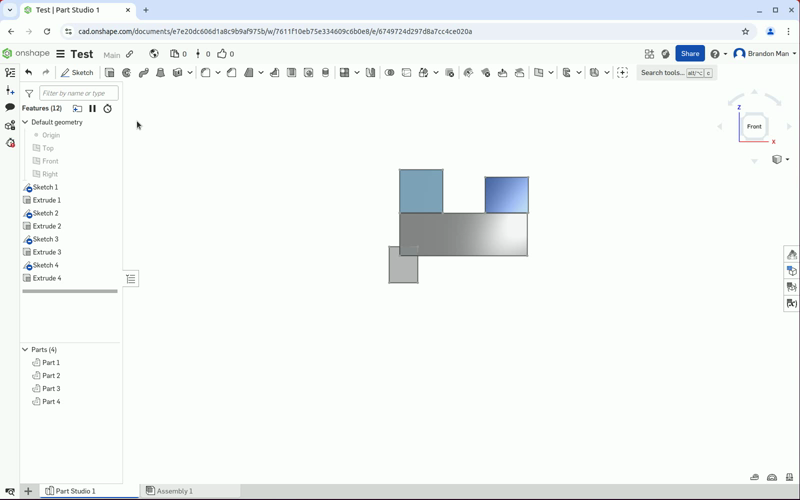
key(shift+7)
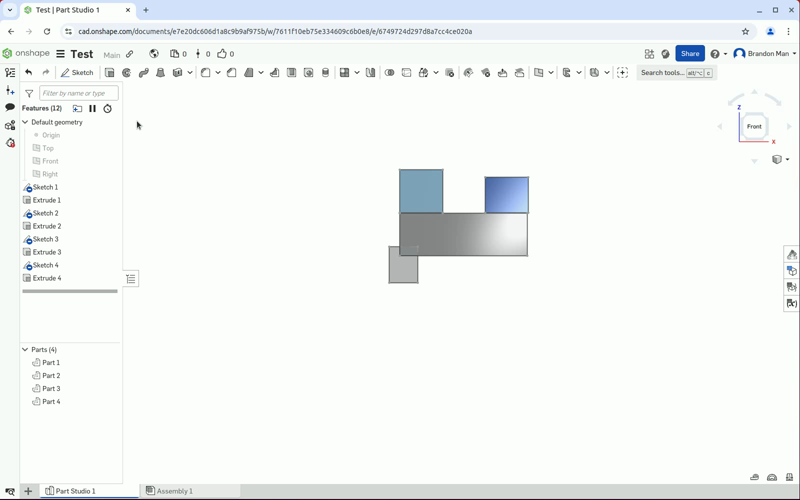
key(left, 2)
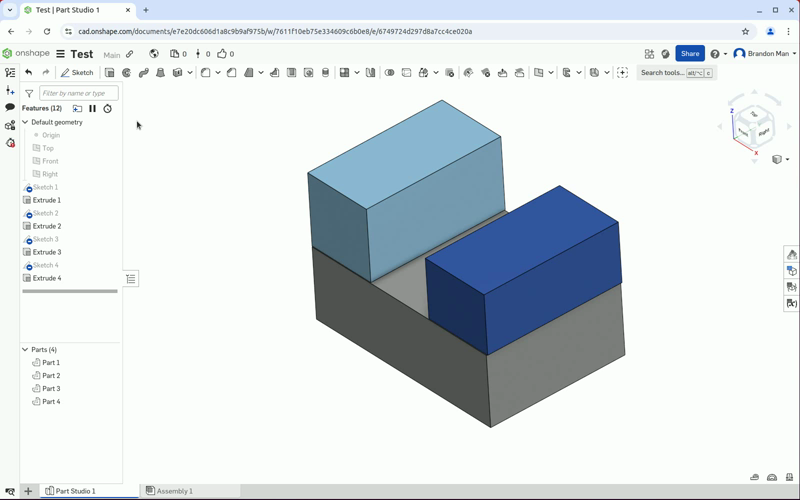
key(down, 2)
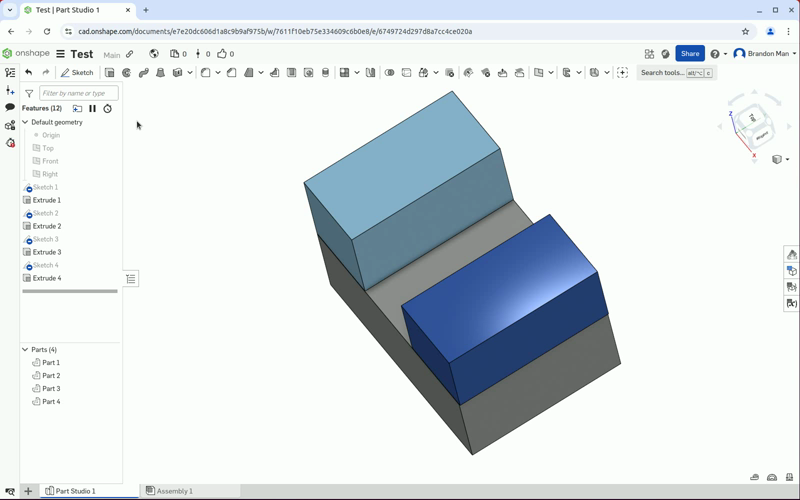
key(up, 2)
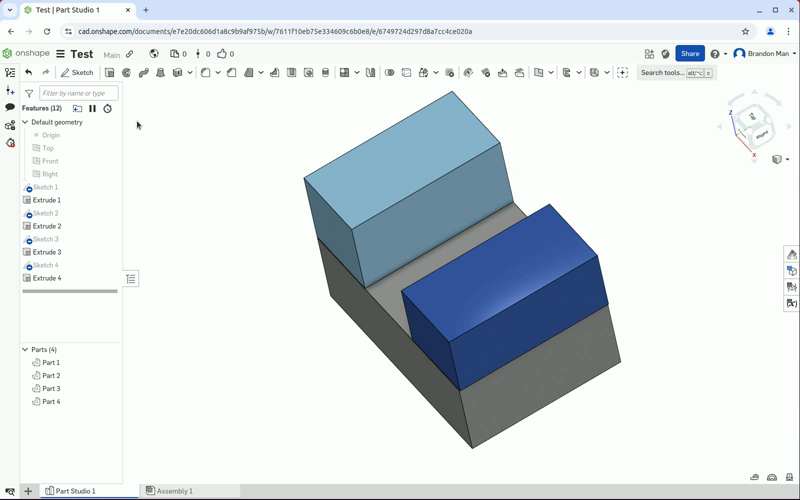
key(right, 2)
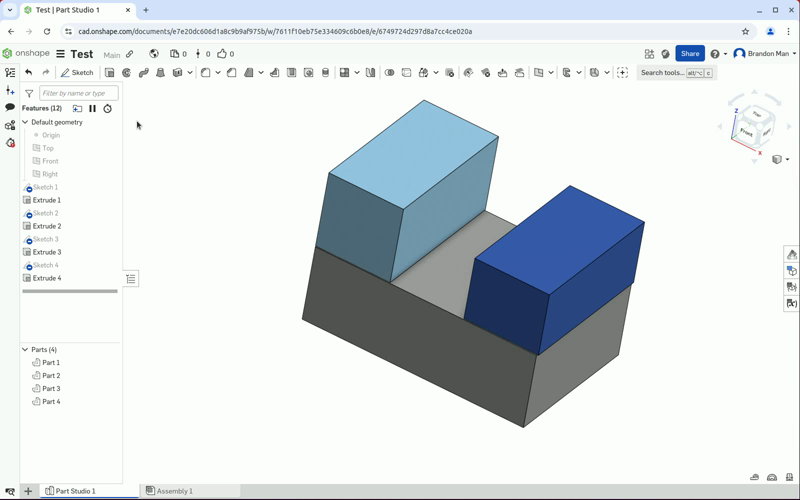
mouse_move(73, 189)
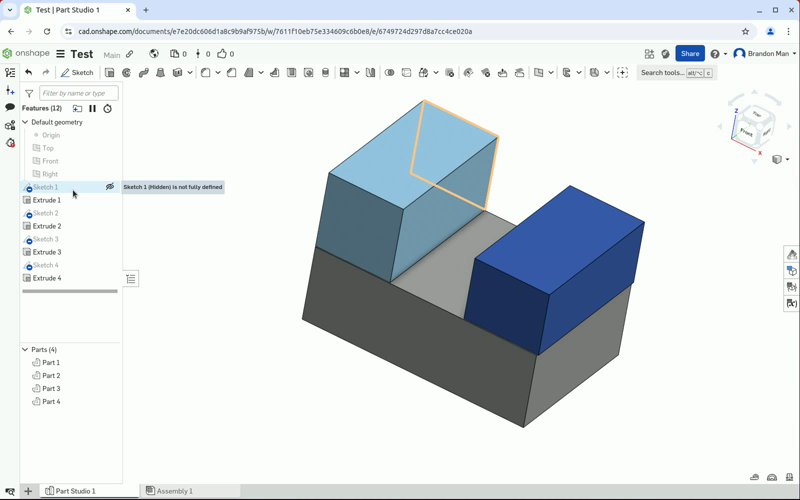
click(73, 189)